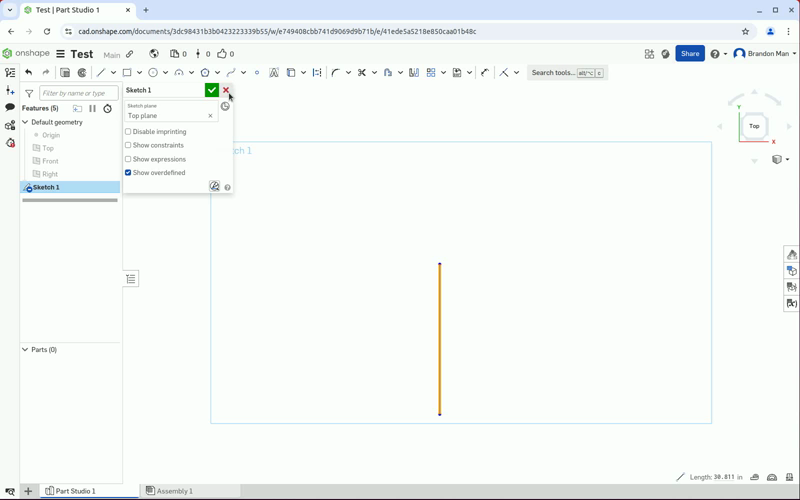
key(shift+h)
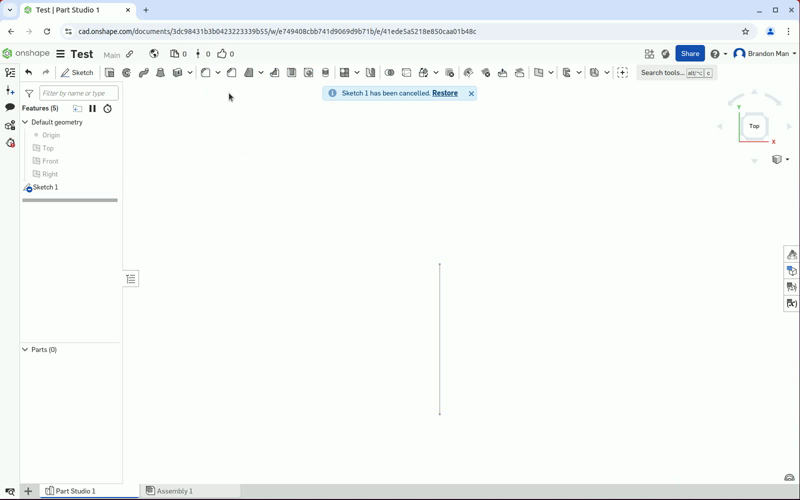
key(shift+s)
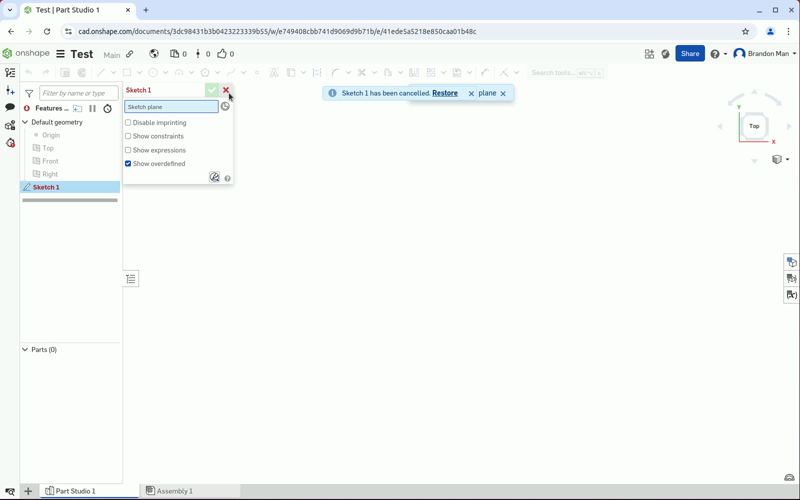
mouse_move(73, 150)
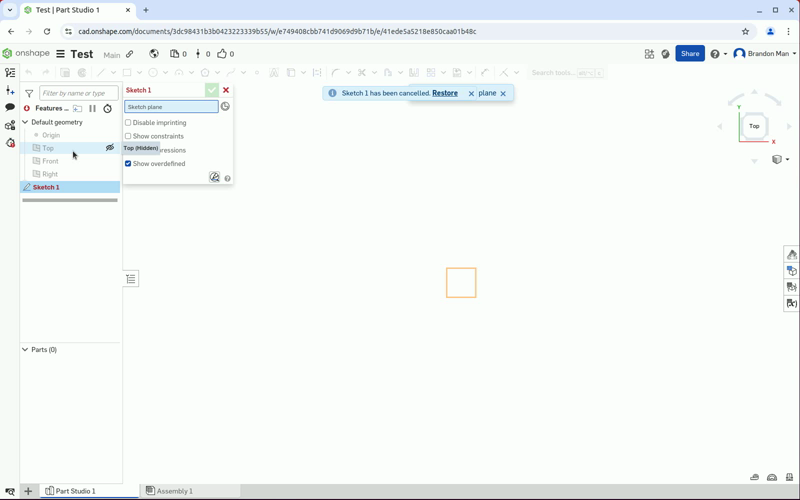
click(73, 150)
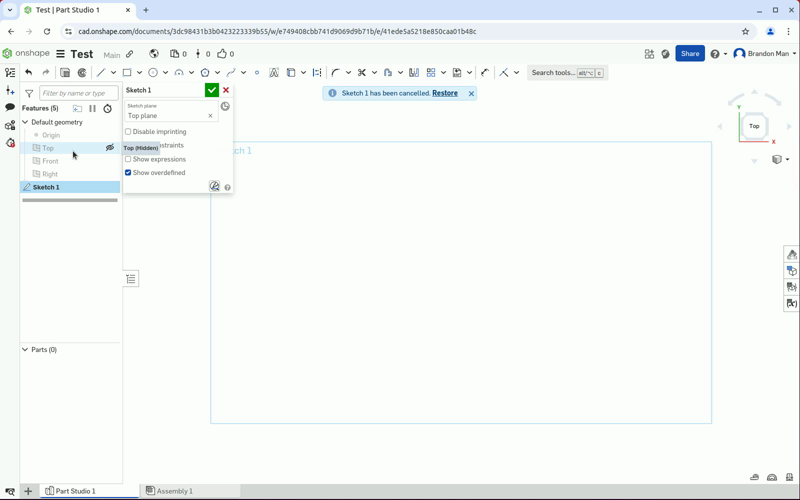
mouse_move(73, 352)
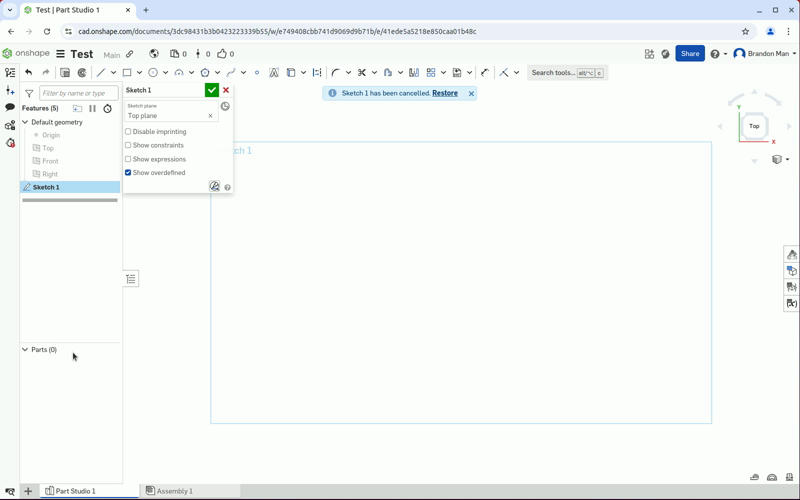
key(y)
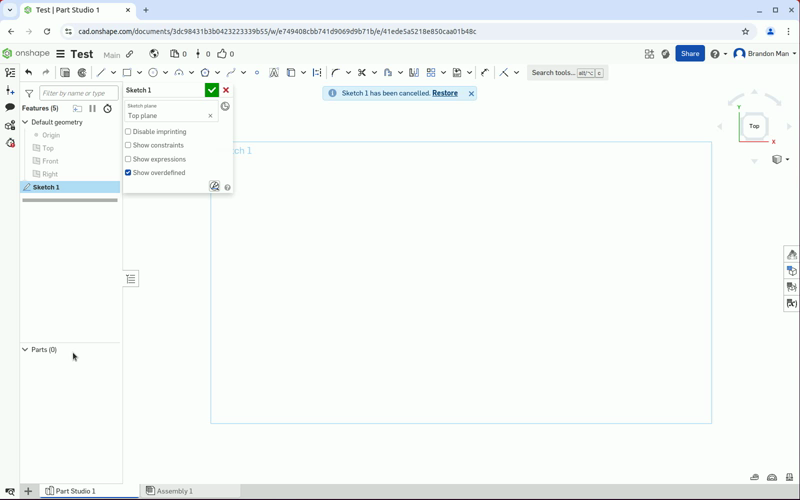
key(l)
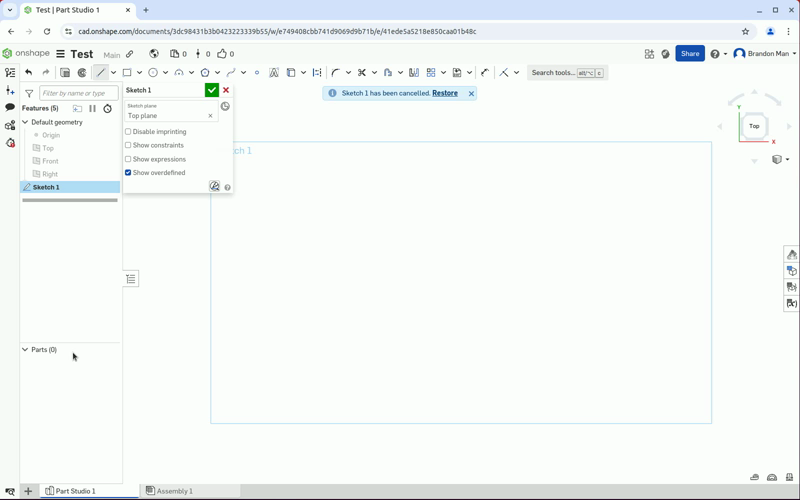
key_down(shift)
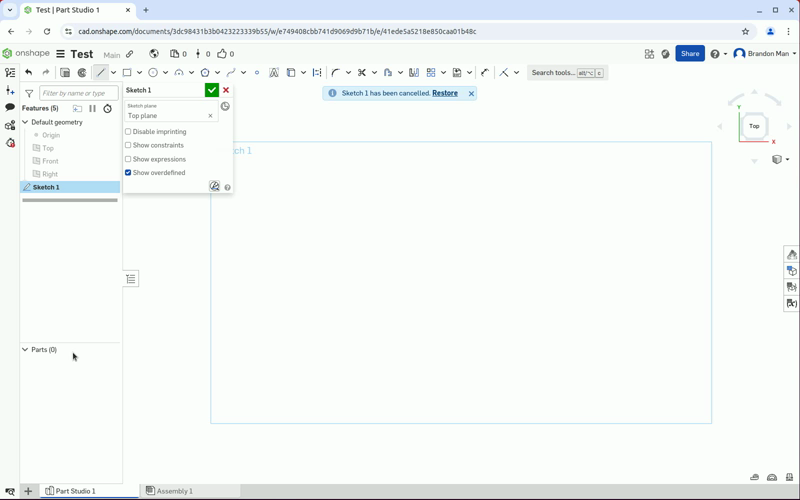
mouse_move(390, 245)
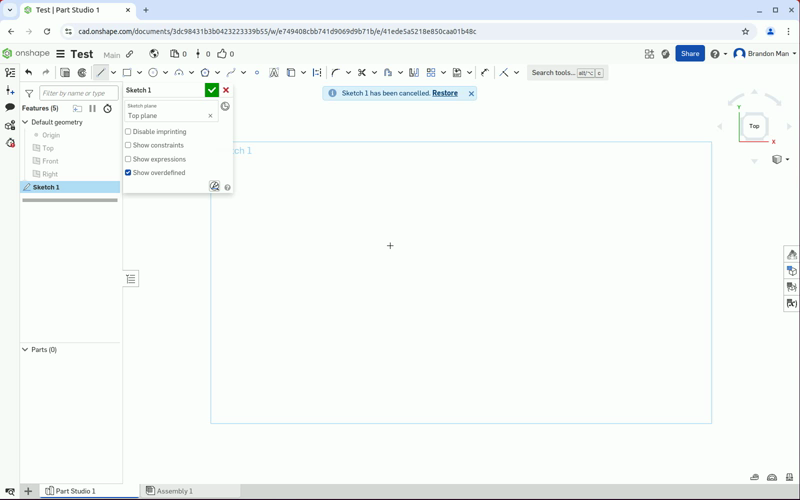
click(390, 245)
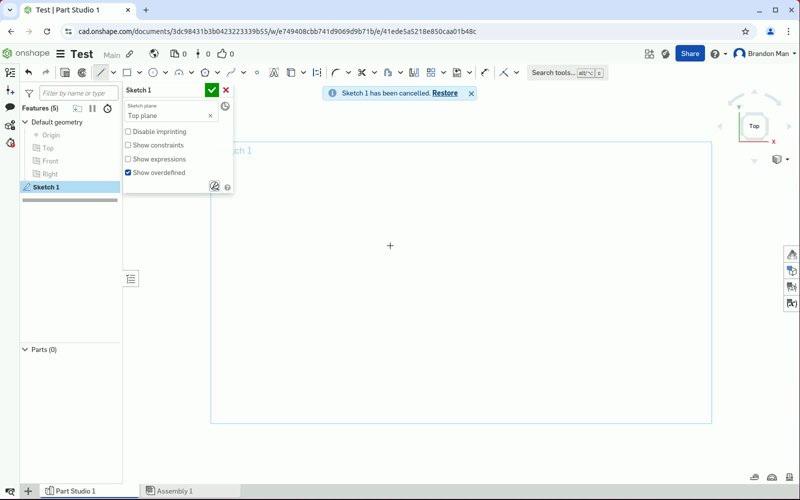
key_up(shift)
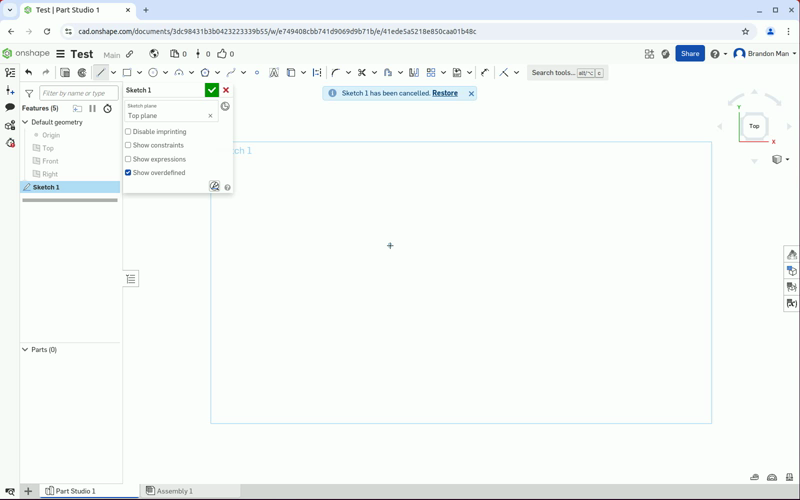
key_down(shift)
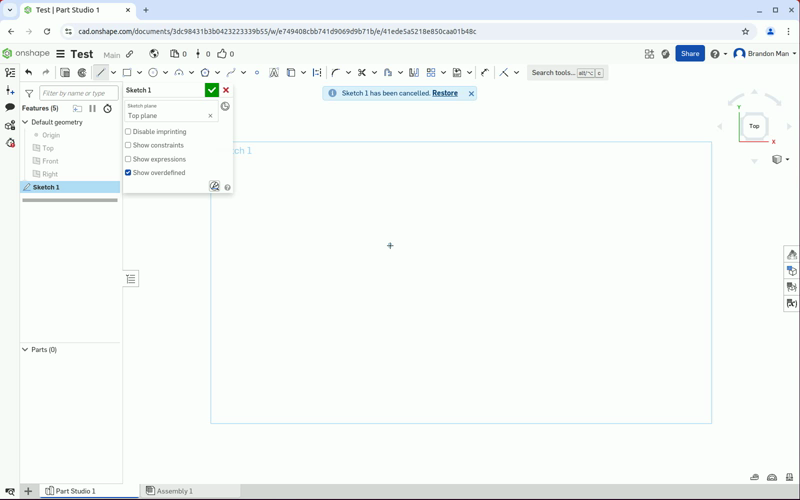
mouse_move(465, 245)
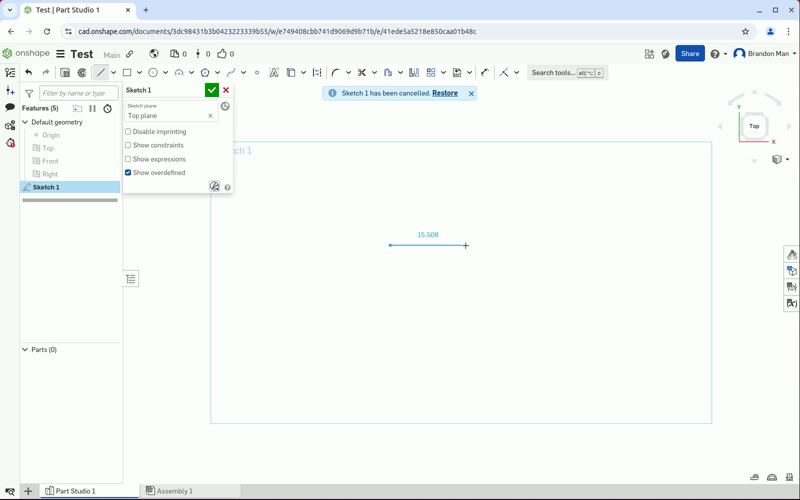
click(465, 245)
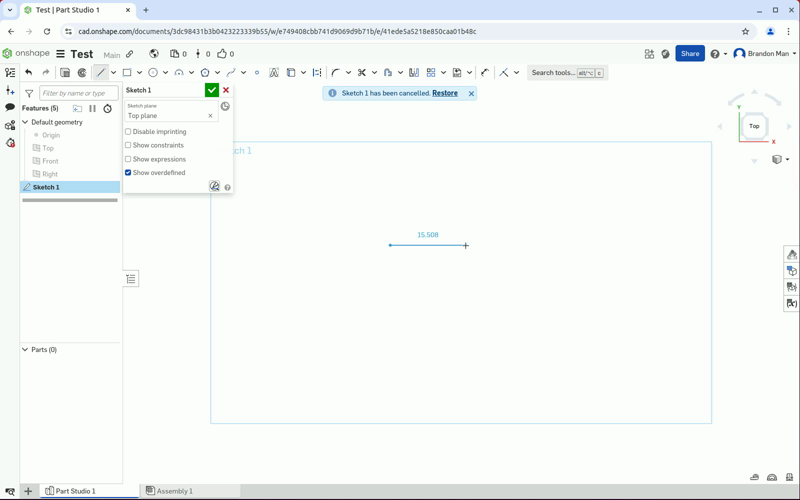
key_up(shift)
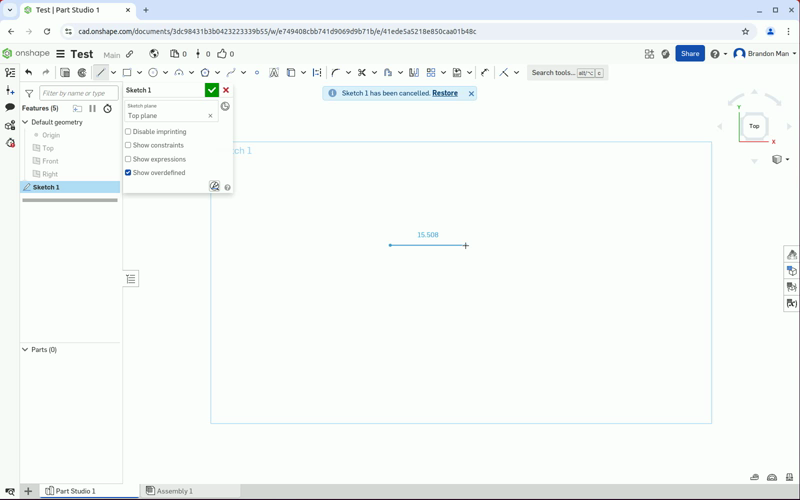
key_down(shift)
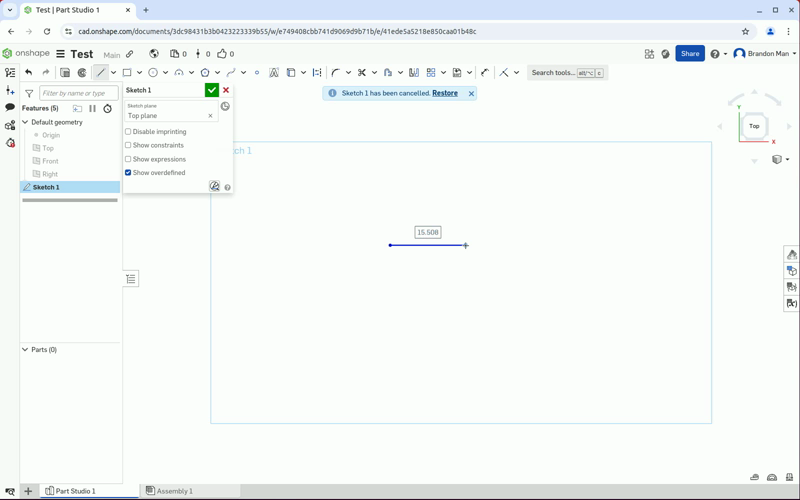
mouse_move(495, 245)
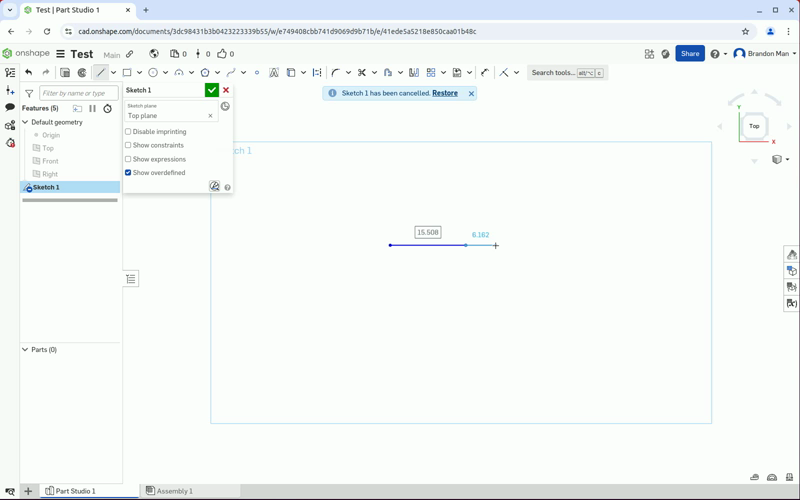
mouse_move(465, 219)
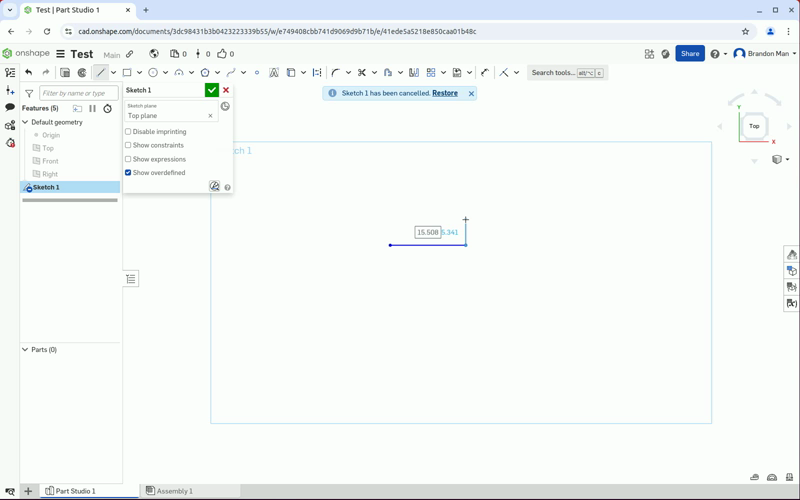
click(465, 219)
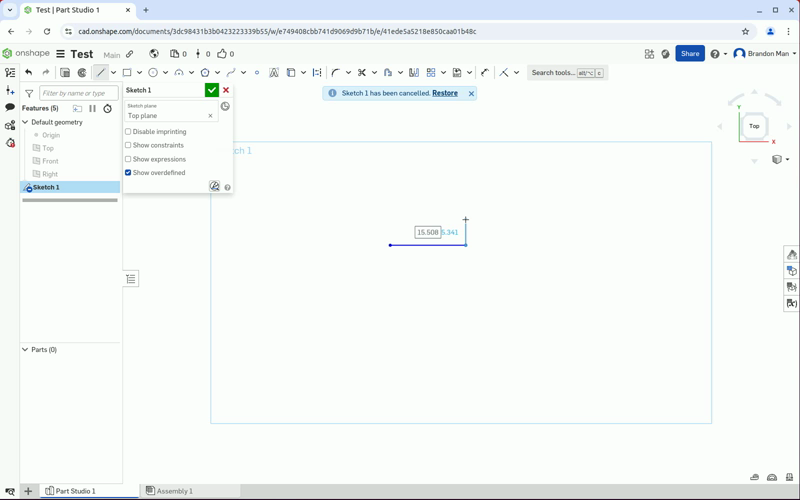
key_up(shift)
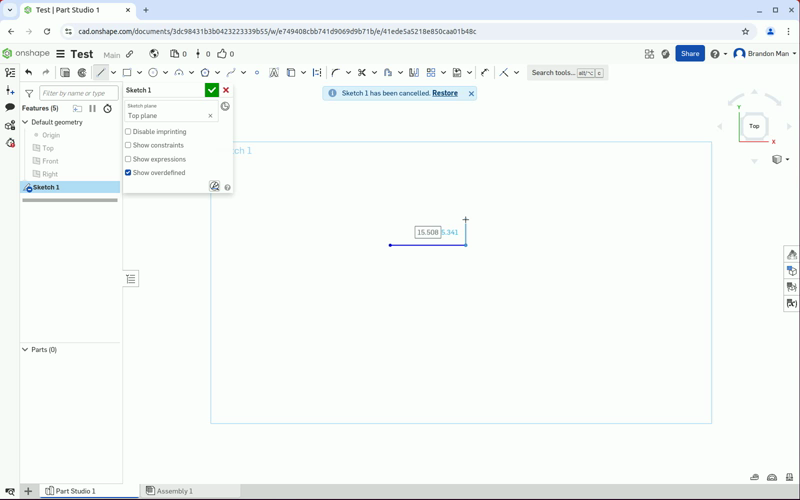
key_down(shift)
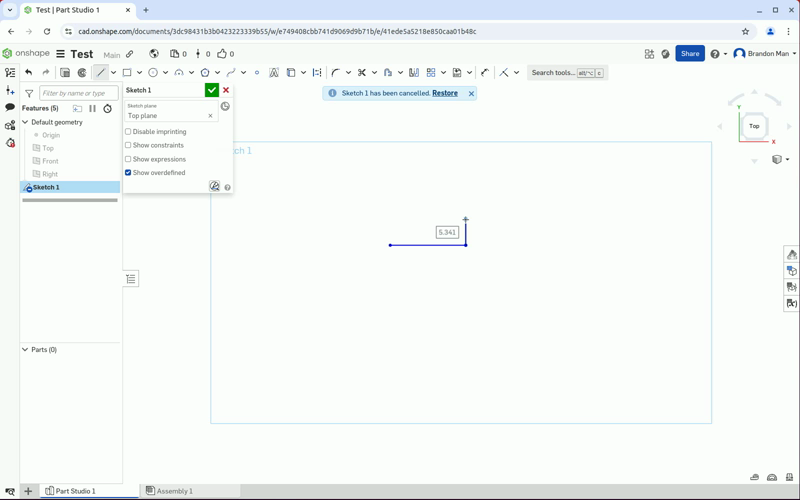
mouse_move(495, 219)
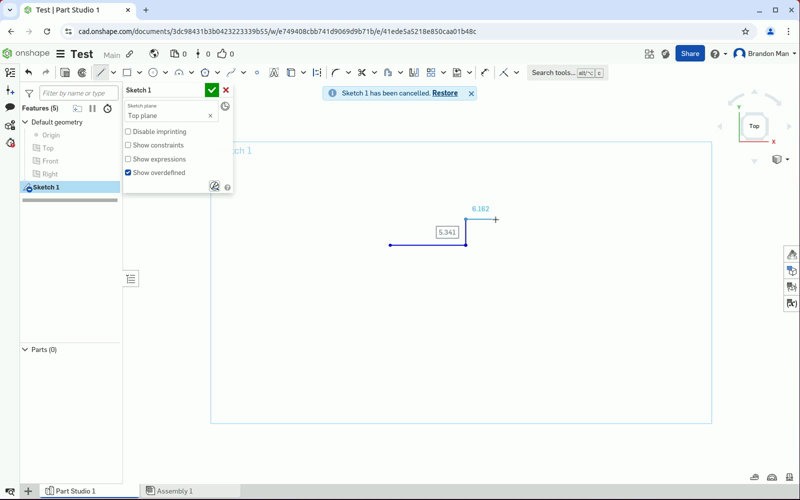
mouse_move(451, 219)
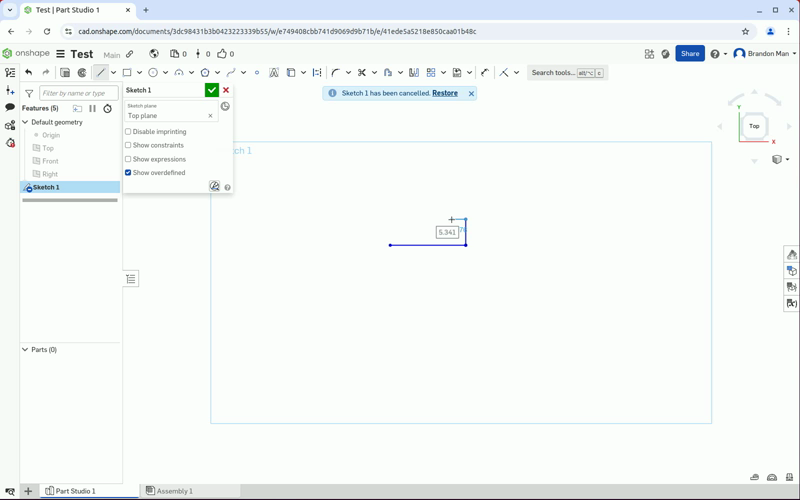
click(451, 219)
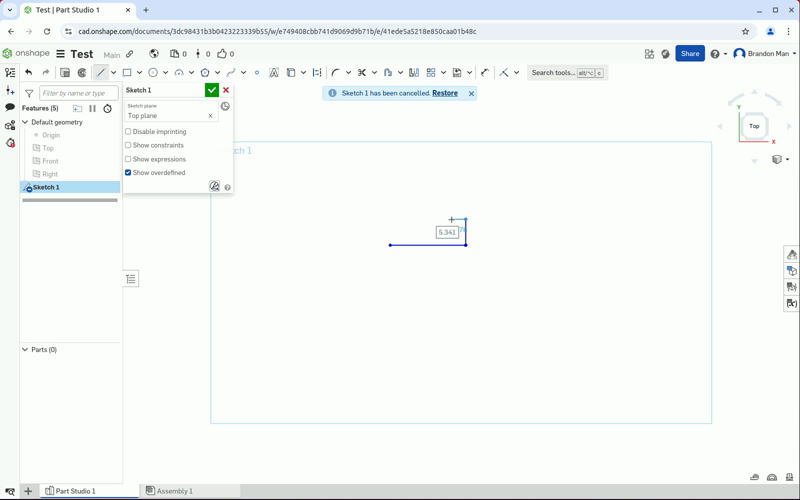
key_up(shift)
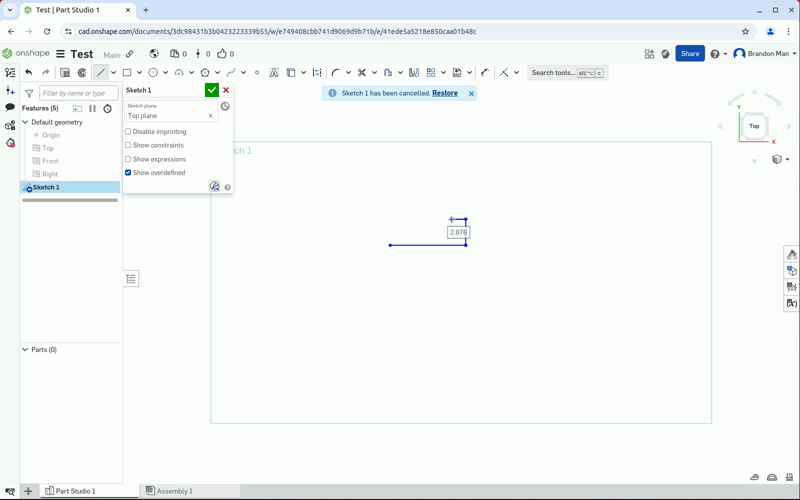
key_down(shift)
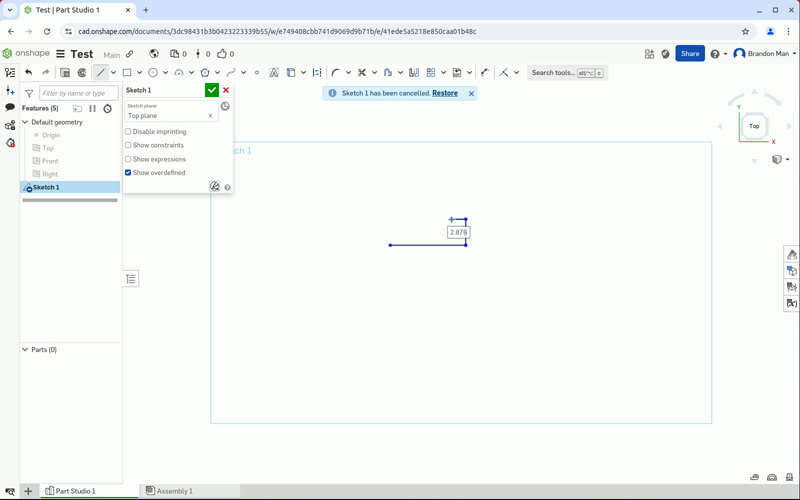
mouse_move(481, 219)
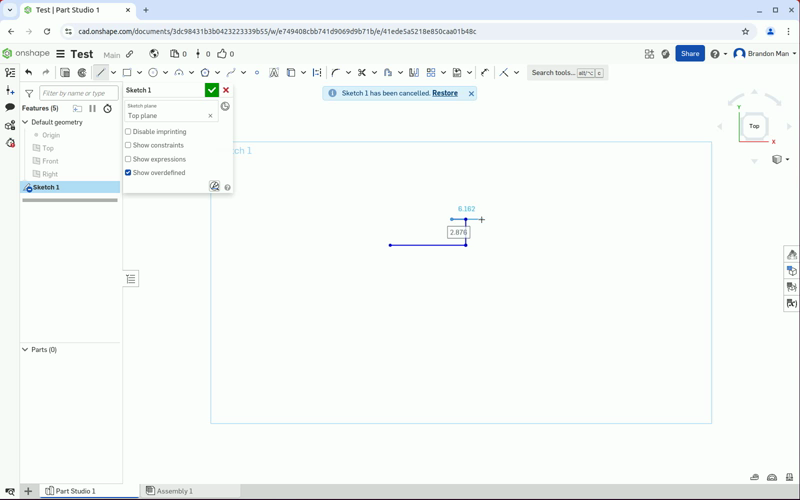
mouse_move(451, 196)
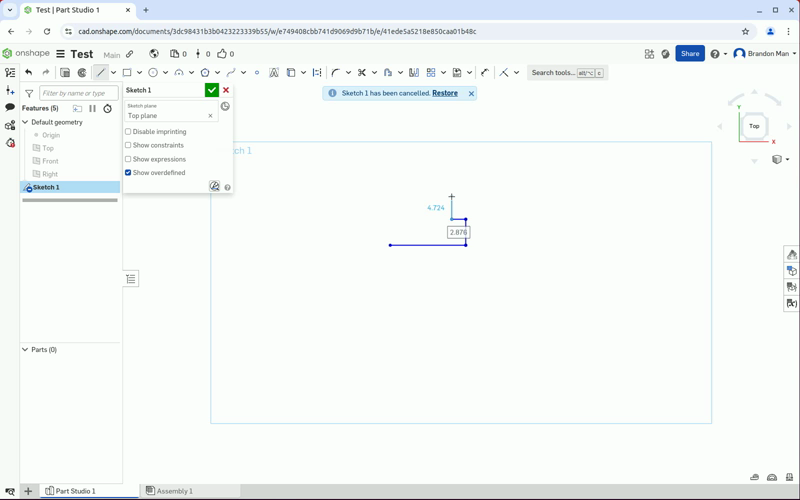
click(451, 196)
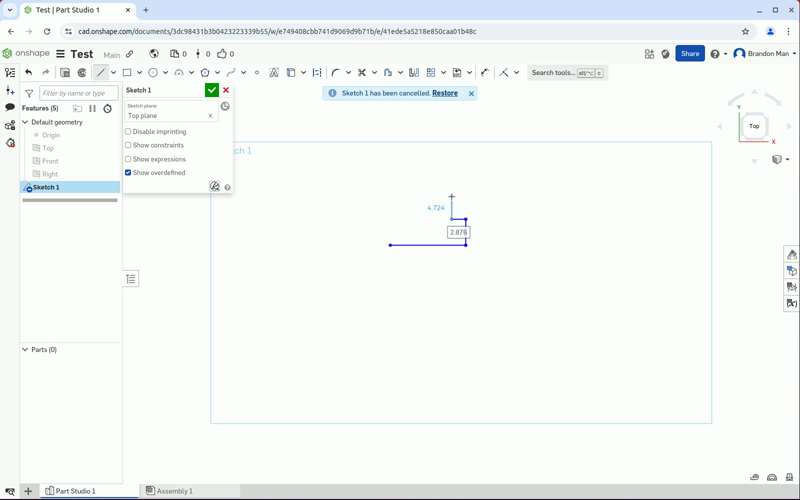
key_up(shift)
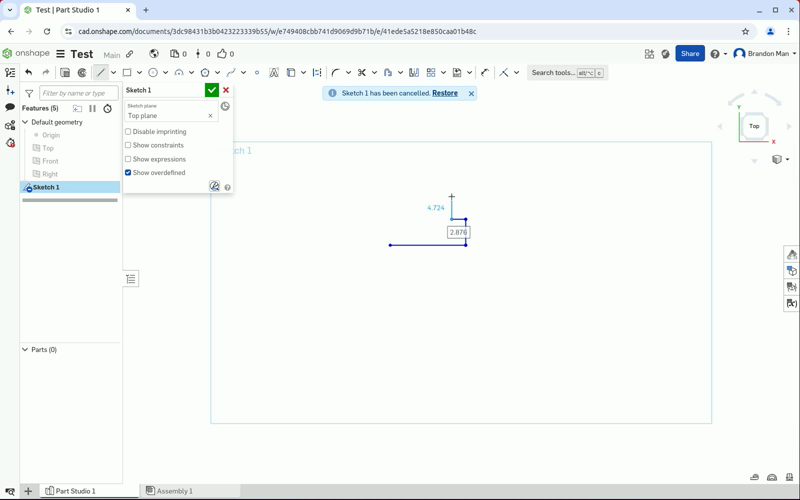
key_down(shift)
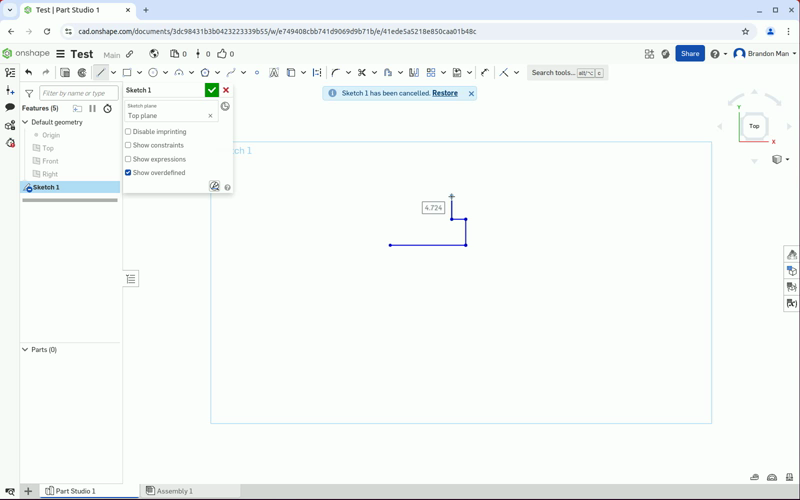
mouse_move(481, 196)
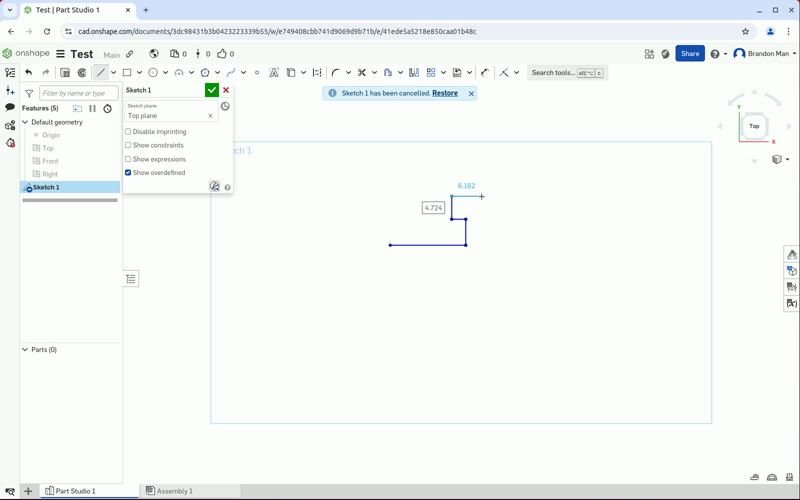
mouse_move(465, 196)
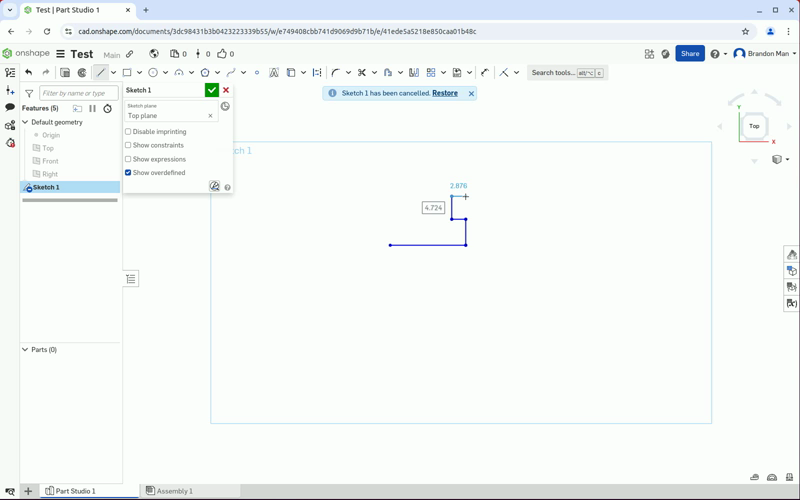
click(465, 196)
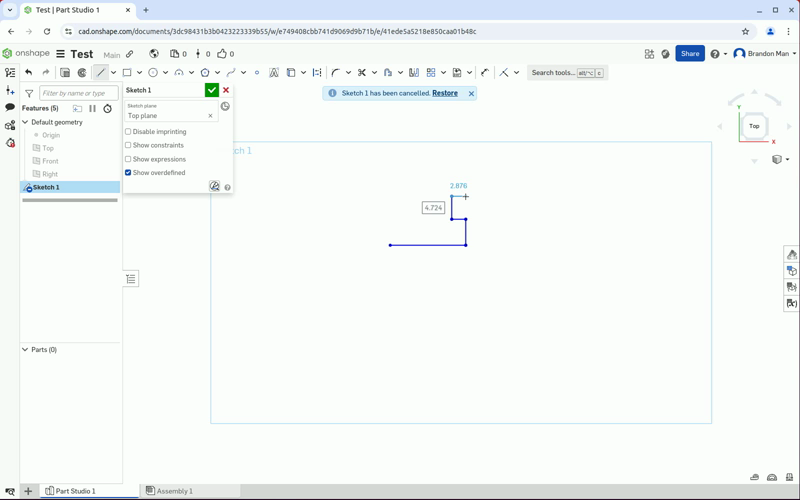
key_up(shift)
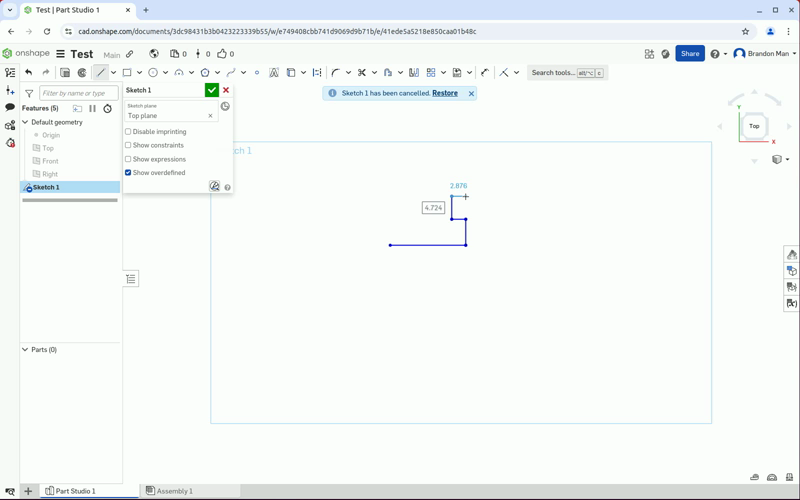
key_down(shift)
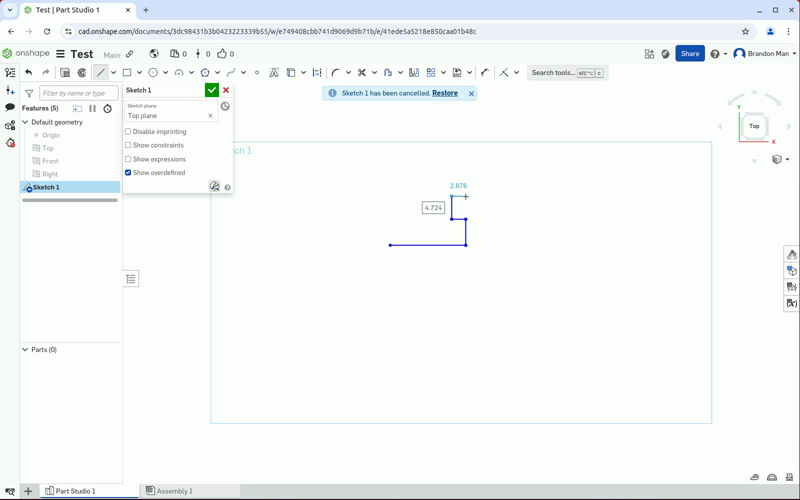
mouse_move(495, 196)
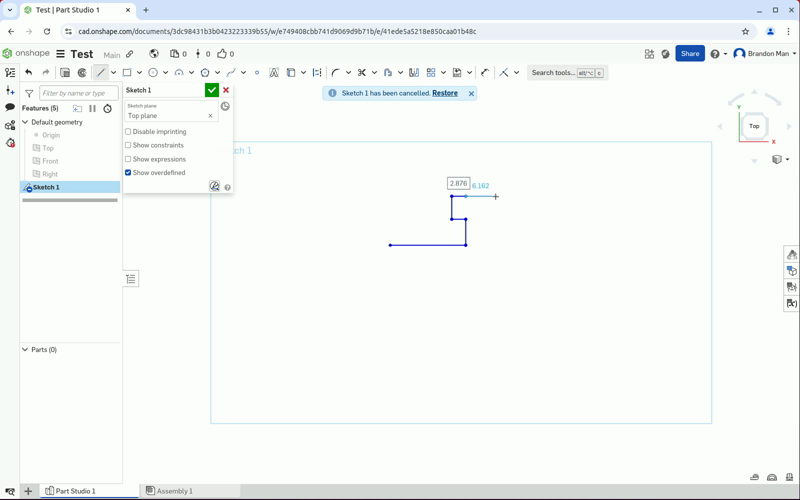
mouse_move(465, 170)
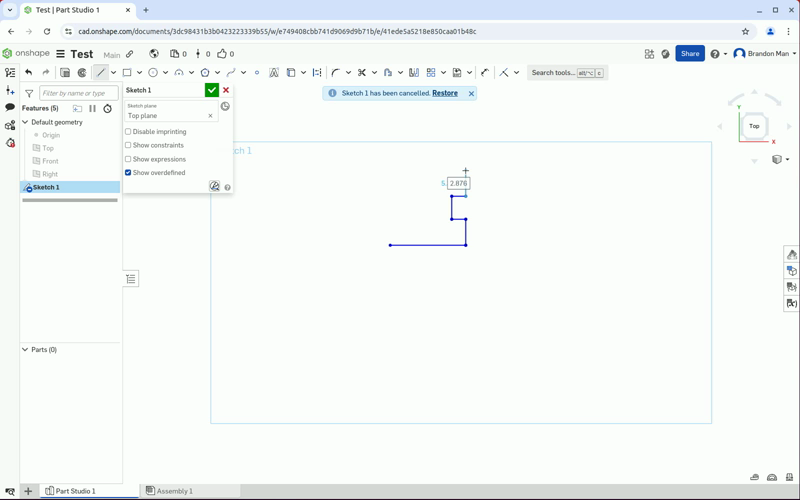
click(465, 170)
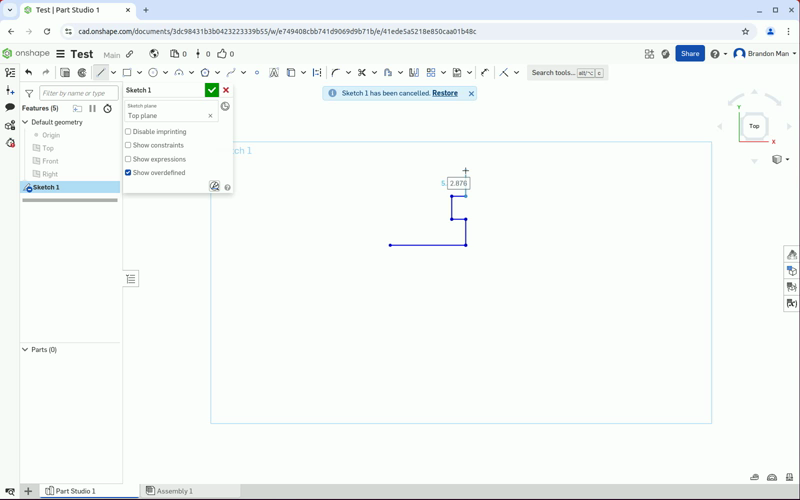
key_up(shift)
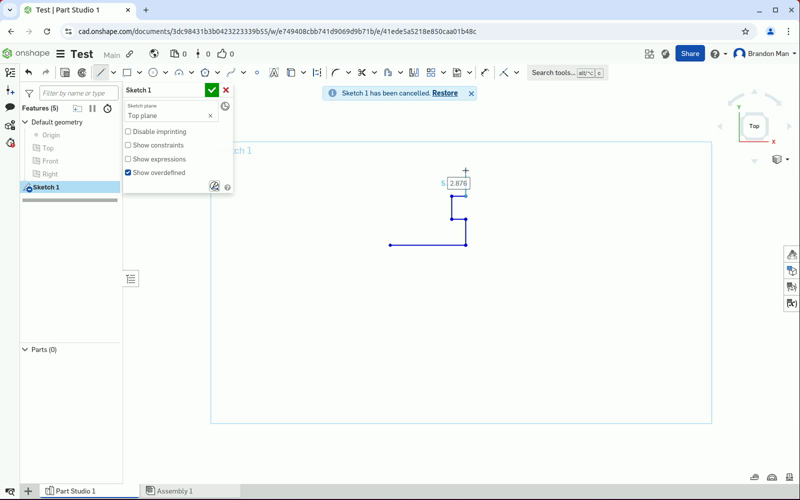
key_down(shift)
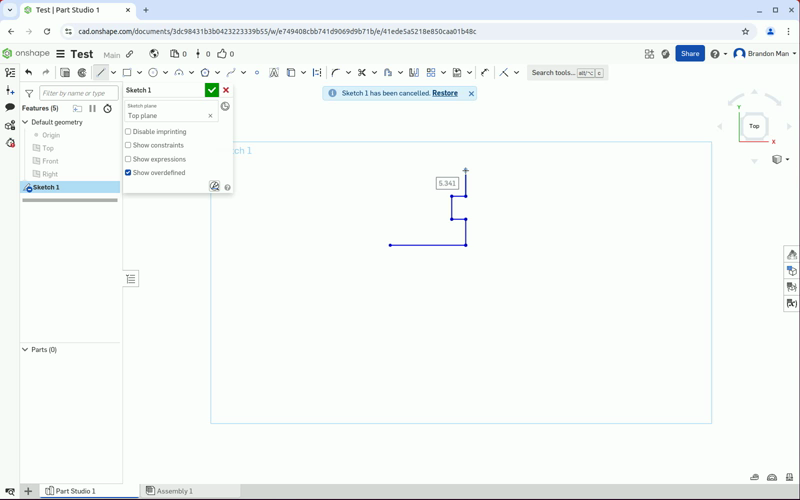
mouse_move(390, 170)
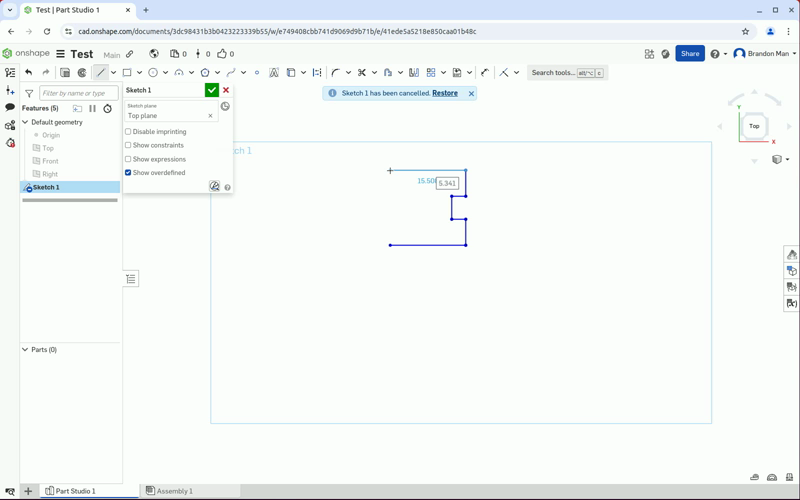
click(390, 170)
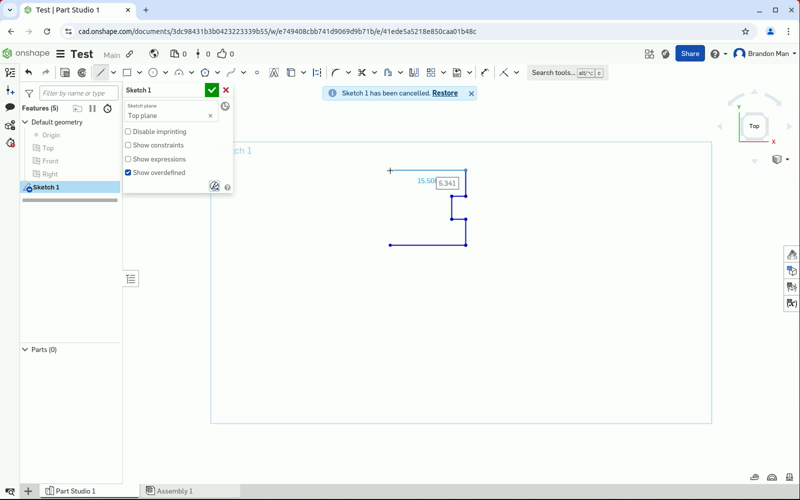
key_up(shift)
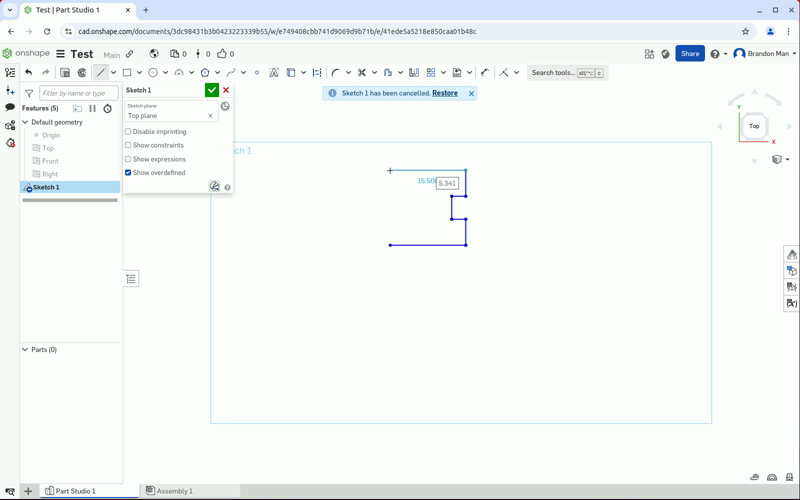
key_down(shift)
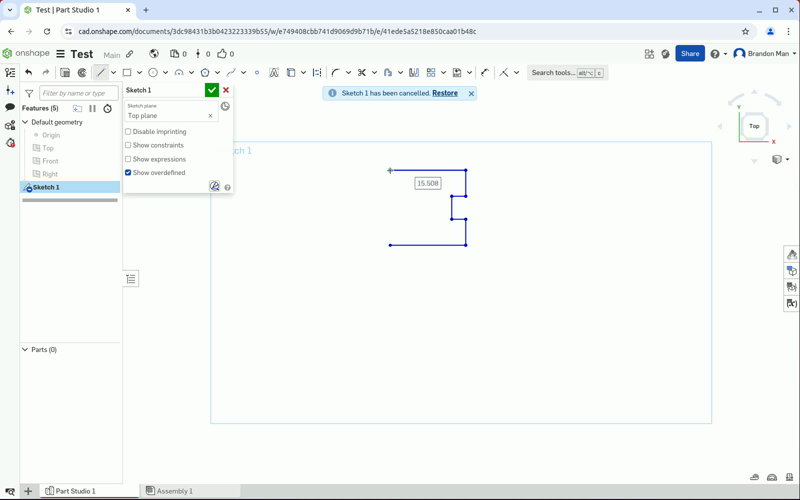
mouse_move(420, 170)
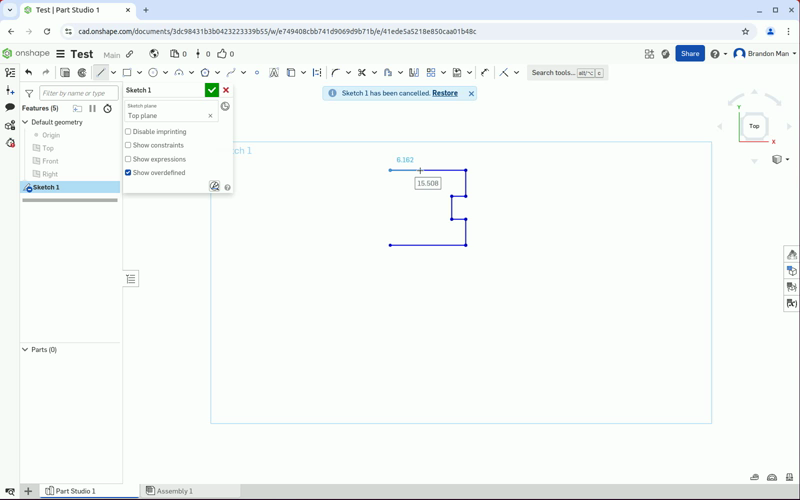
mouse_move(390, 196)
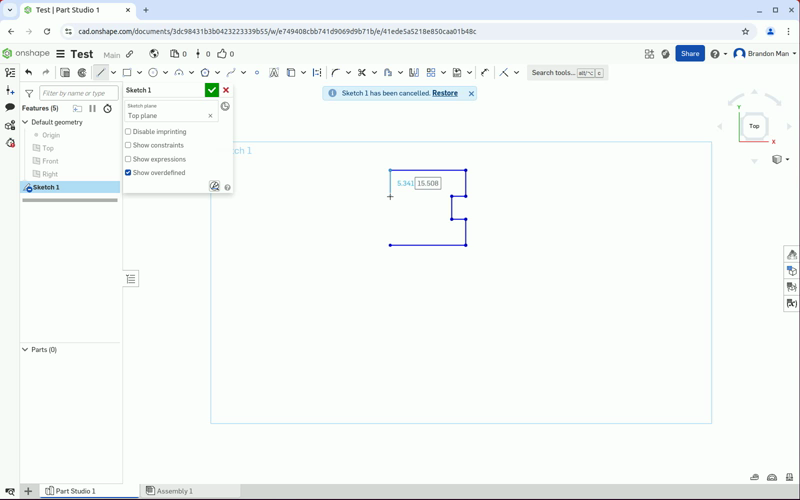
click(390, 196)
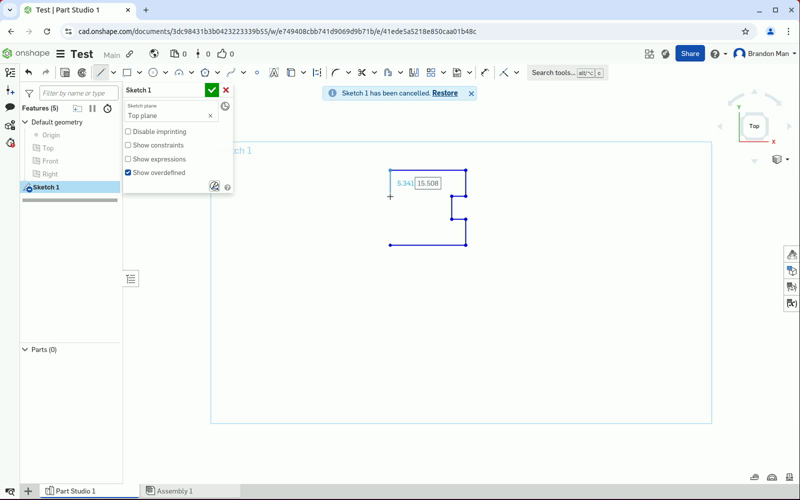
key_up(shift)
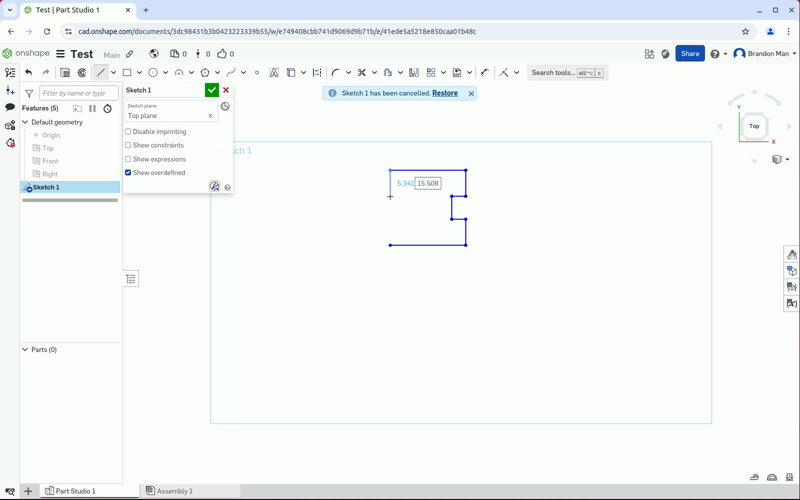
key_down(shift)
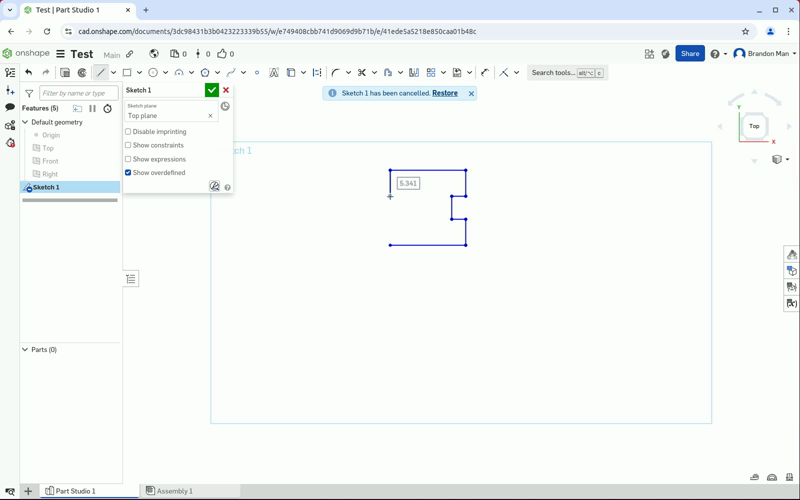
mouse_move(420, 196)
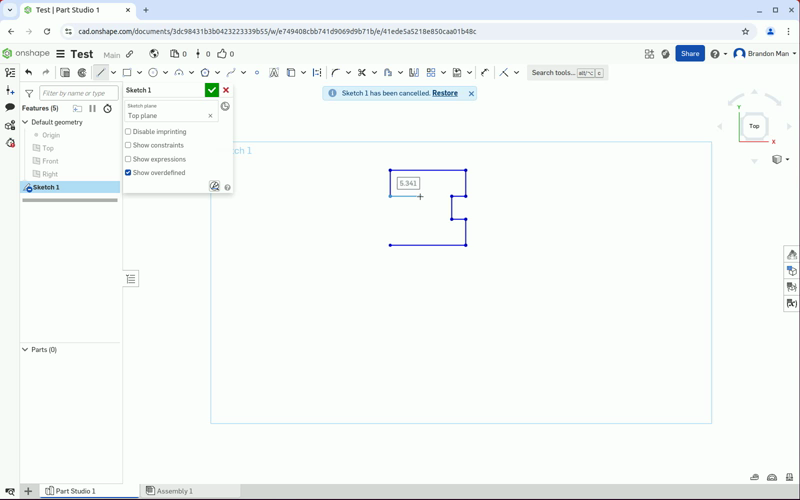
mouse_move(404, 196)
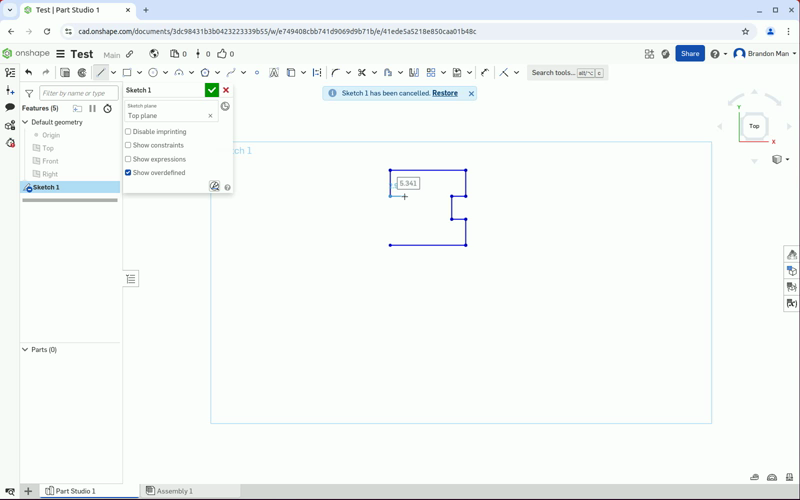
click(404, 196)
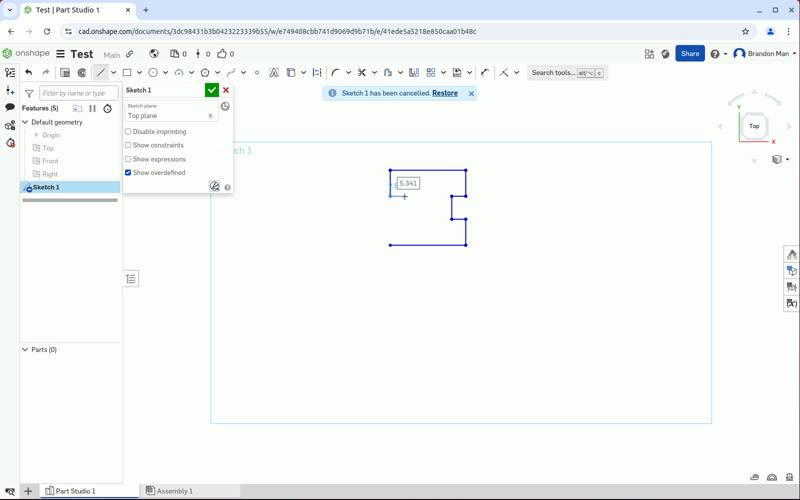
key_up(shift)
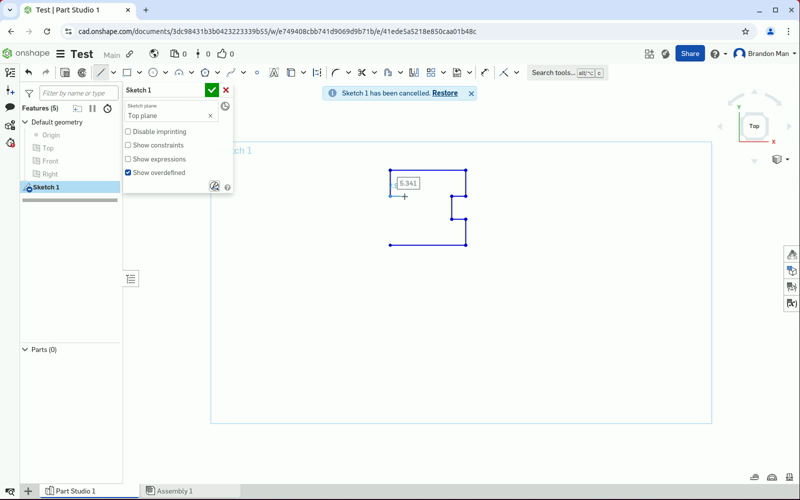
key_down(shift)
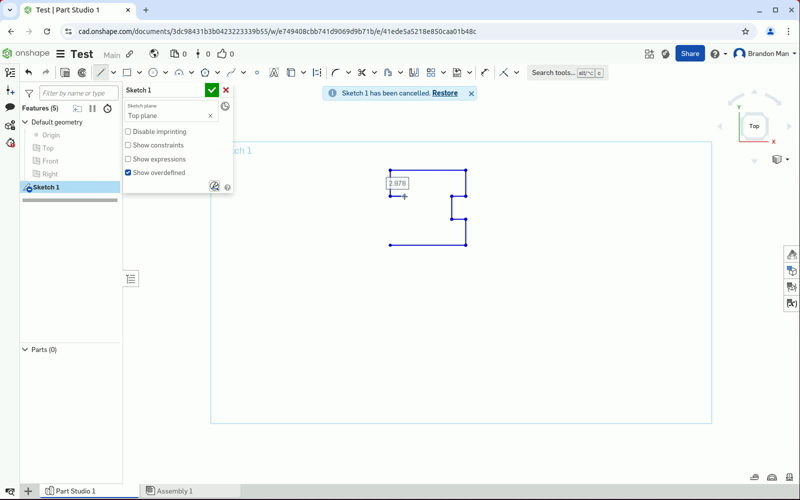
mouse_move(434, 196)
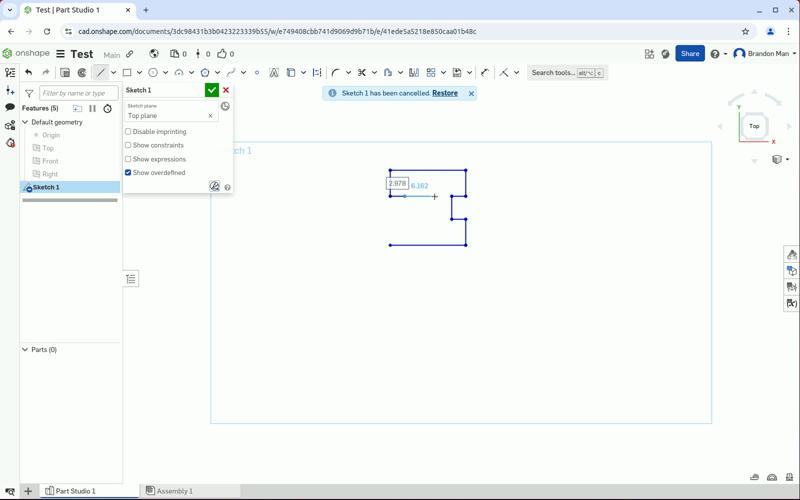
mouse_move(404, 219)
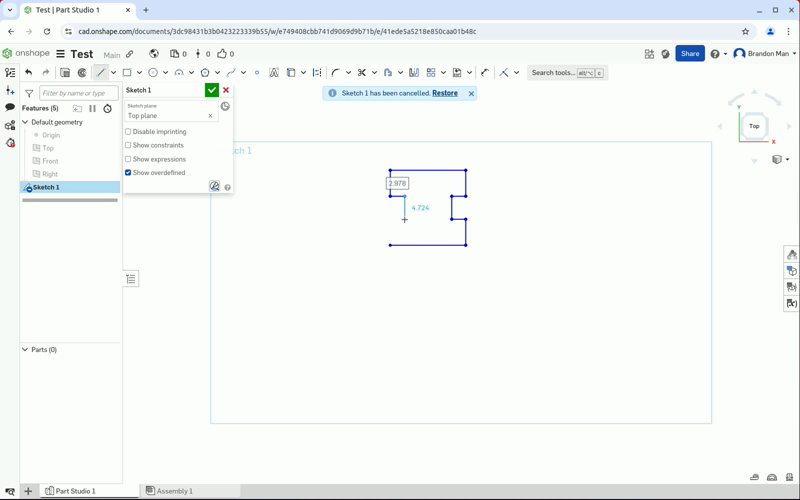
click(404, 219)
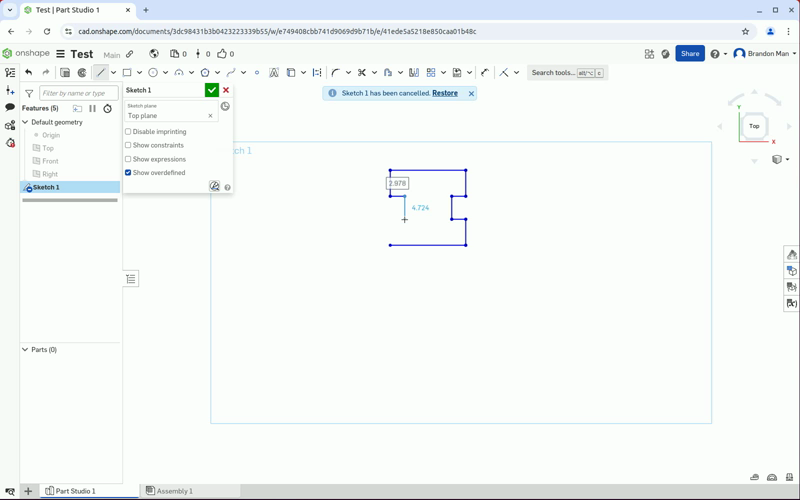
key_up(shift)
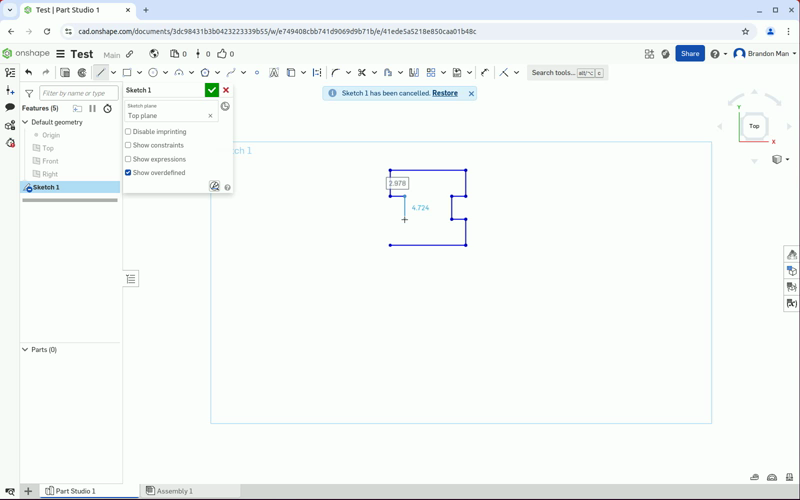
key_down(shift)
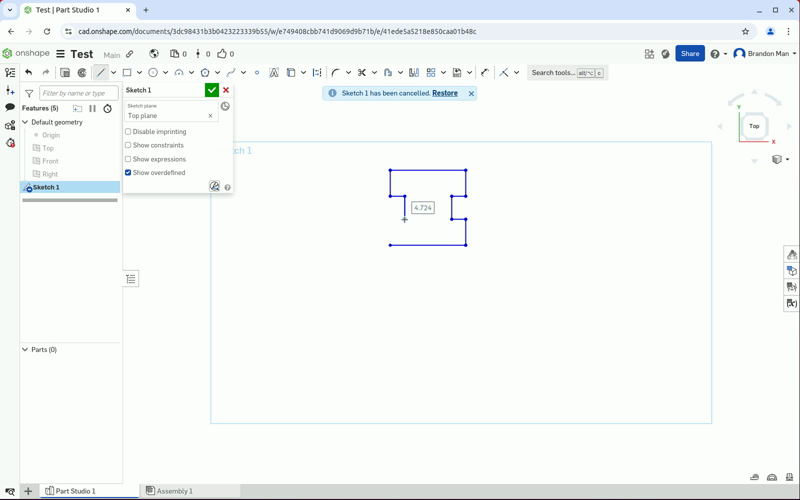
mouse_move(434, 219)
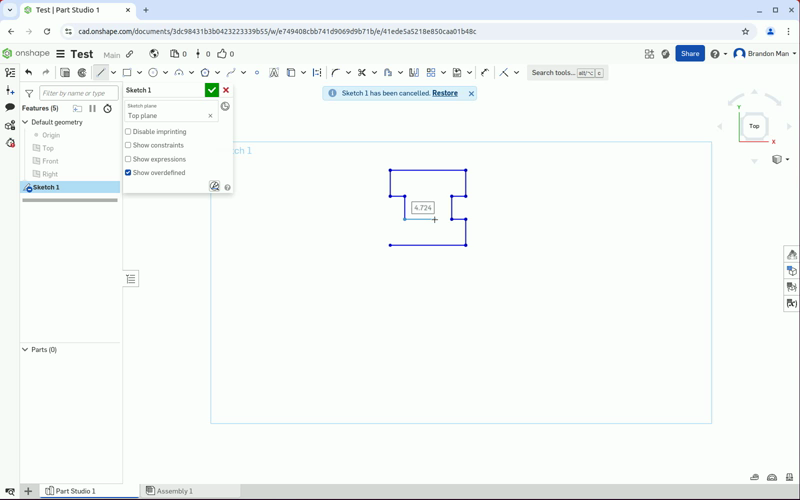
mouse_move(390, 219)
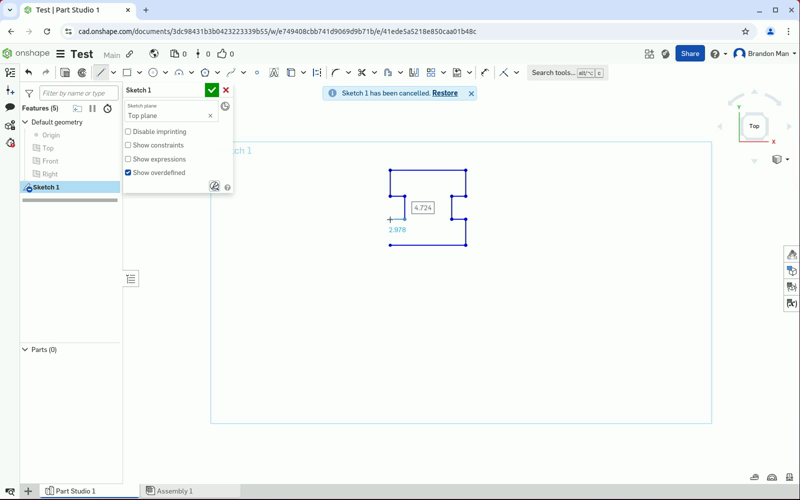
click(390, 219)
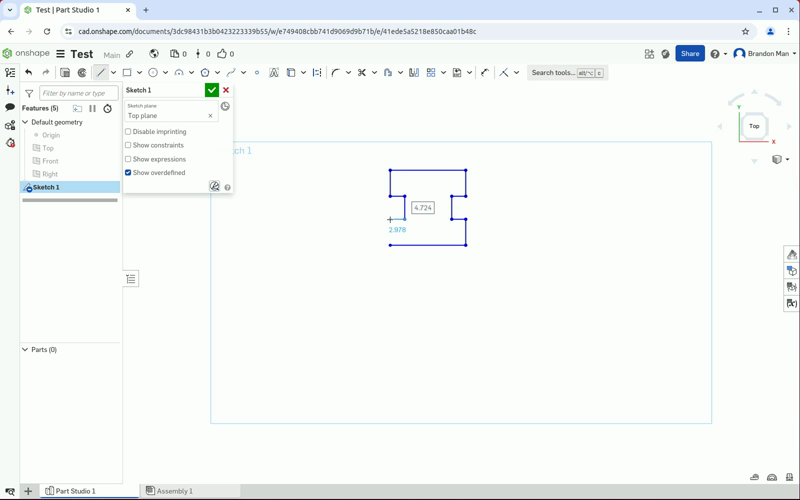
key_up(shift)
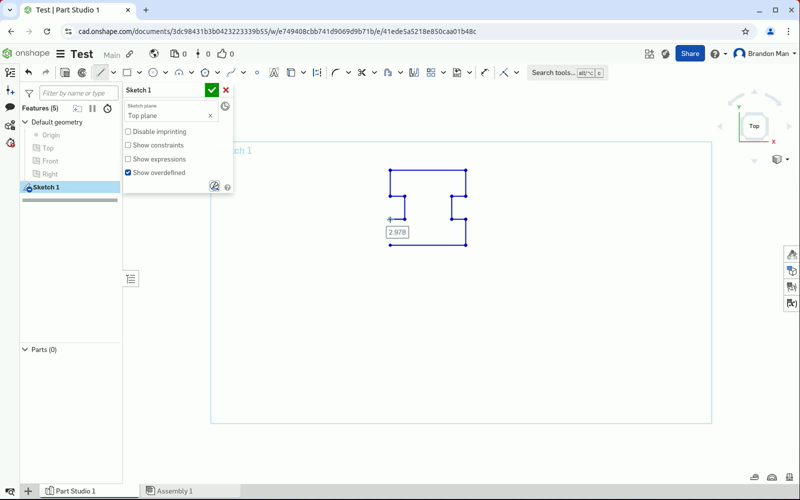
mouse_move(420, 219)
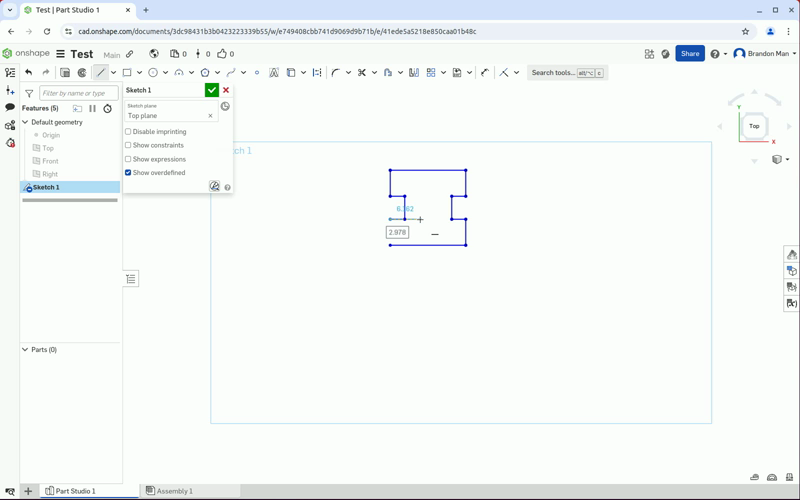
key_down(shift)
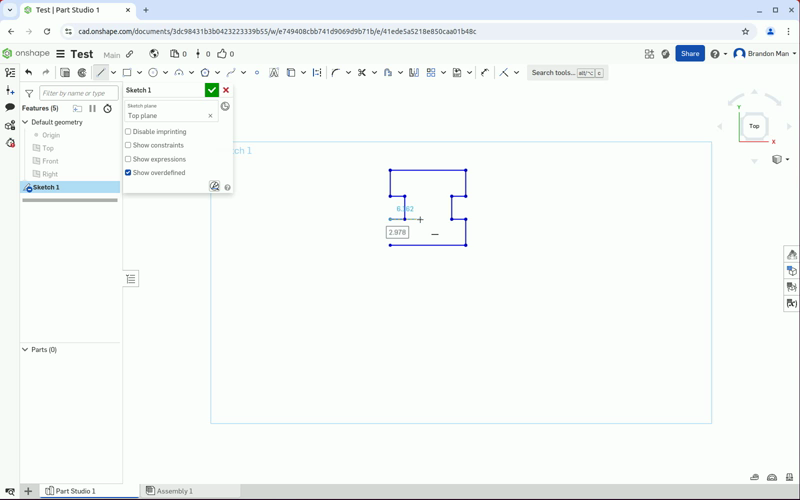
mouse_move(390, 245)
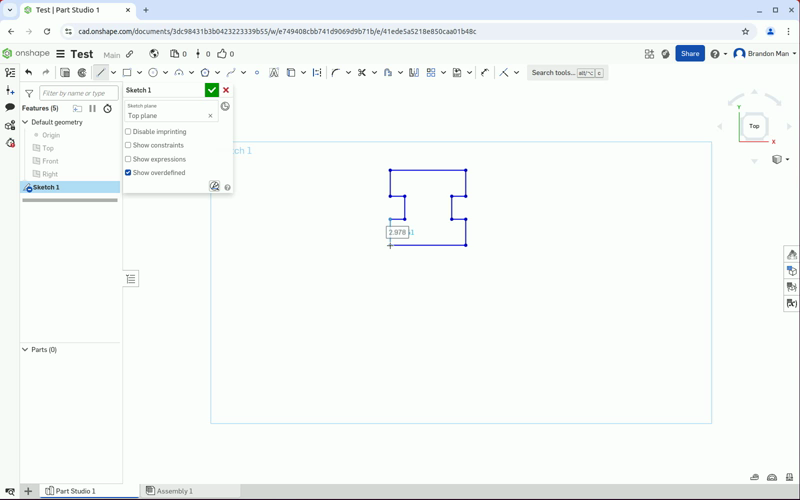
key_up(shift)
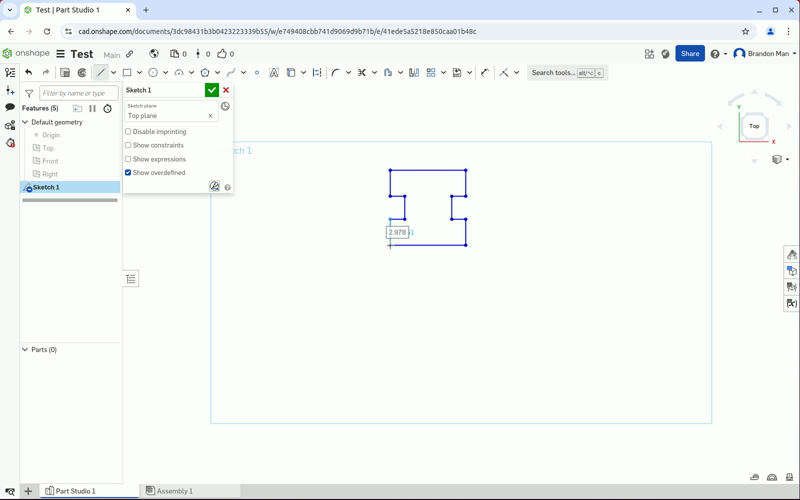
click(390, 245)
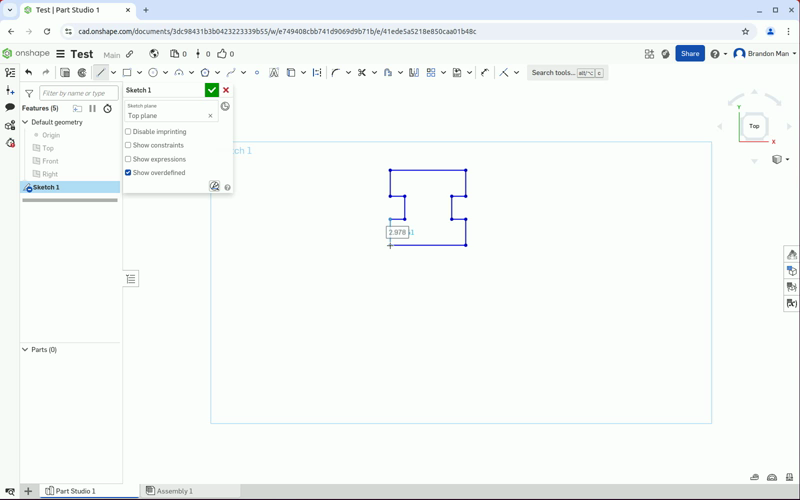
key(esc)
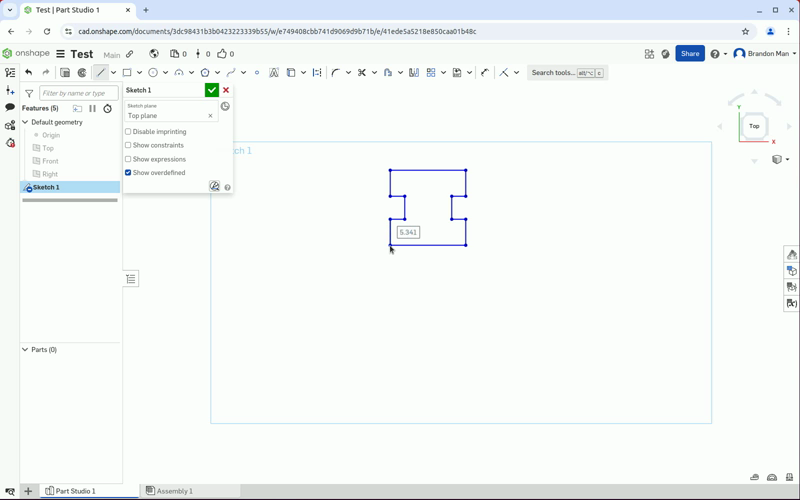
key(c)
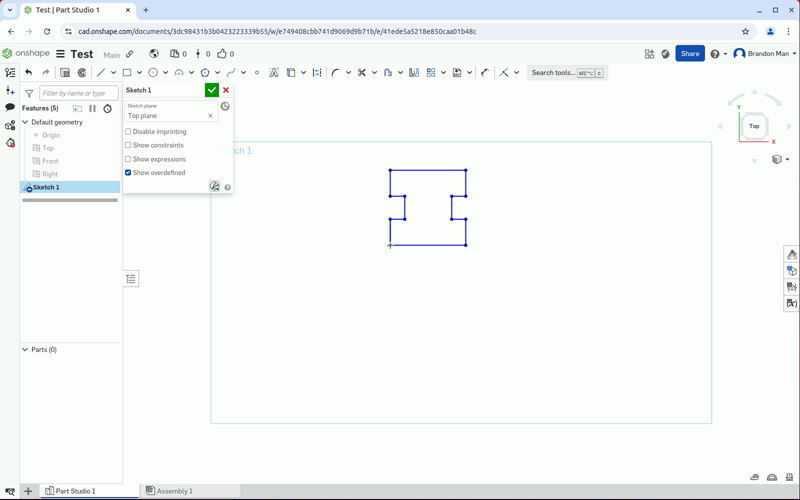
key_down(shift)
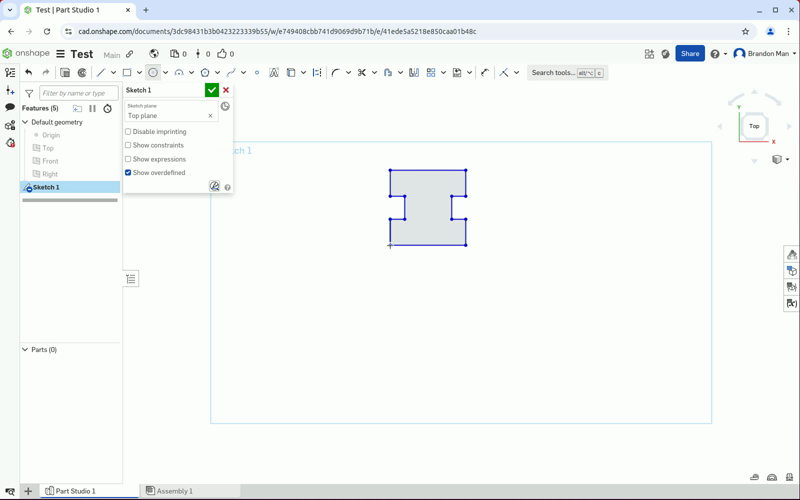
mouse_move(428, 207)
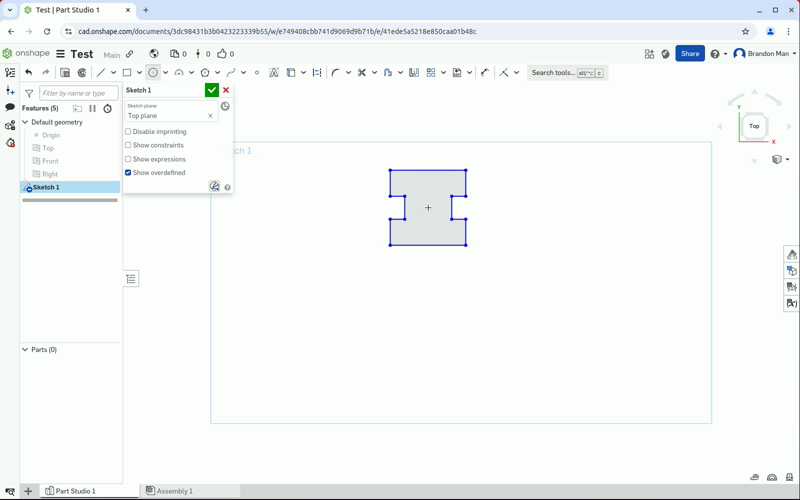
click(428, 207)
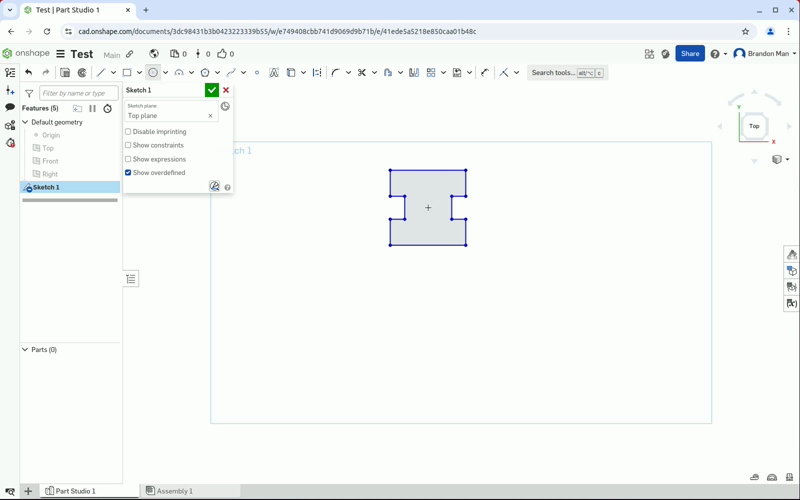
key_up(shift)
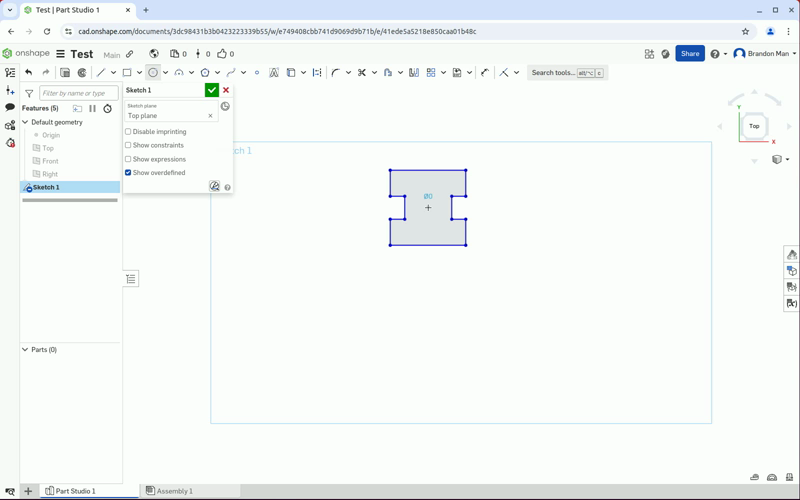
mouse_move(437, 207)
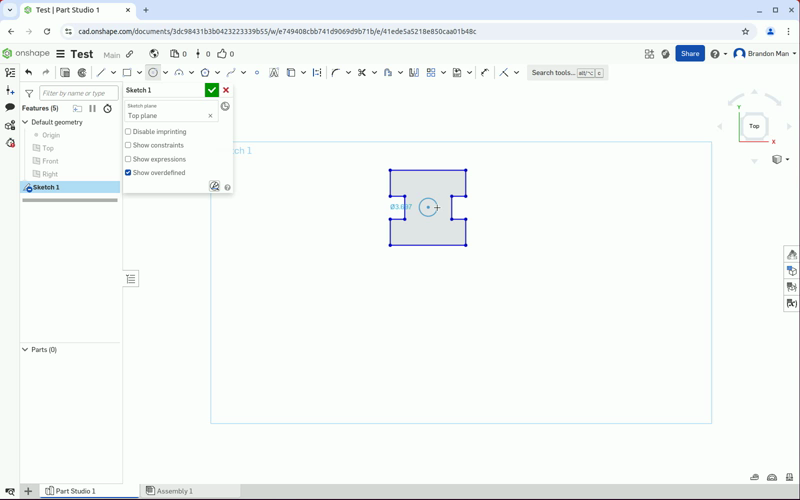
click(437, 207)
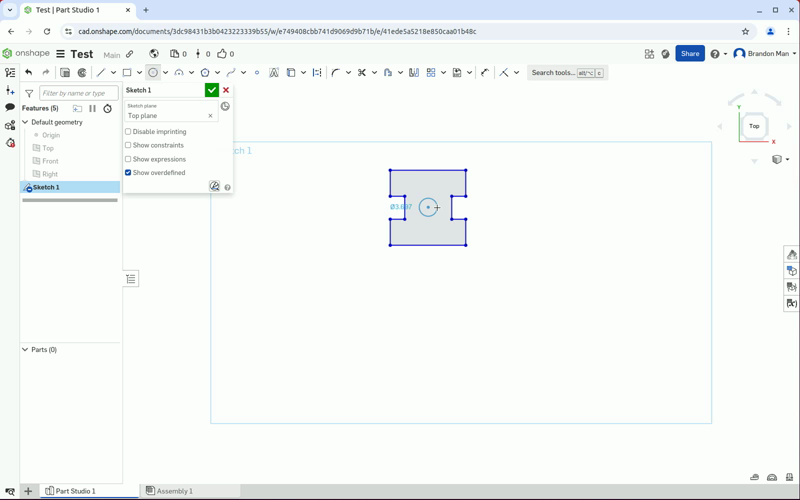
key(esc)
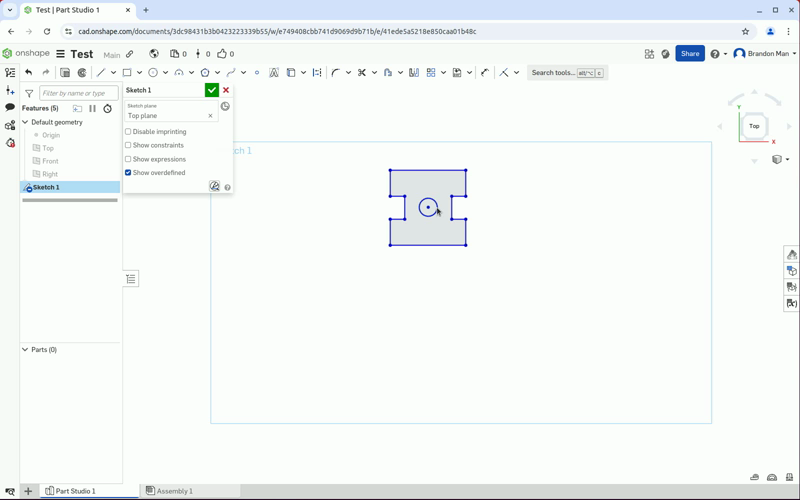
mouse_move(435, 220)
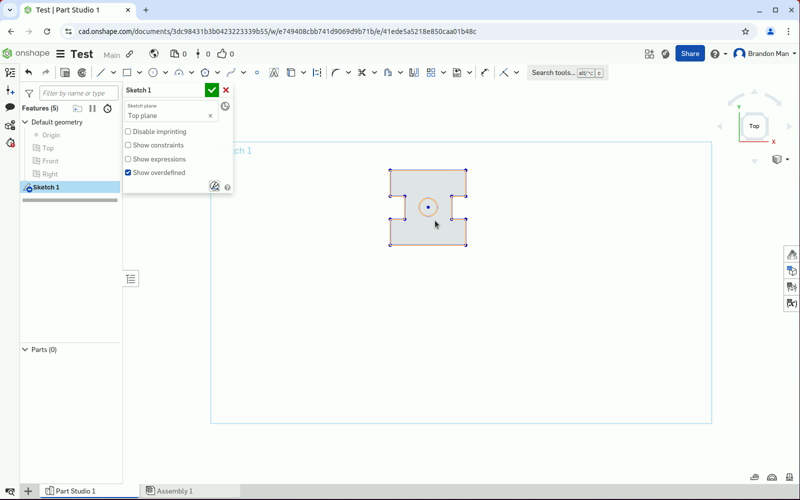
click(435, 220)
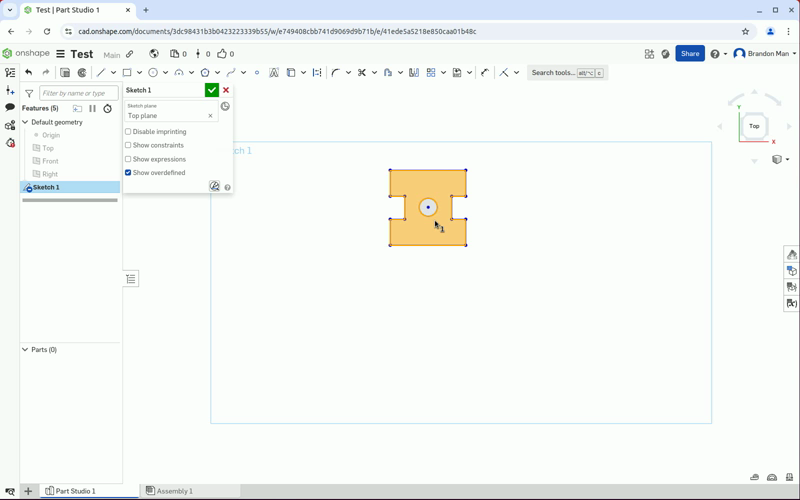
mouse_move(73, 352)
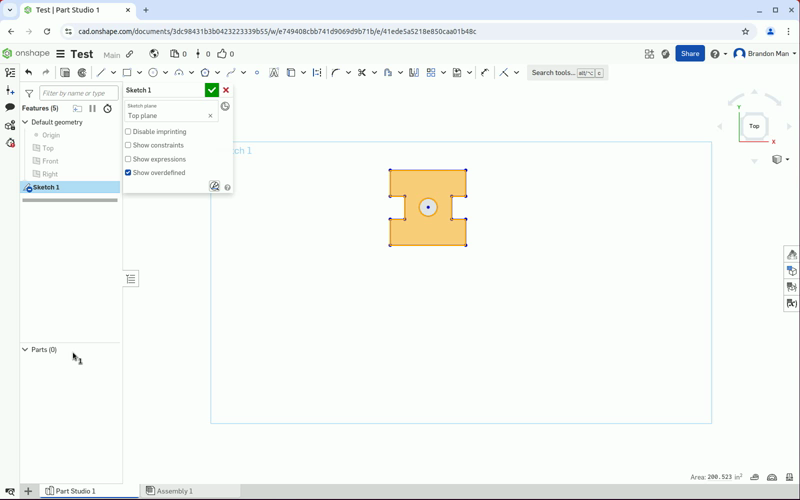
key(shift+y)
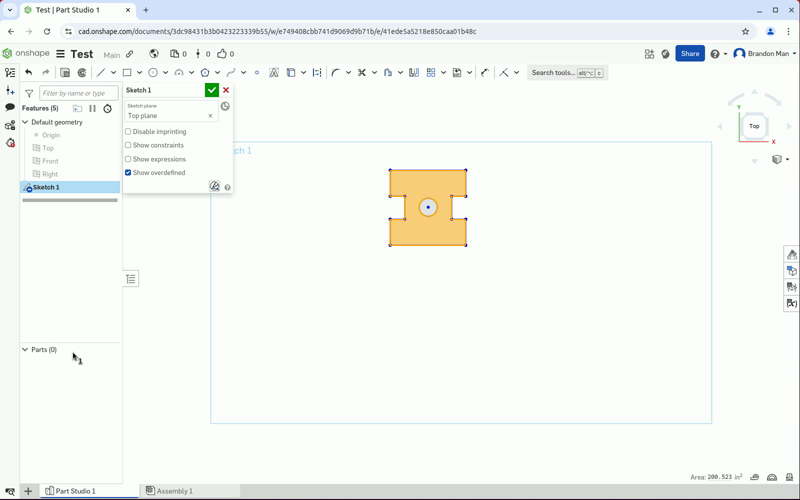
key(shift+e)
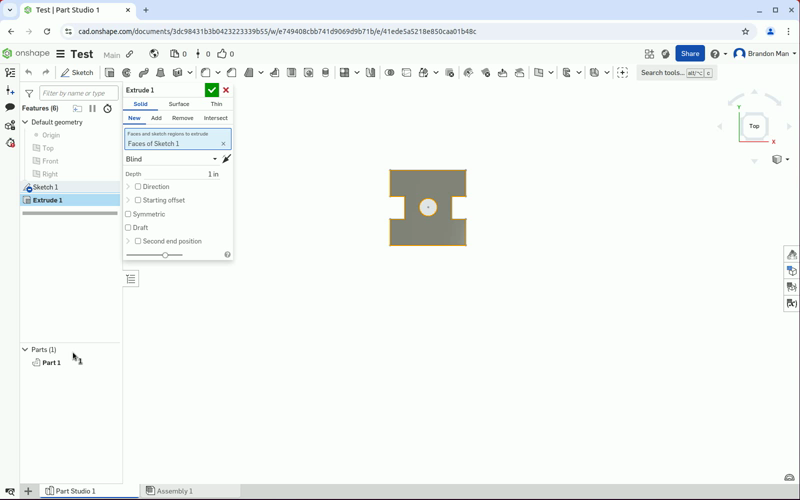
mouse_move(143, 106)
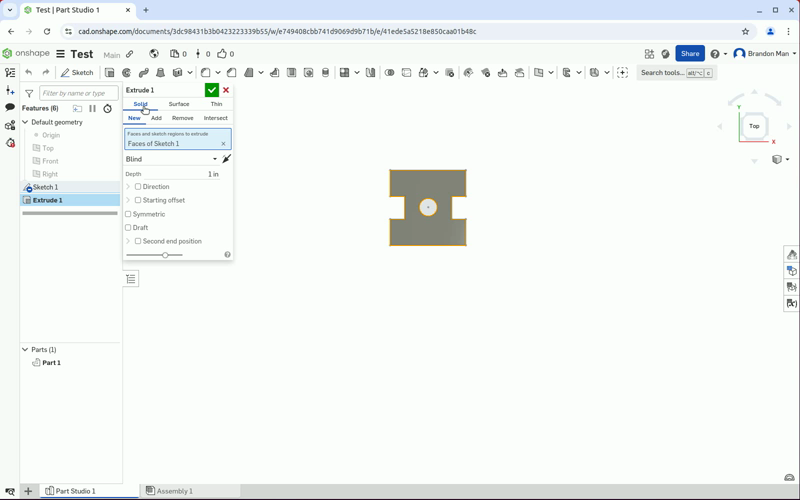
click(143, 106)
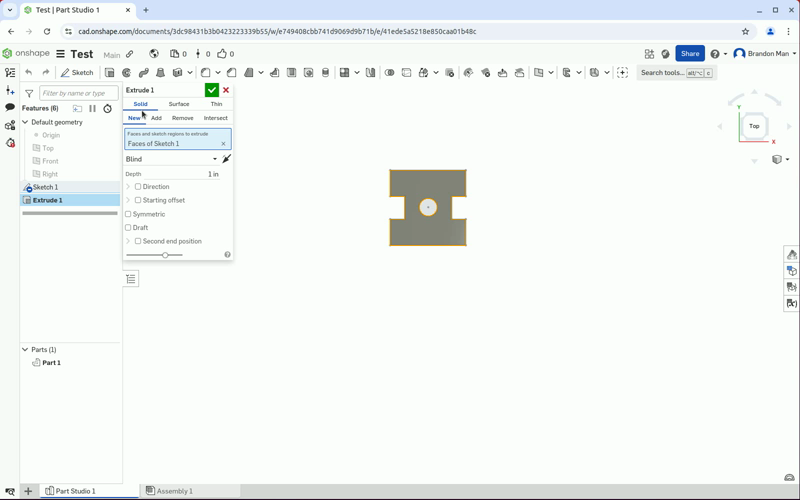
mouse_move(137, 120)
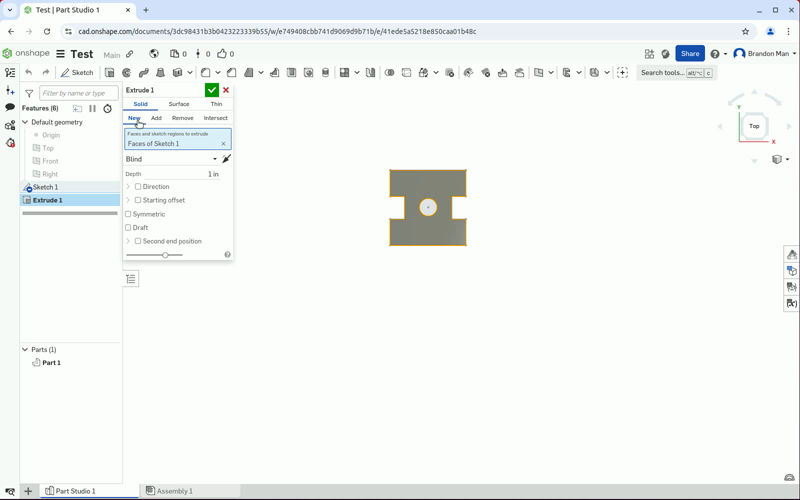
click(137, 120)
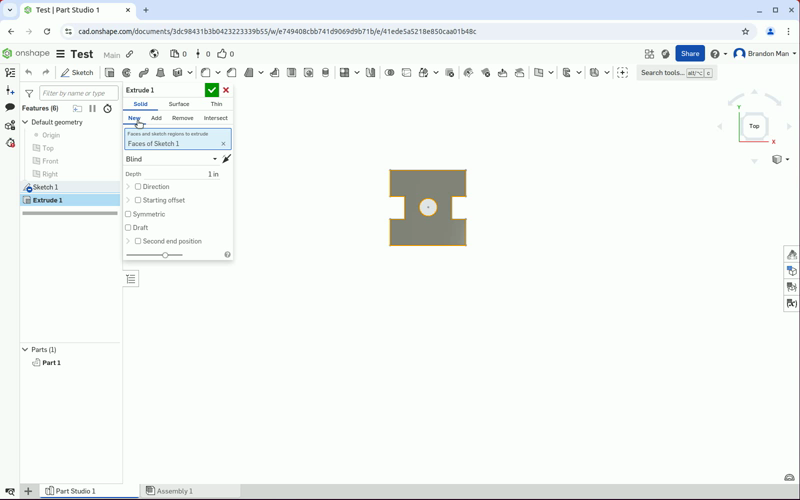
key(tab, 4)
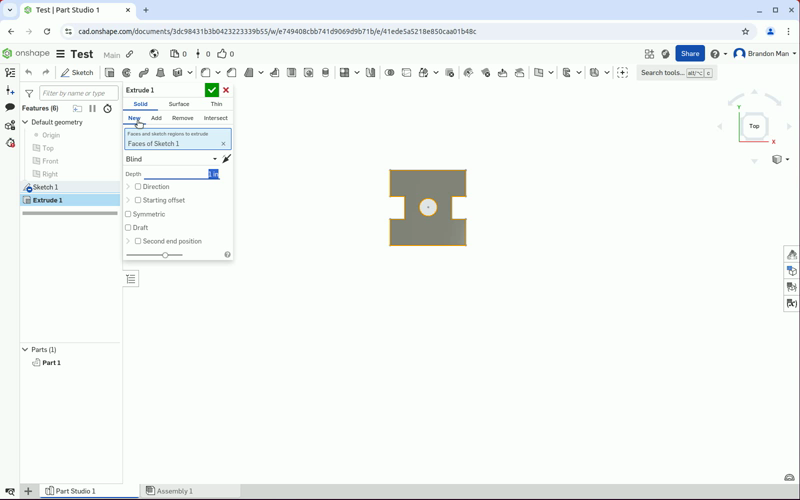
text(3.851)
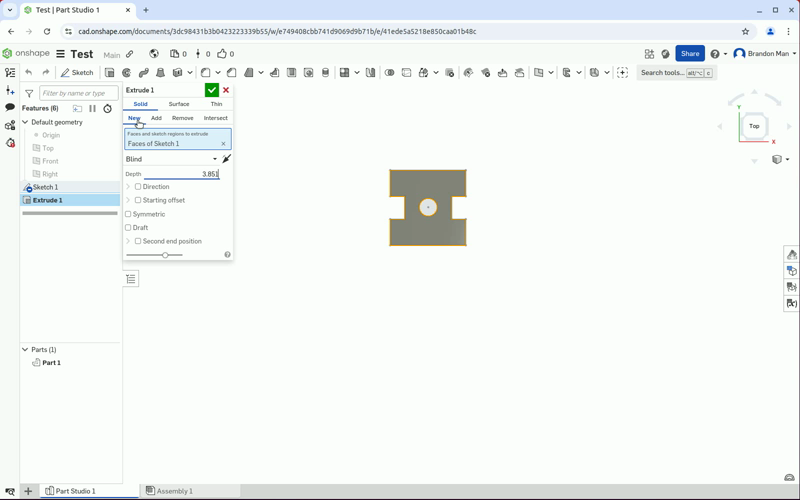
key(enter)
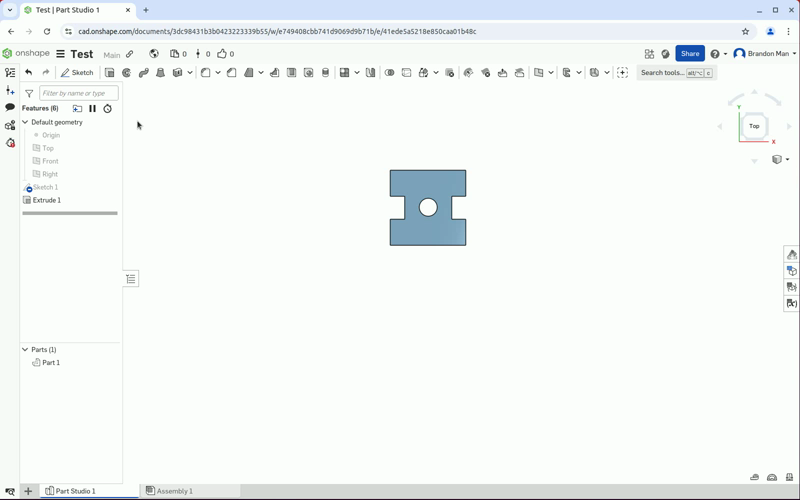
key(shift+h)
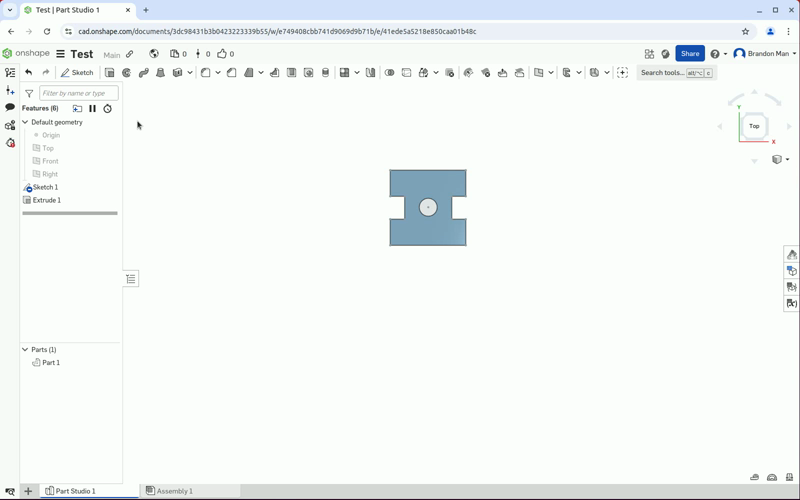
key(shift+h)
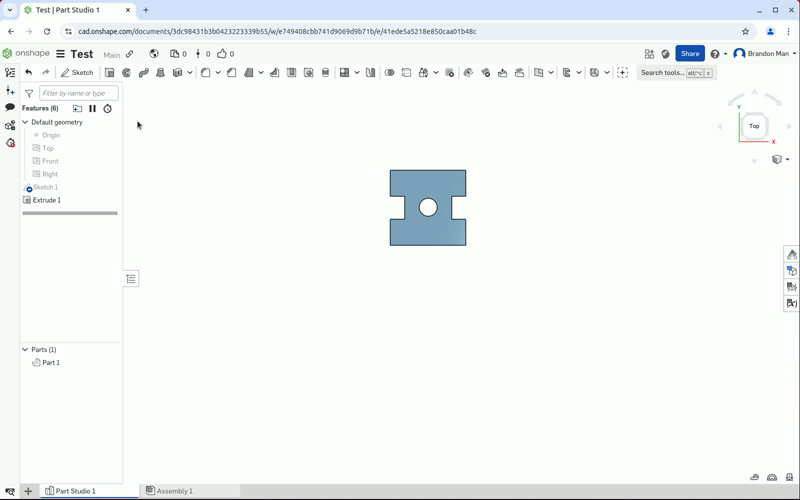
mouse_move(73, 189)
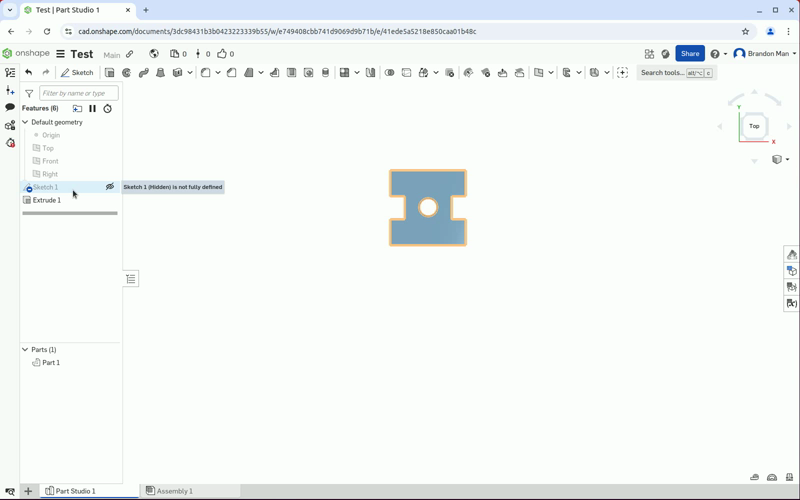
click(73, 189)
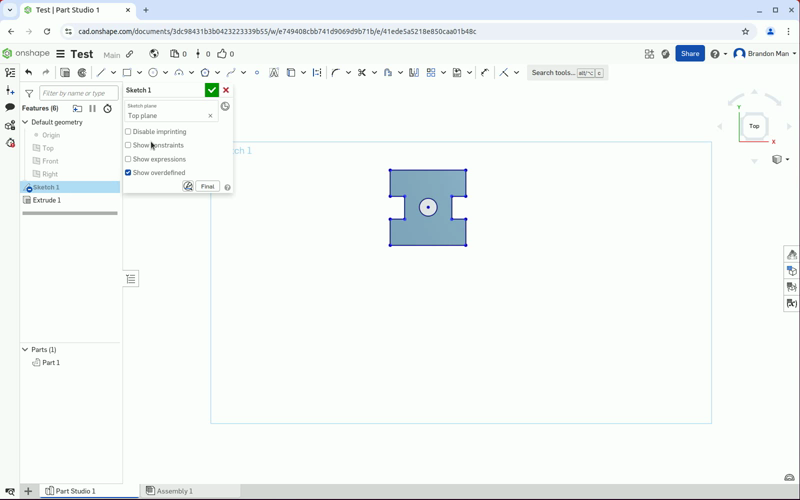
mouse_move(229, 92)
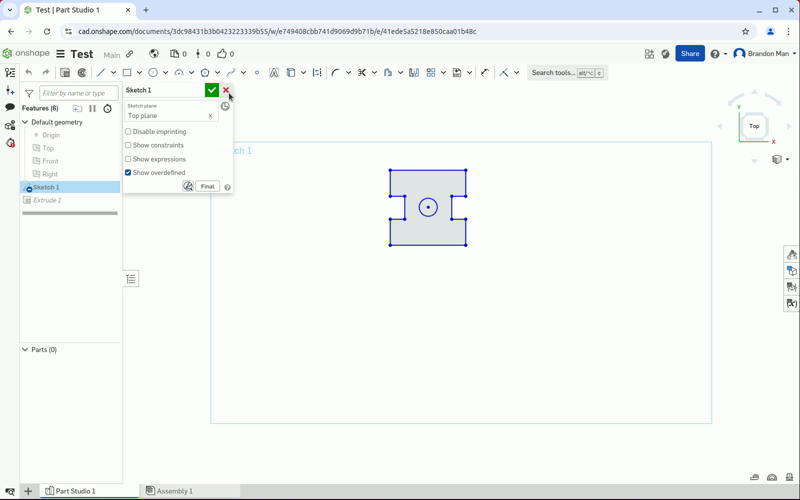
click(229, 92)
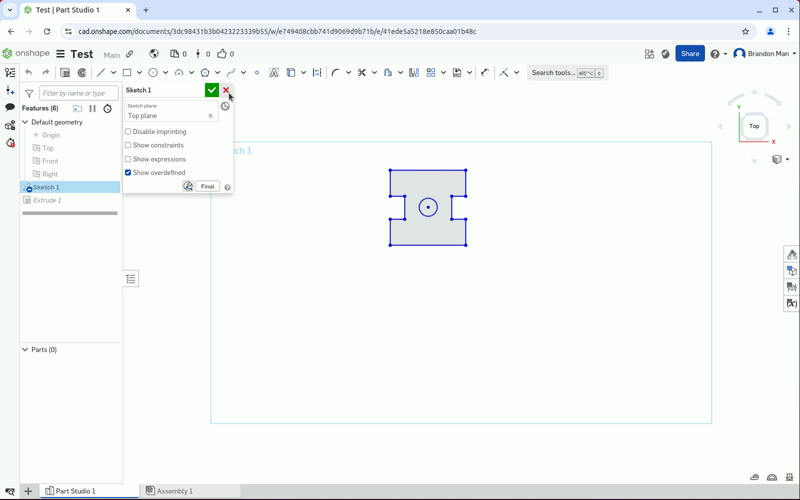
key(shift+s)
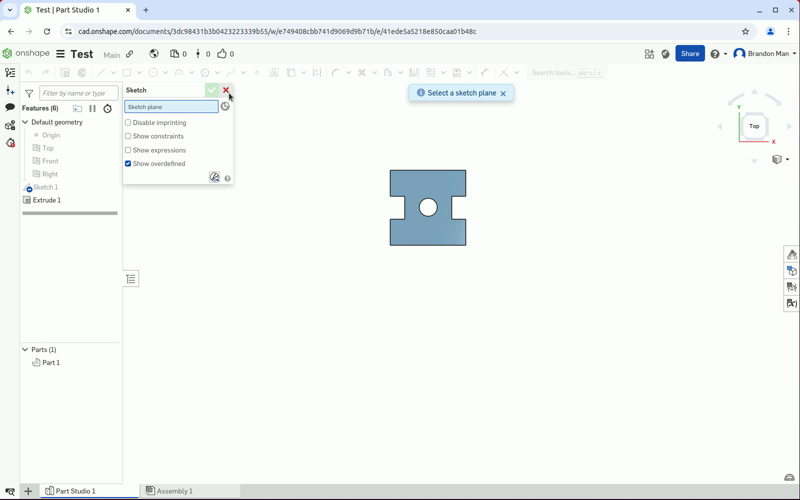
mouse_move(73, 150)
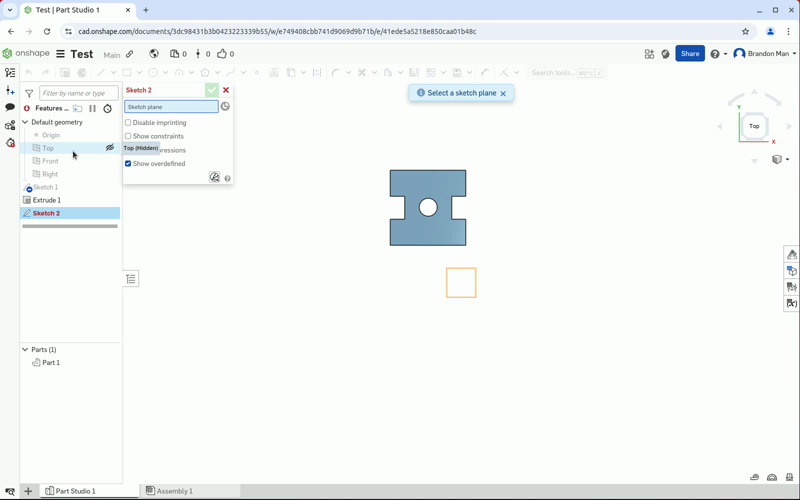
click(73, 150)
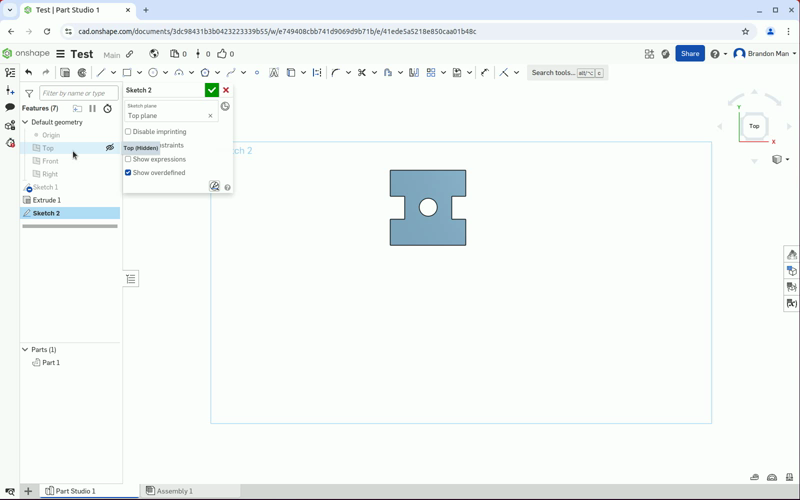
mouse_move(73, 352)
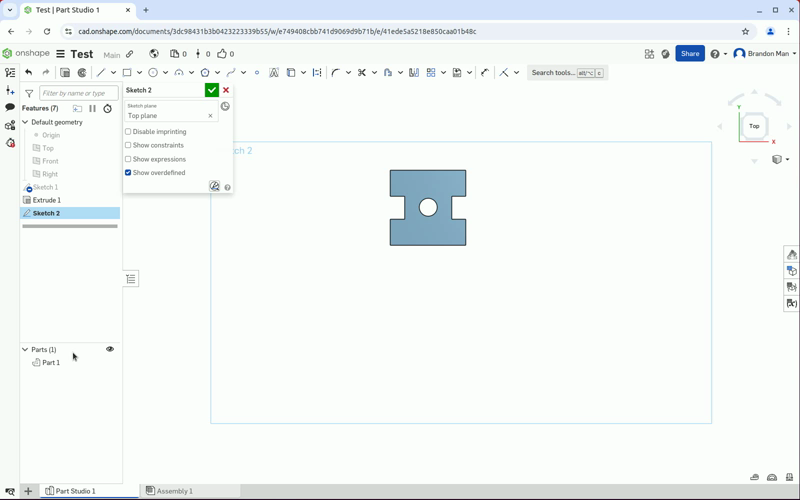
key(y)
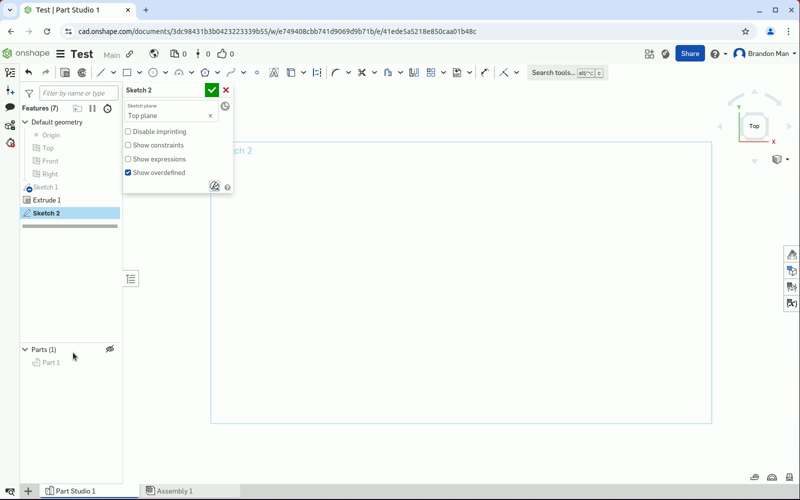
key(l)
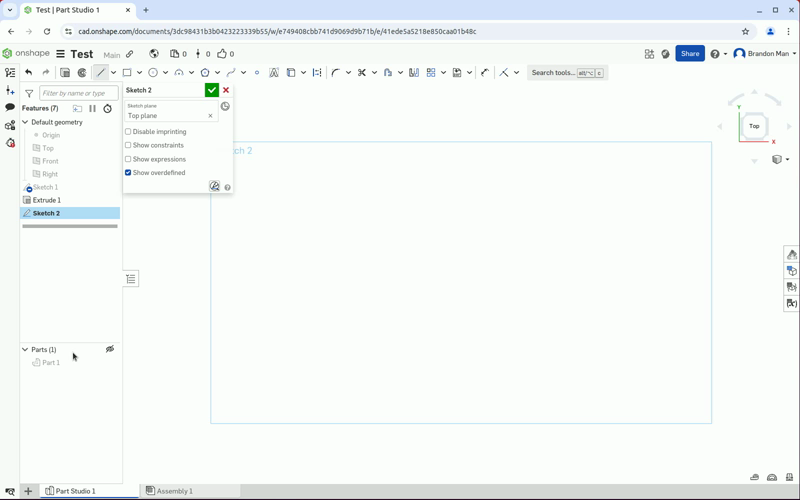
key_down(shift)
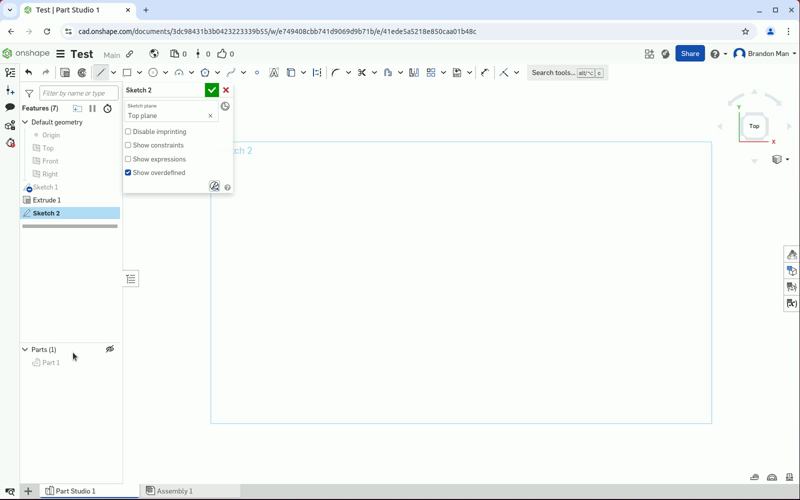
mouse_move(390, 282)
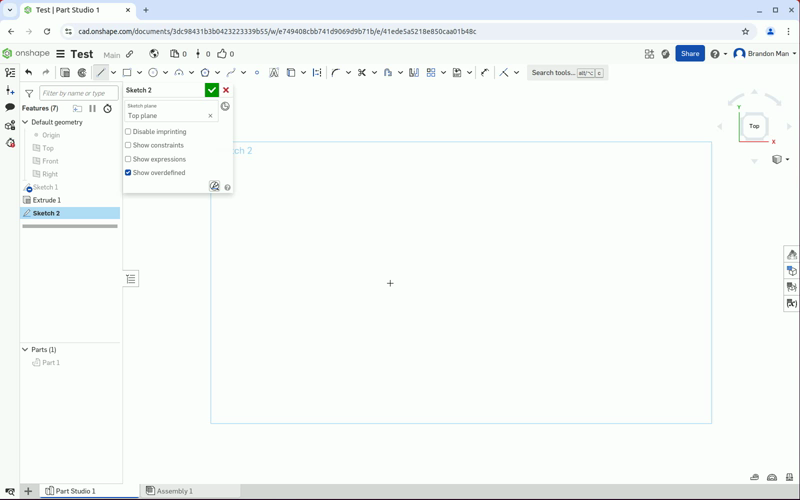
click(390, 282)
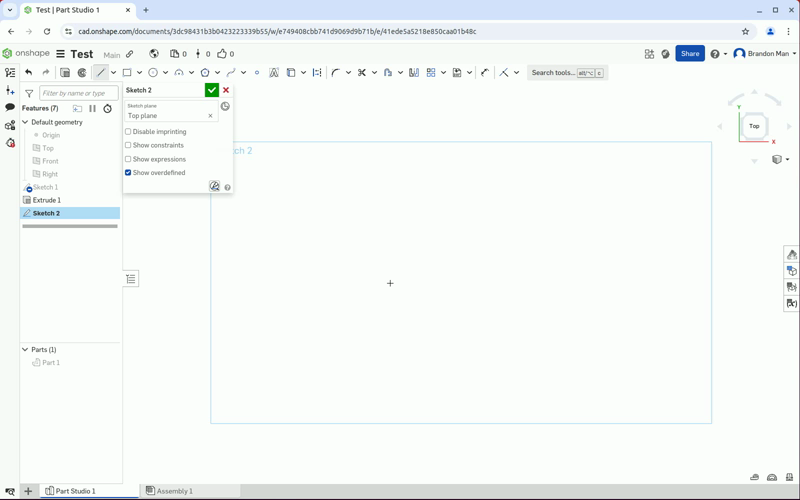
key_up(shift)
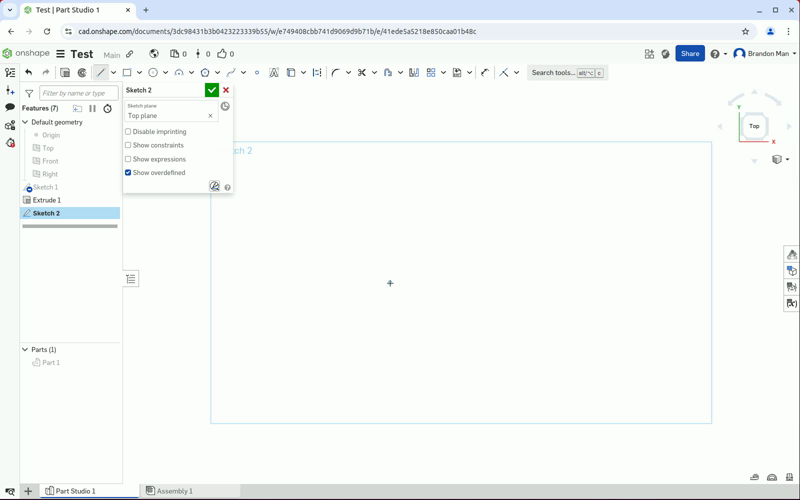
key_down(shift)
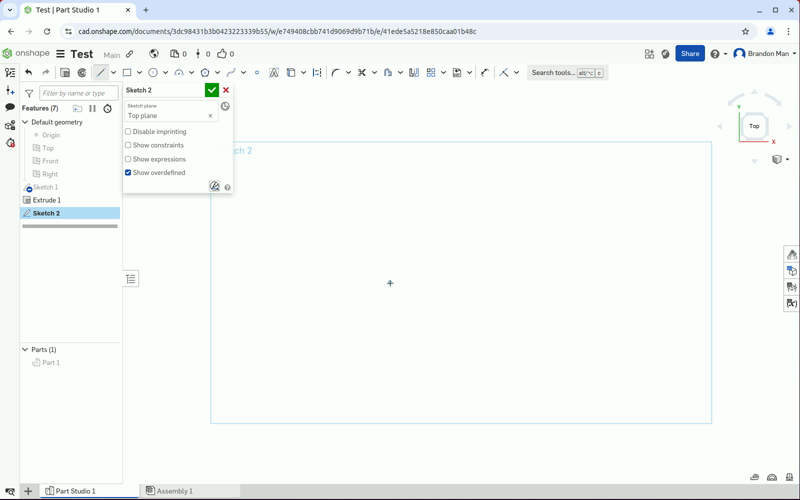
mouse_move(465, 282)
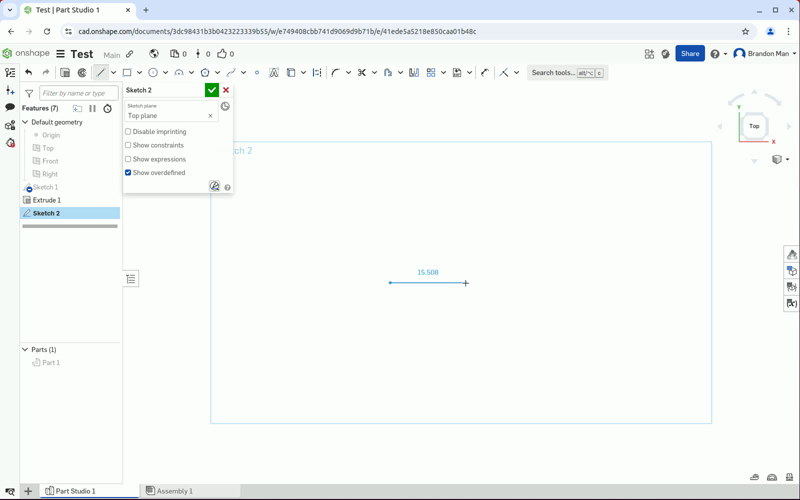
click(465, 282)
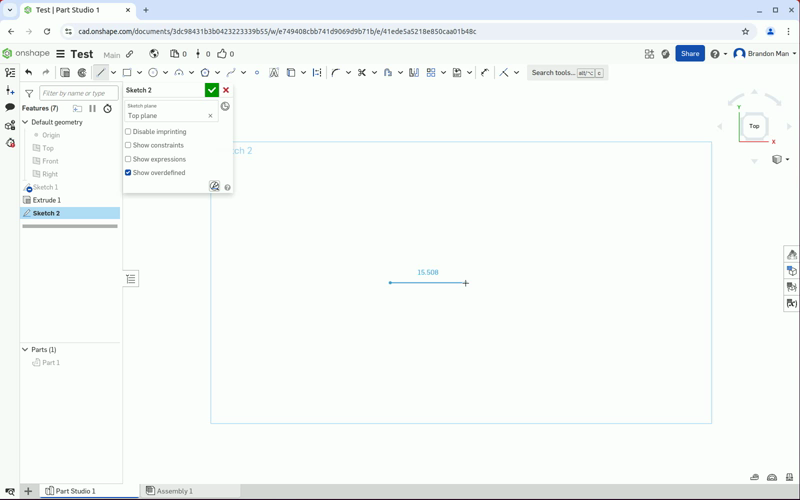
key_up(shift)
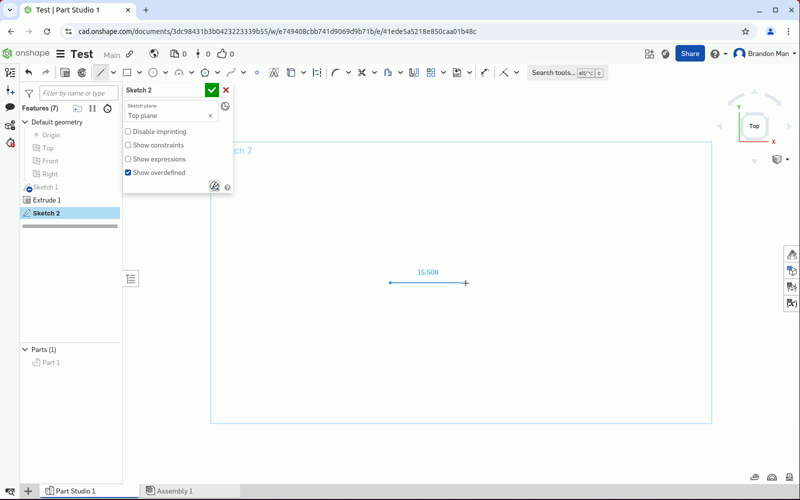
key_down(shift)
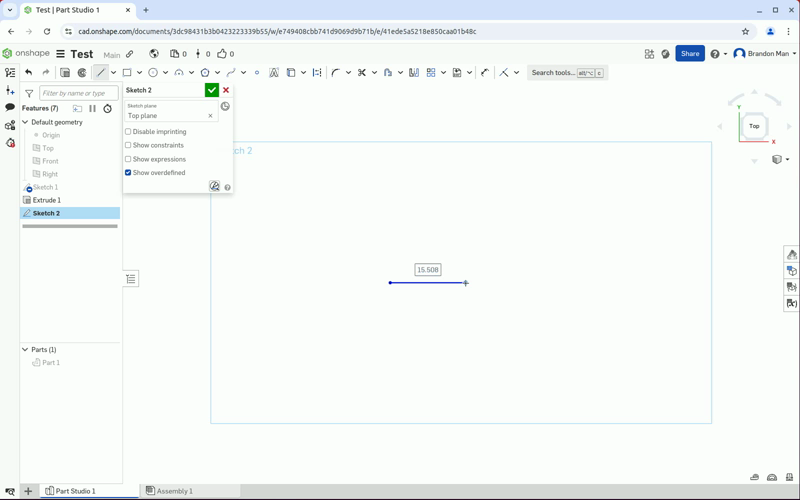
mouse_move(495, 282)
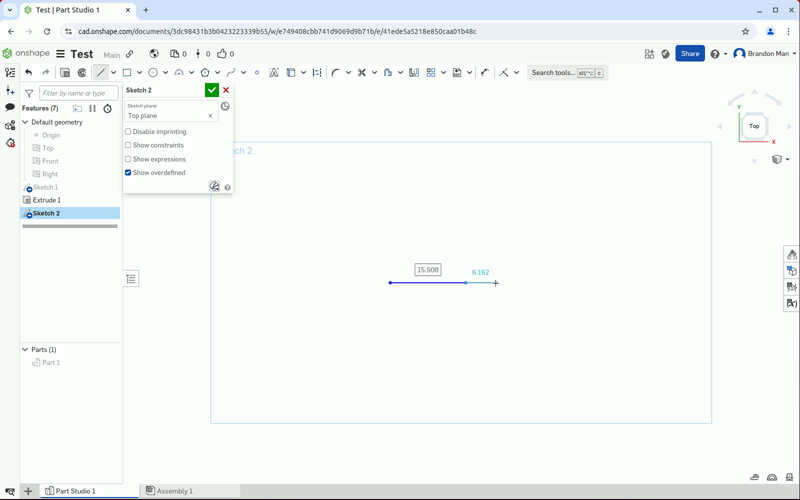
mouse_move(465, 244)
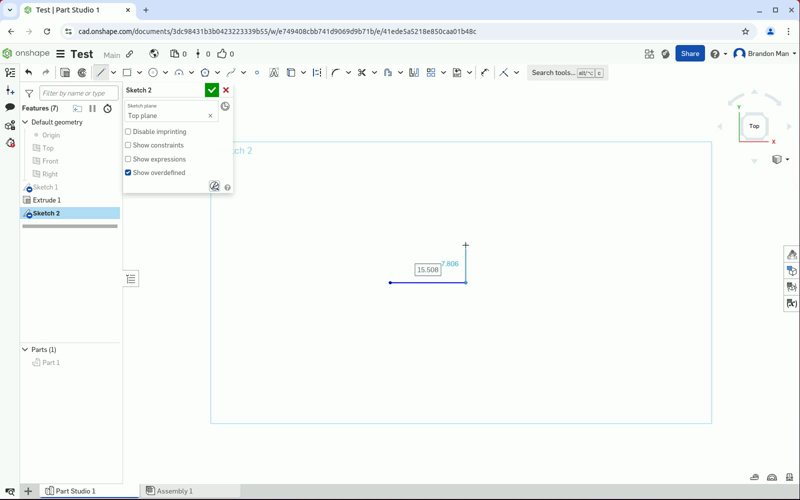
click(465, 244)
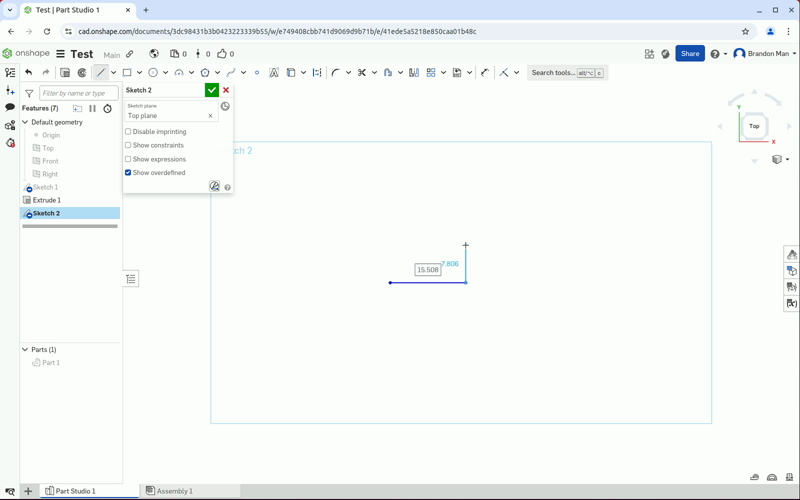
key_up(shift)
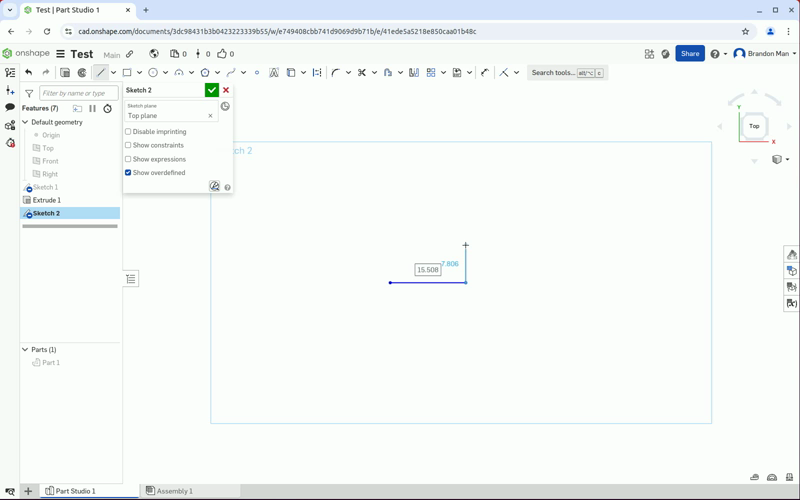
key_down(shift)
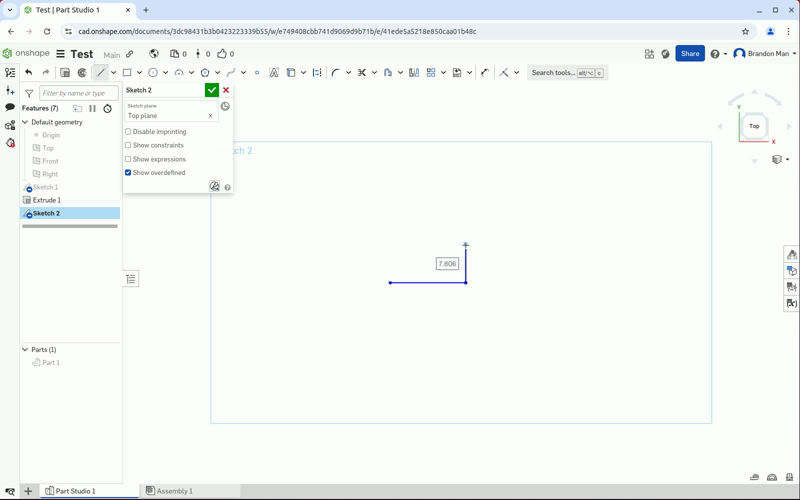
mouse_move(390, 244)
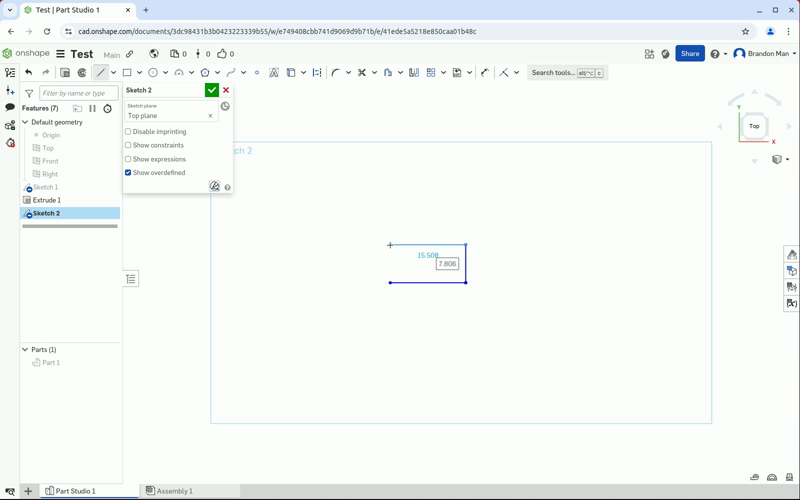
click(390, 244)
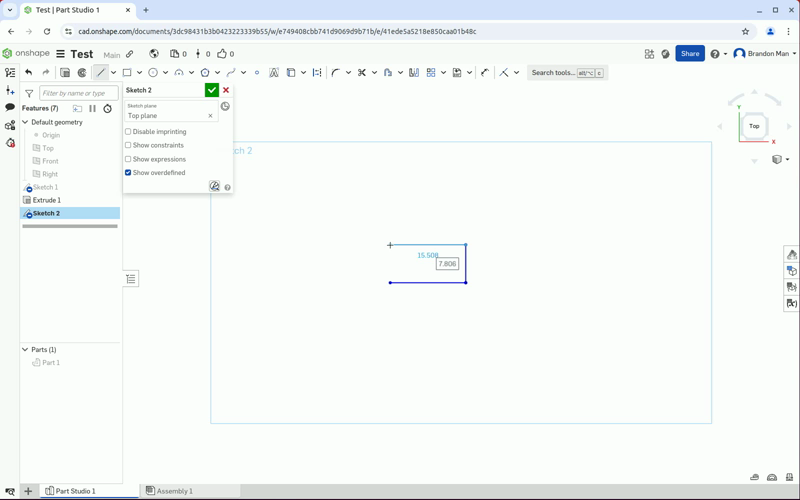
key_up(shift)
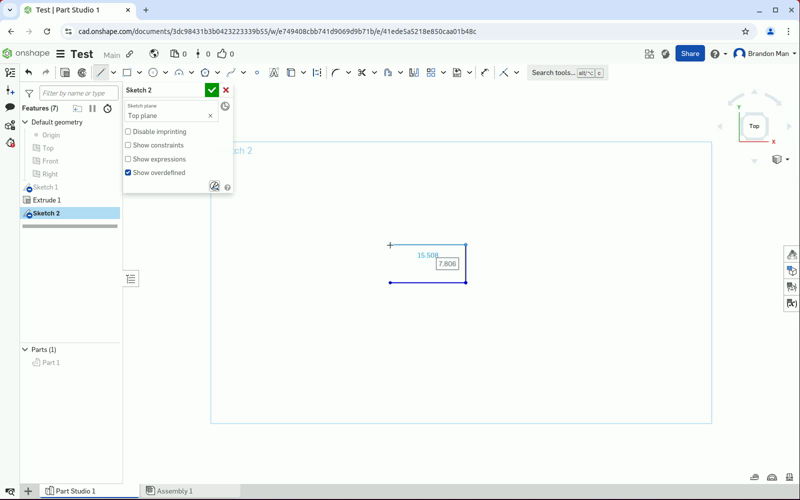
mouse_move(420, 244)
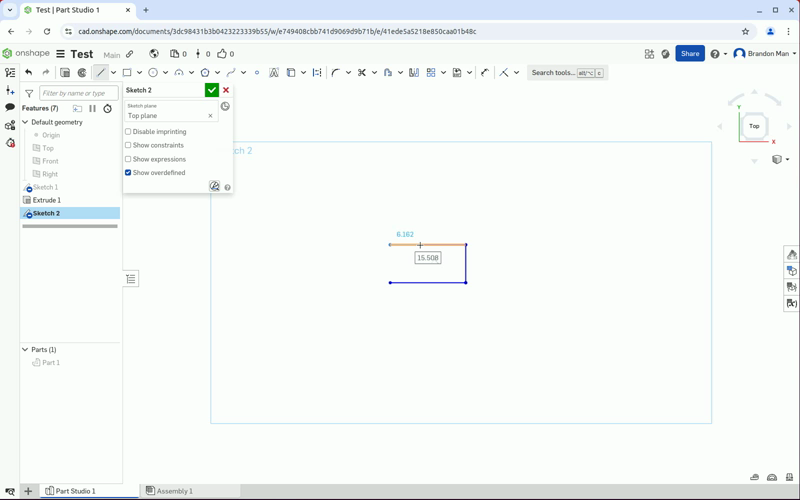
key_down(shift)
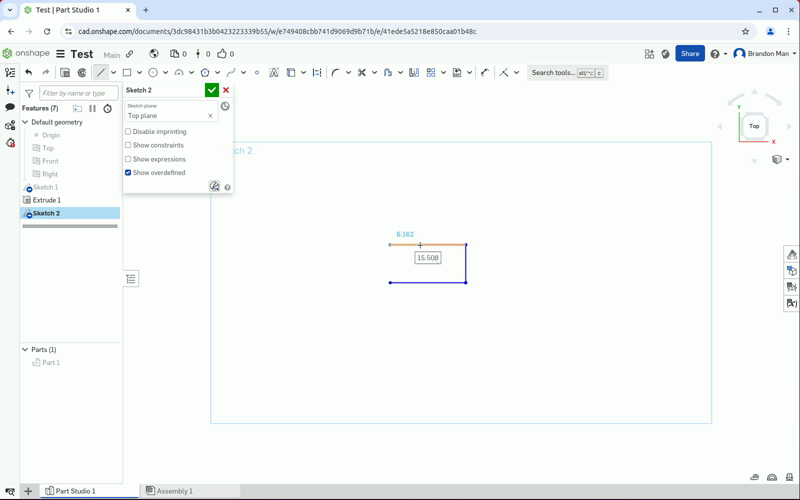
mouse_move(390, 282)
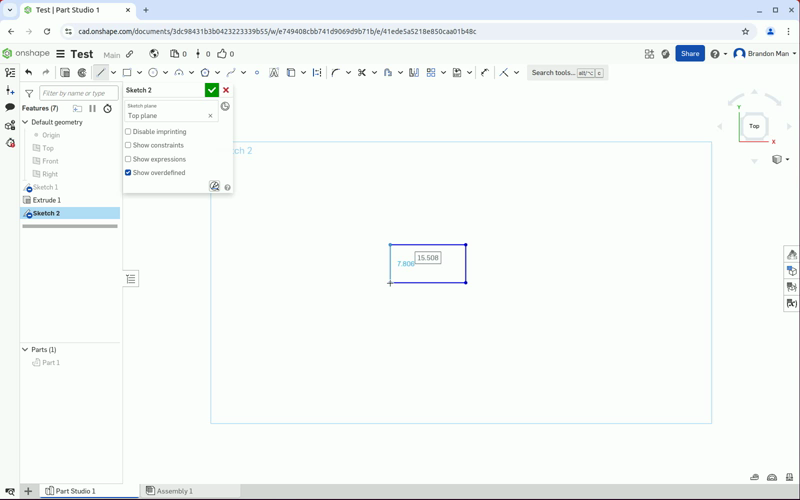
key_up(shift)
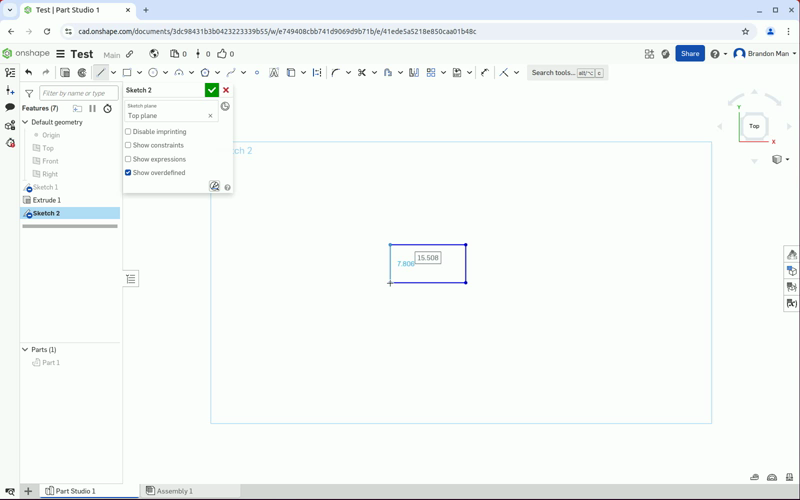
click(390, 282)
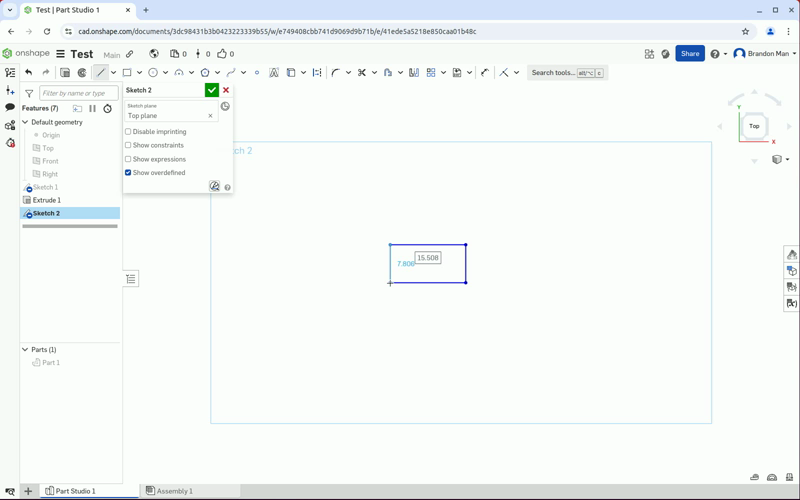
key(esc)
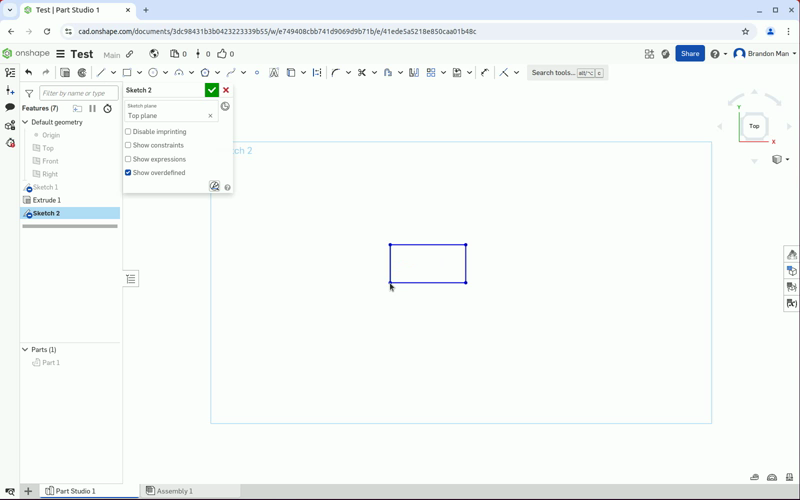
key(c)
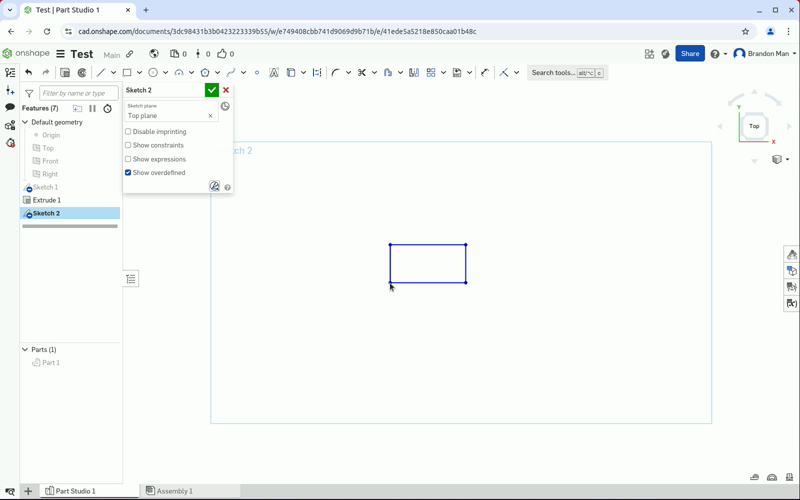
key_down(shift)
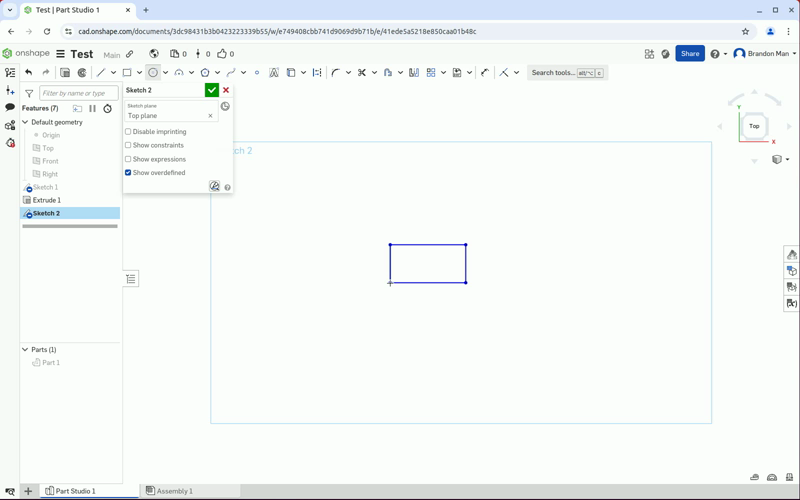
mouse_move(428, 264)
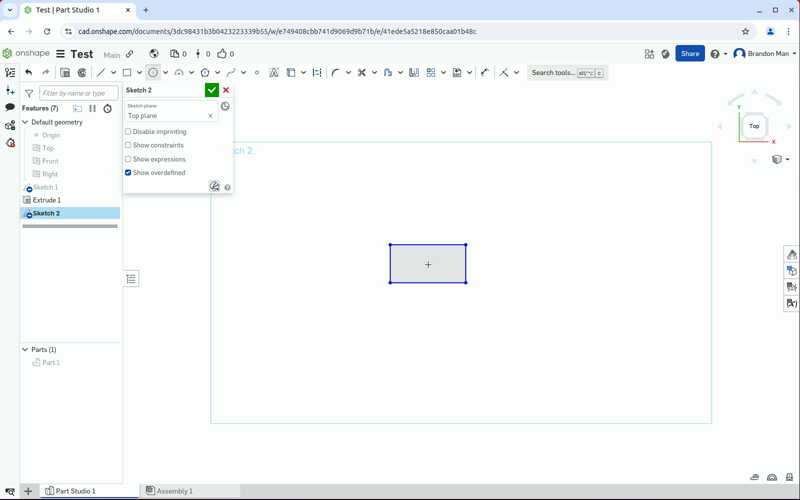
click(428, 264)
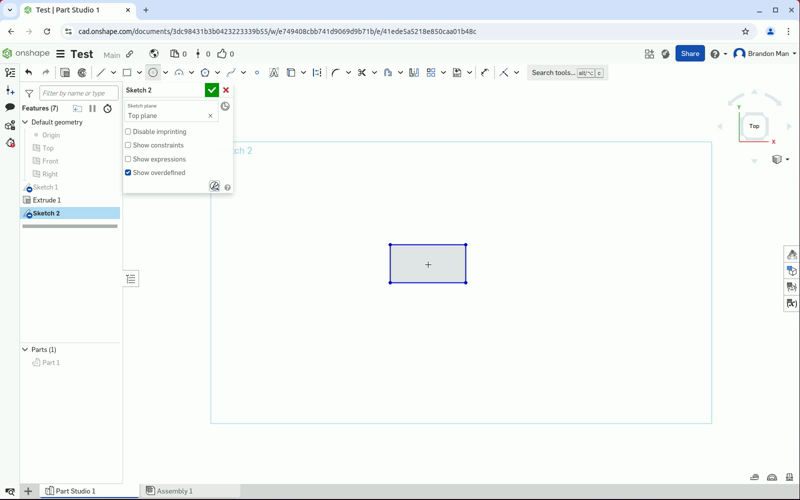
key_up(shift)
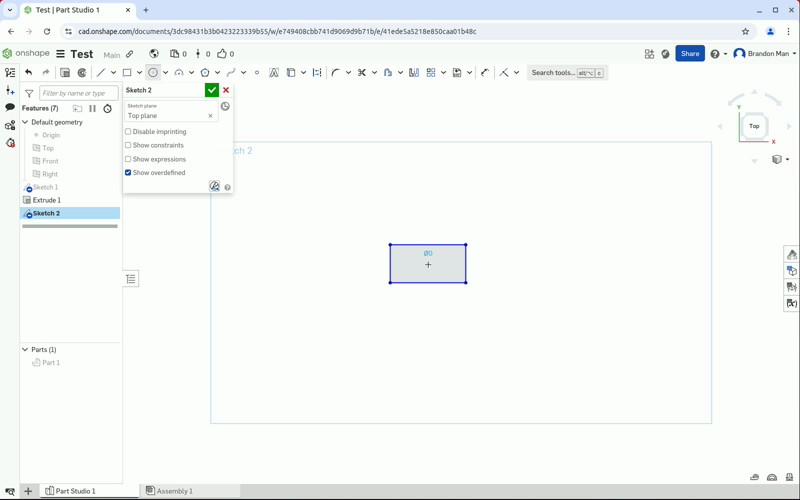
mouse_move(437, 264)
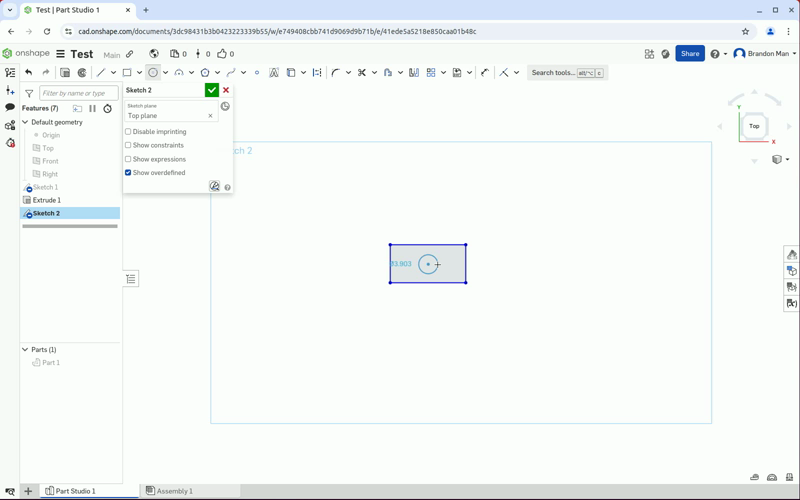
click(437, 264)
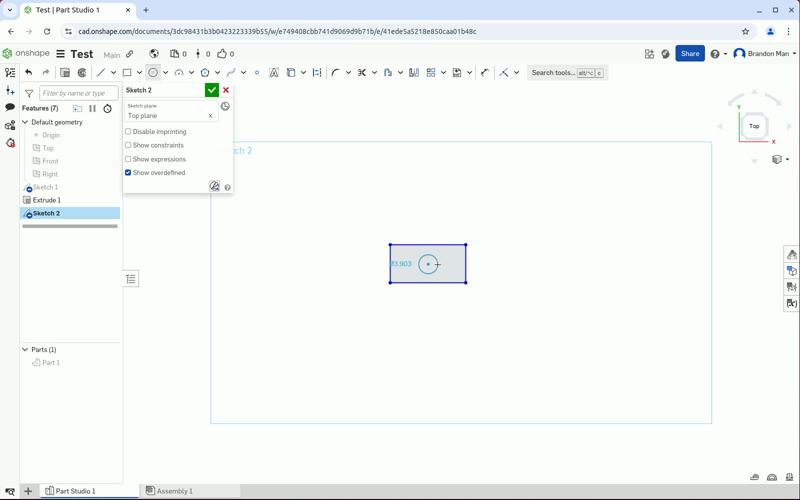
key(esc)
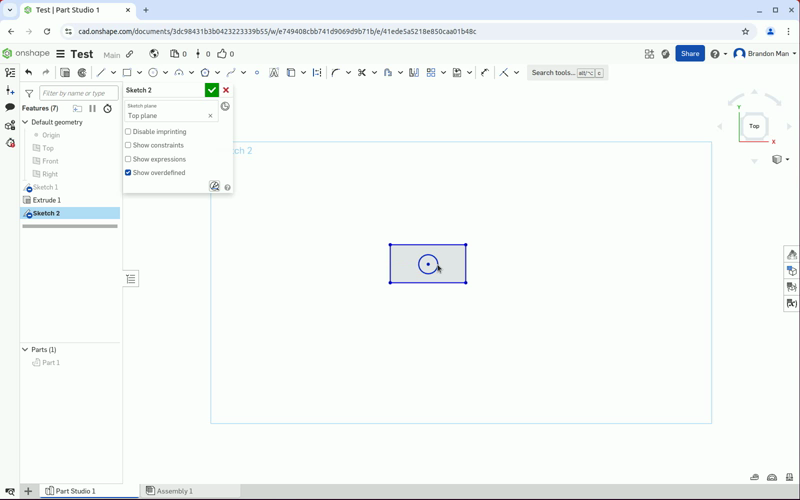
mouse_move(409, 266)
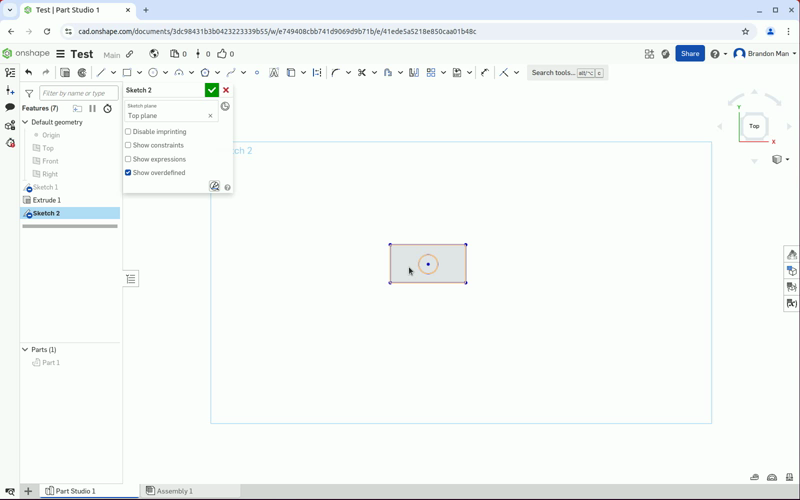
click(409, 266)
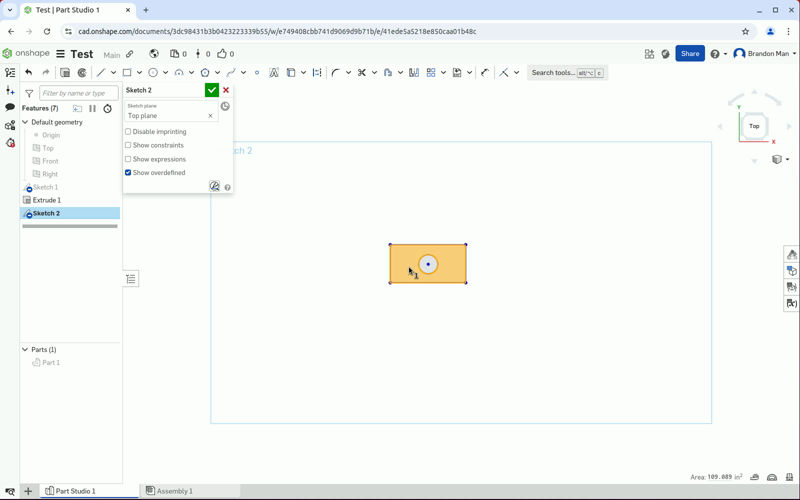
mouse_move(73, 352)
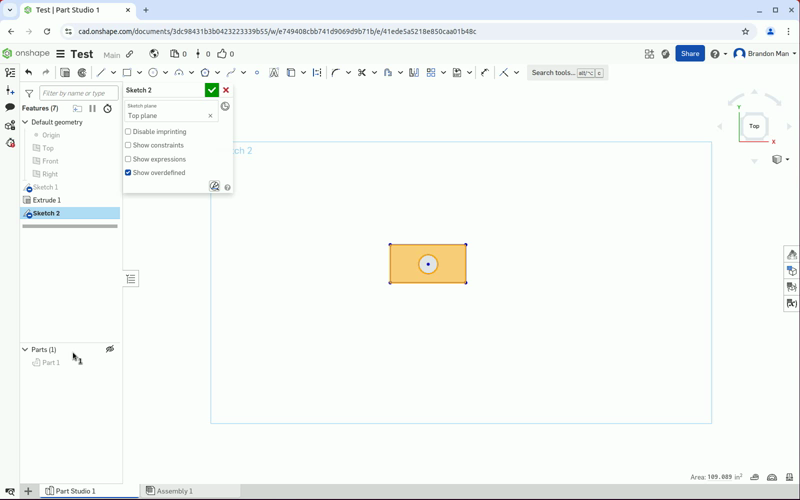
key(shift+y)
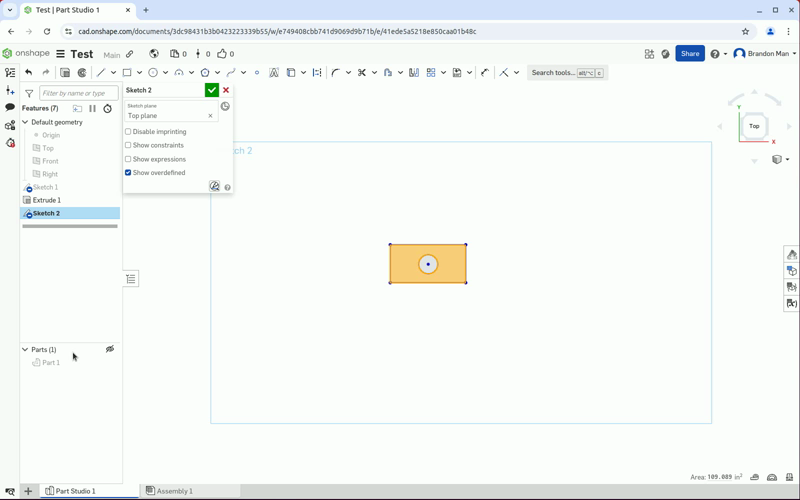
key(shift+e)
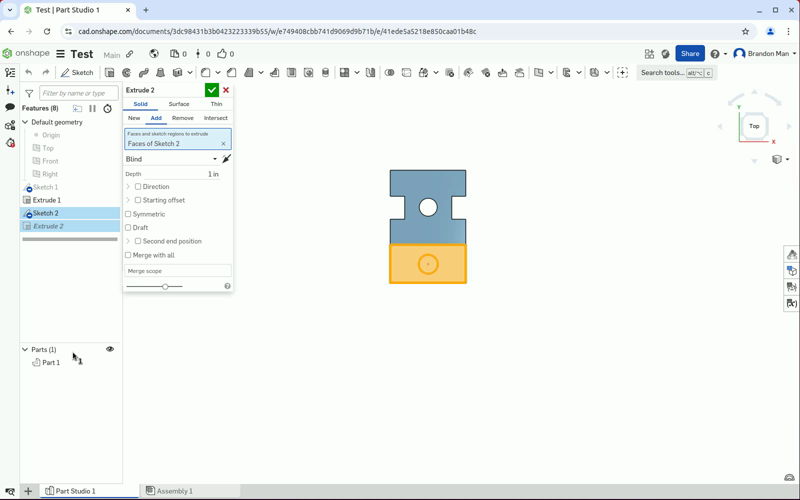
mouse_move(143, 106)
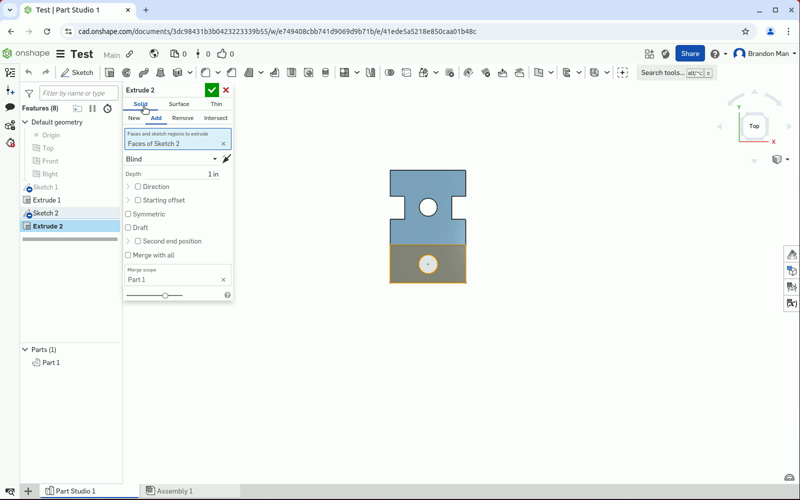
click(143, 106)
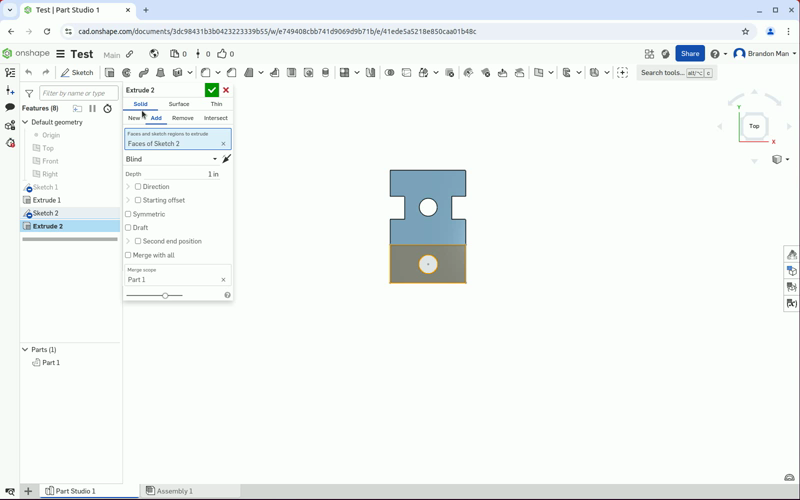
mouse_move(137, 120)
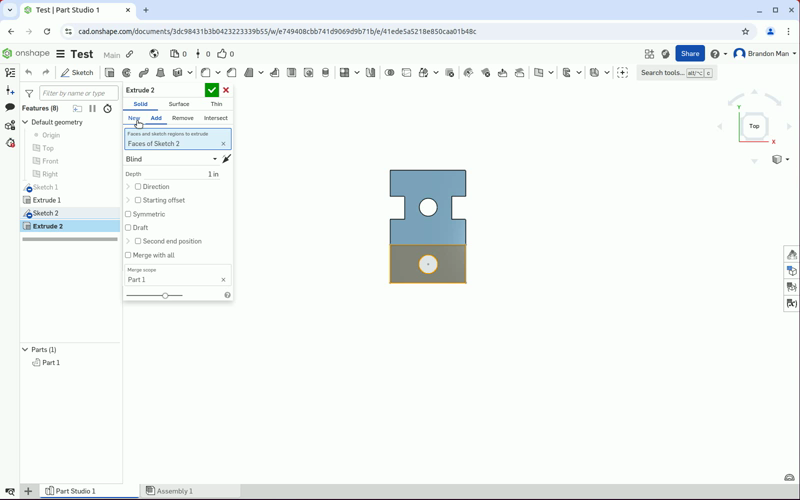
click(137, 120)
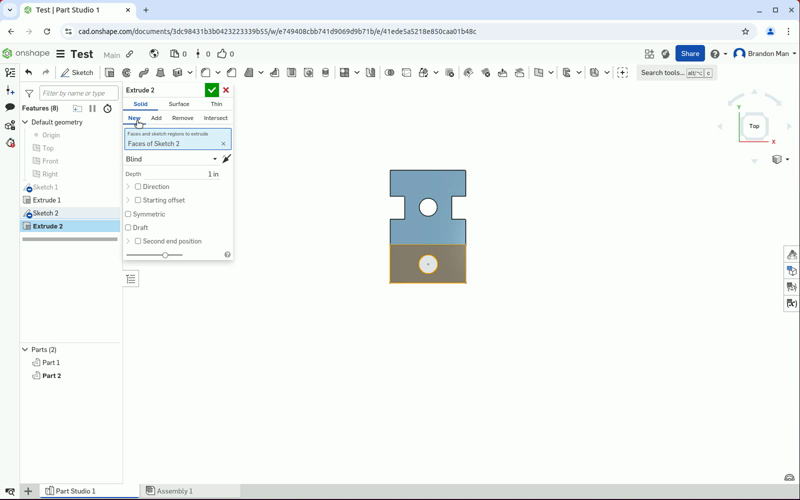
key(tab, 4)
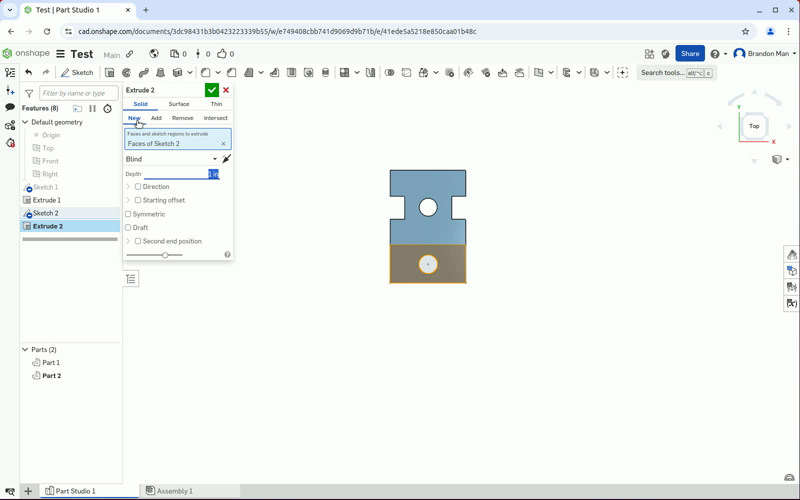
text(3.851)
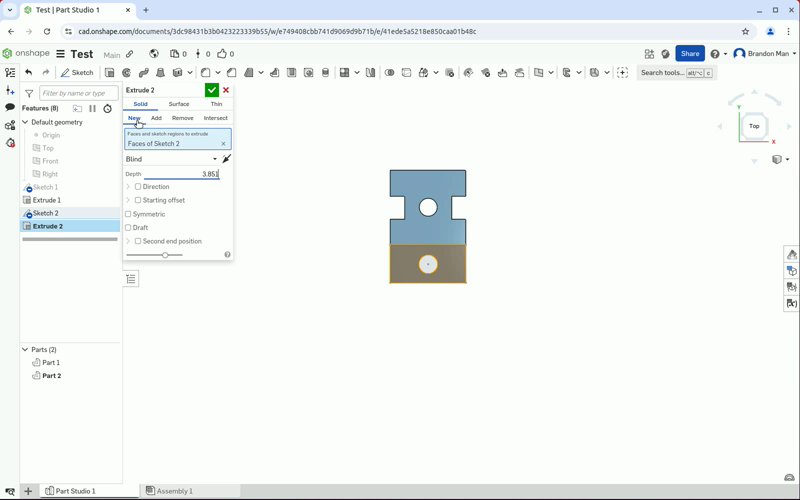
key(enter)
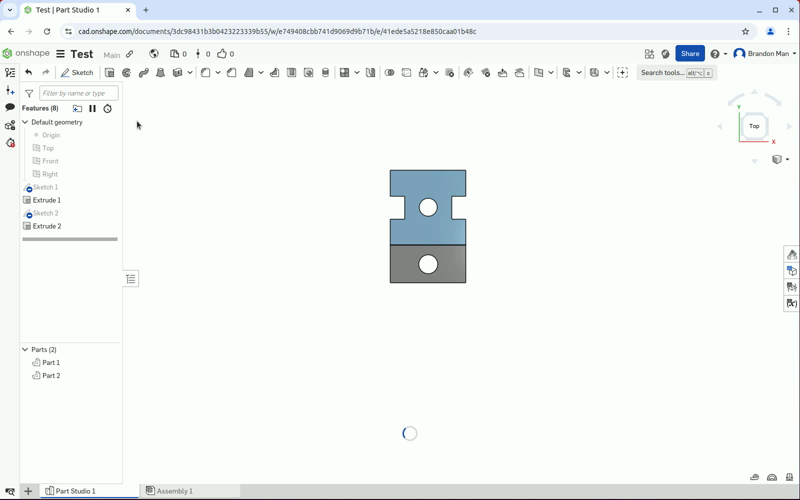
key(shift+h)
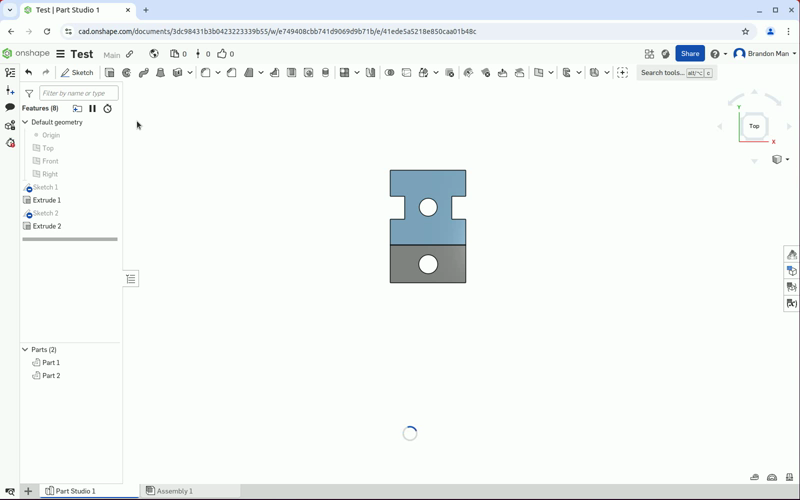
key(shift+h)
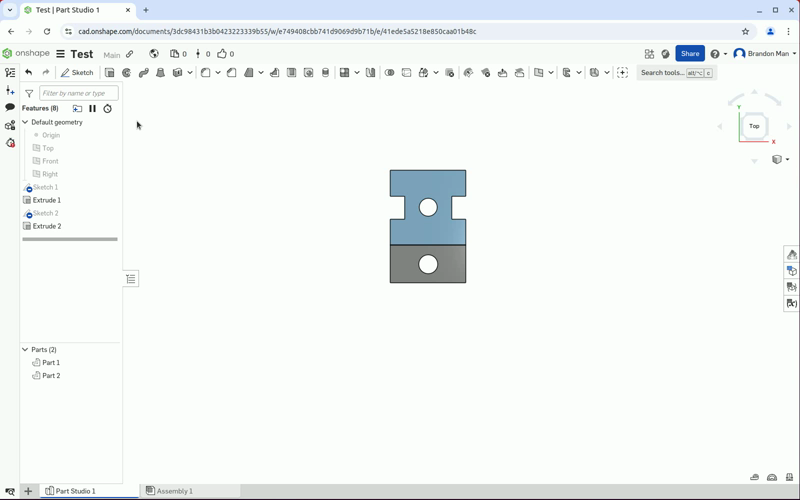
mouse_move(73, 189)
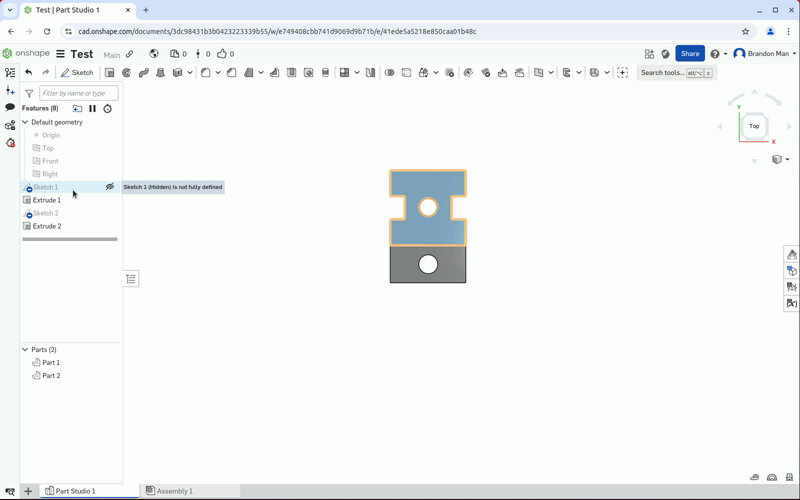
click(73, 189)
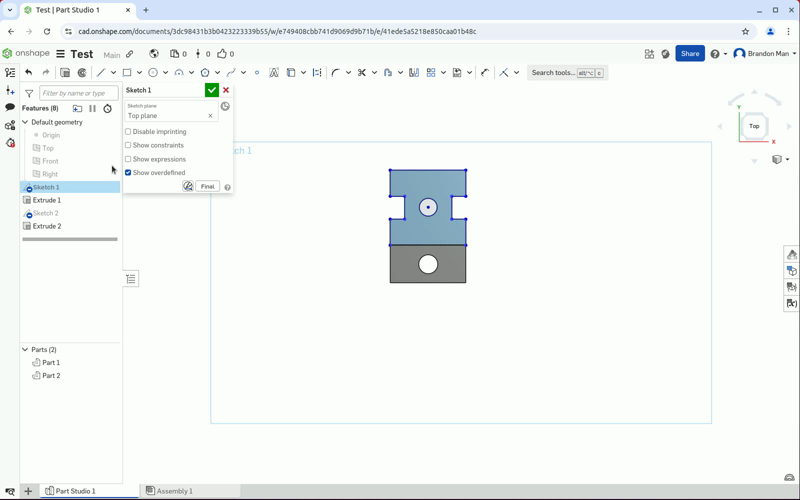
mouse_move(229, 92)
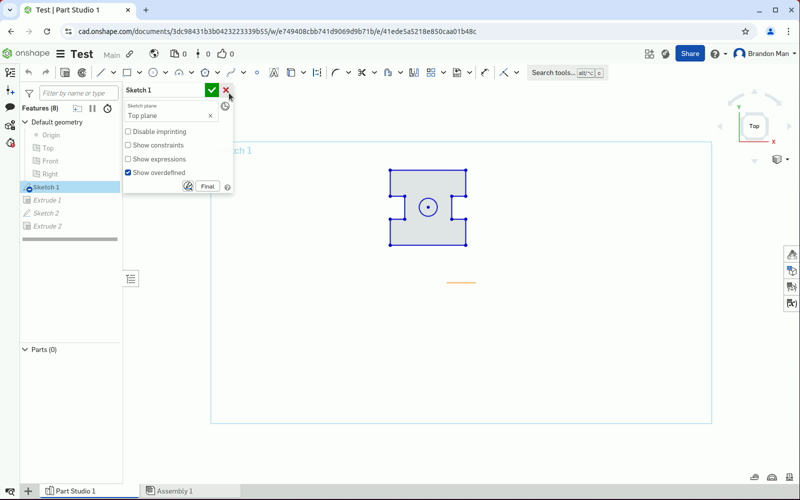
click(229, 92)
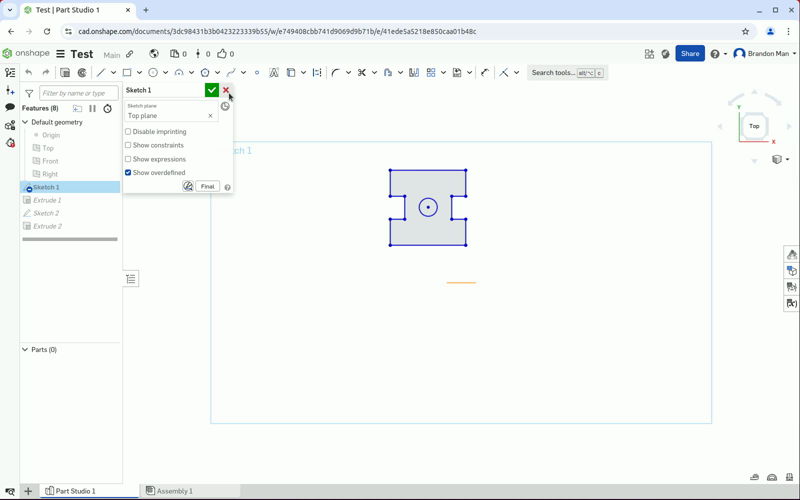
key(shift+s)
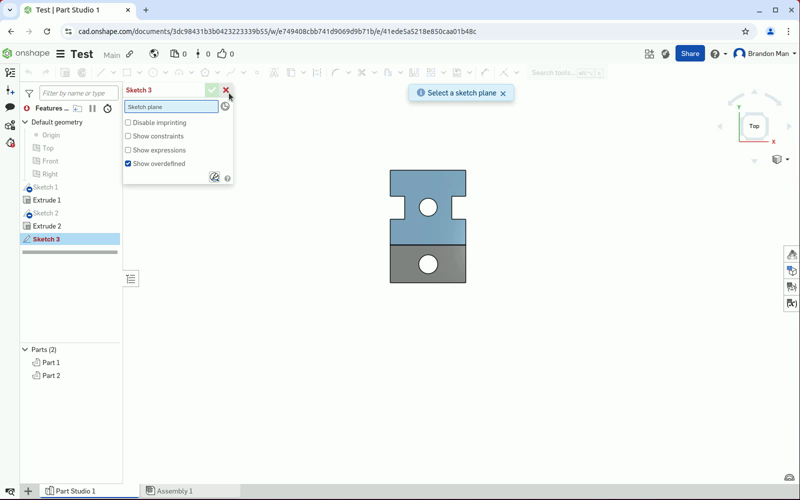
mouse_move(73, 150)
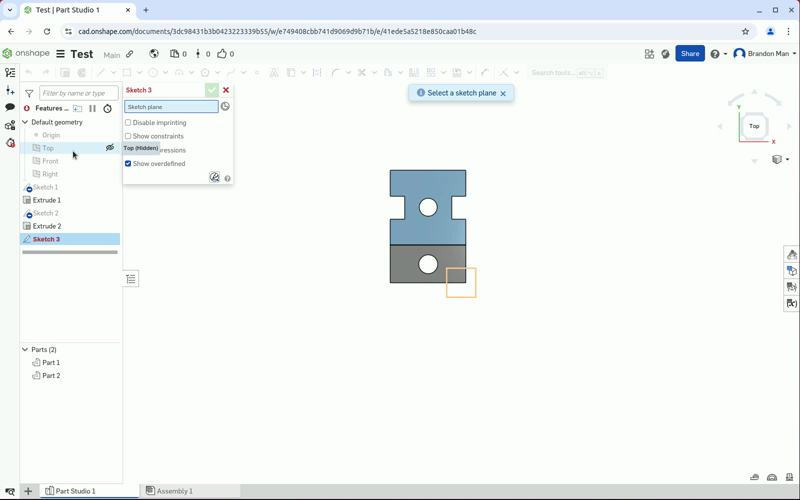
click(73, 150)
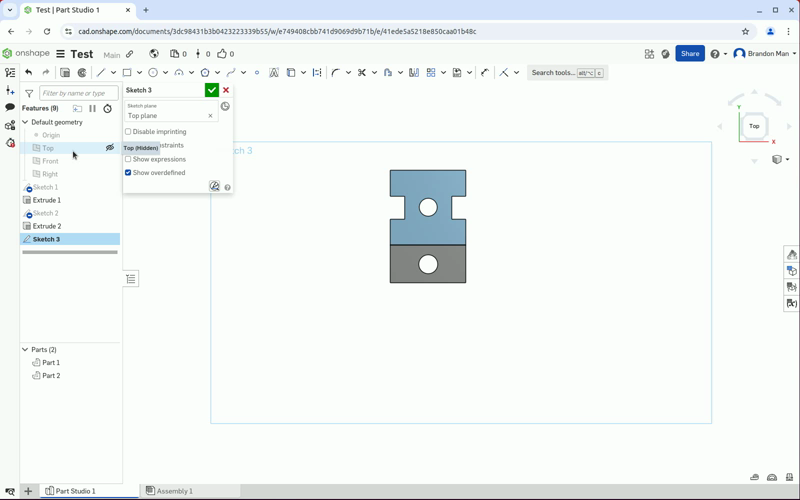
mouse_move(73, 352)
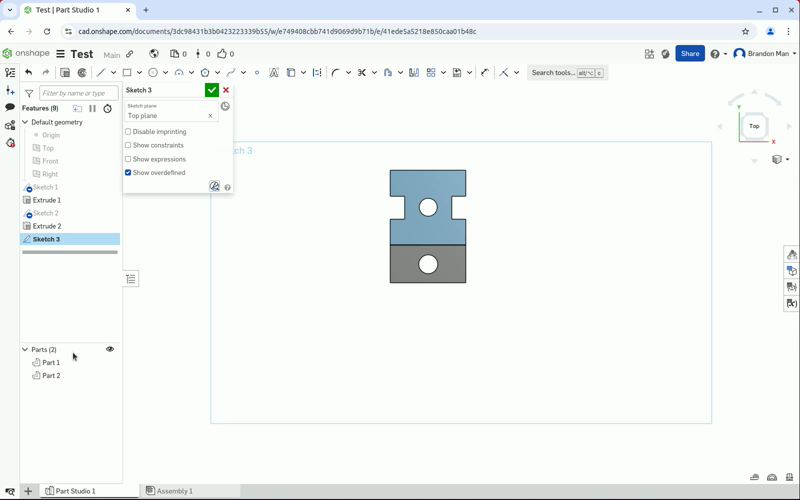
key(y)
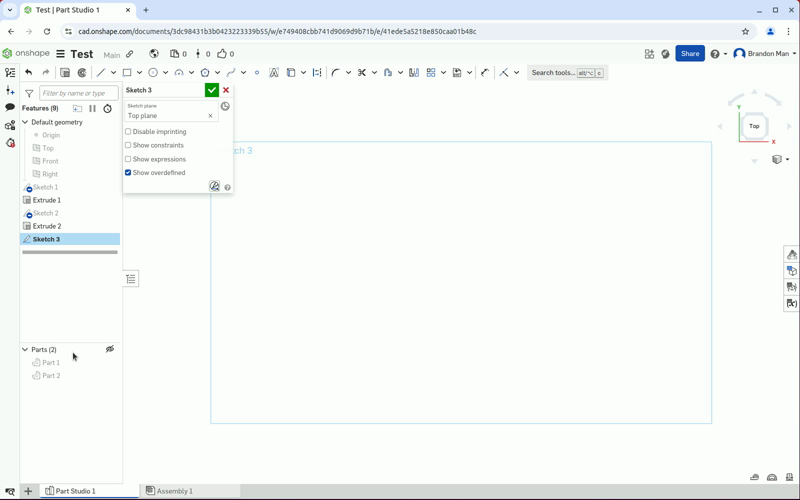
key(l)
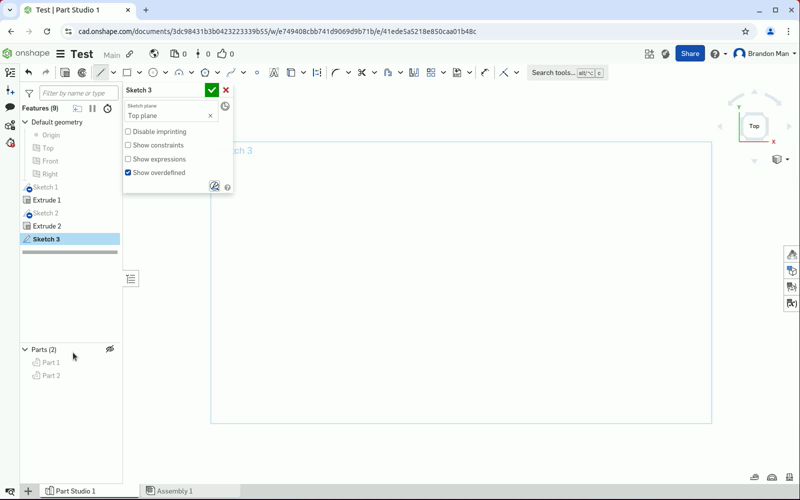
key_down(shift)
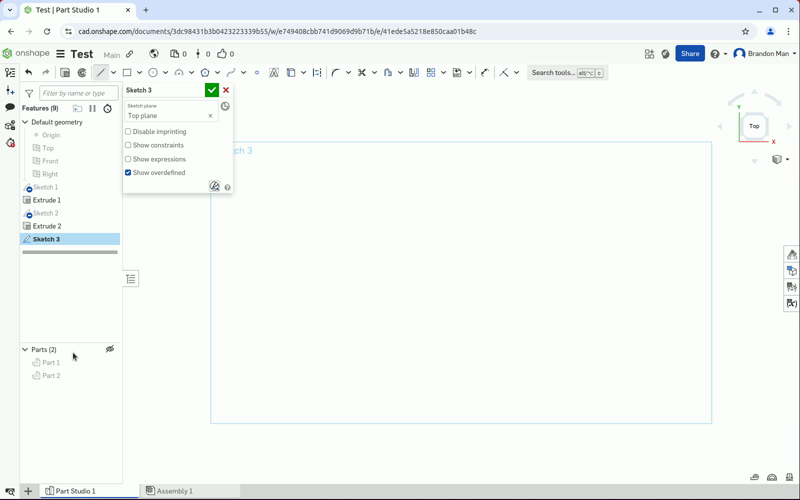
mouse_move(390, 218)
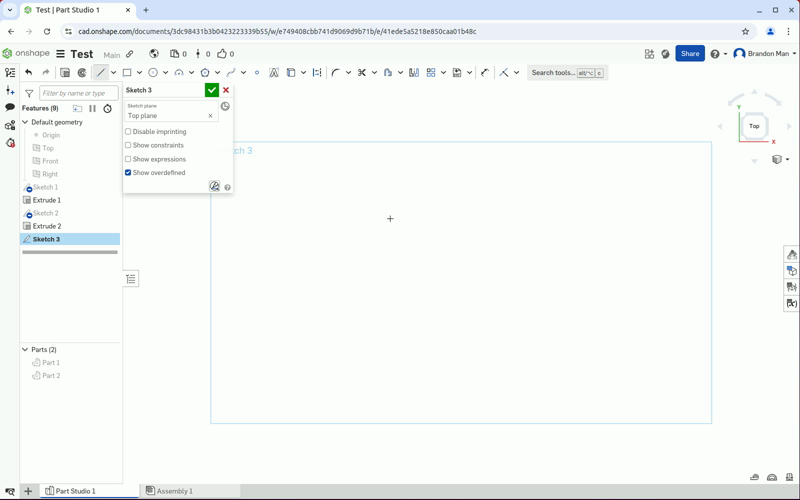
click(390, 218)
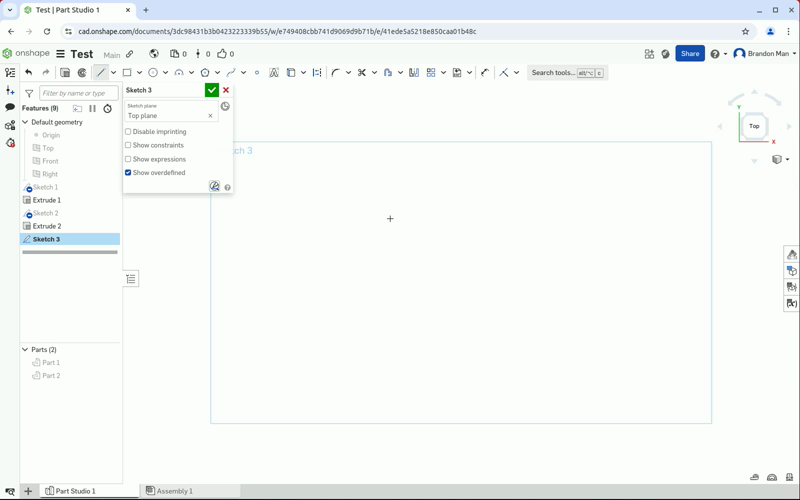
key_up(shift)
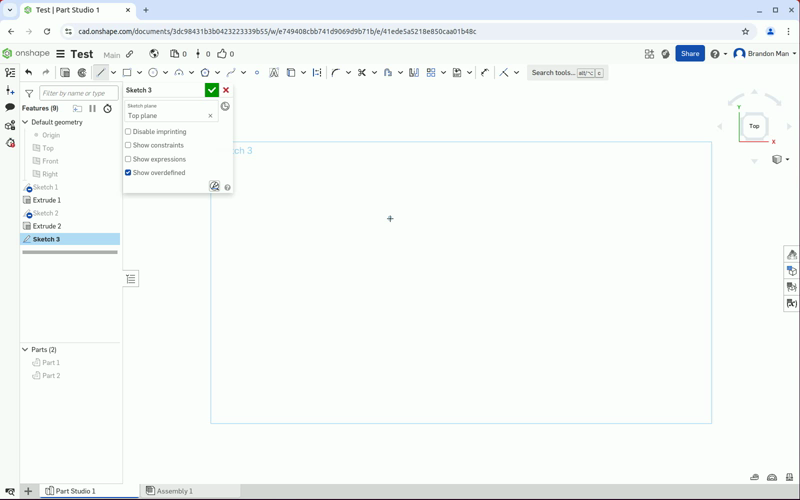
key_down(shift)
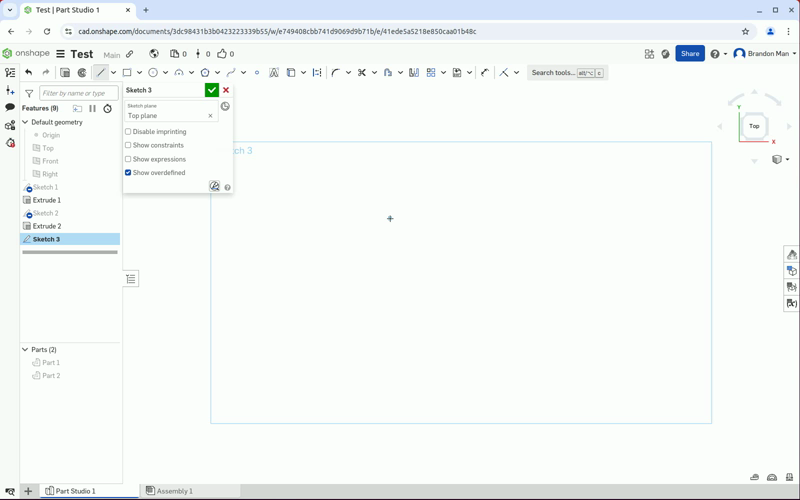
mouse_move(420, 218)
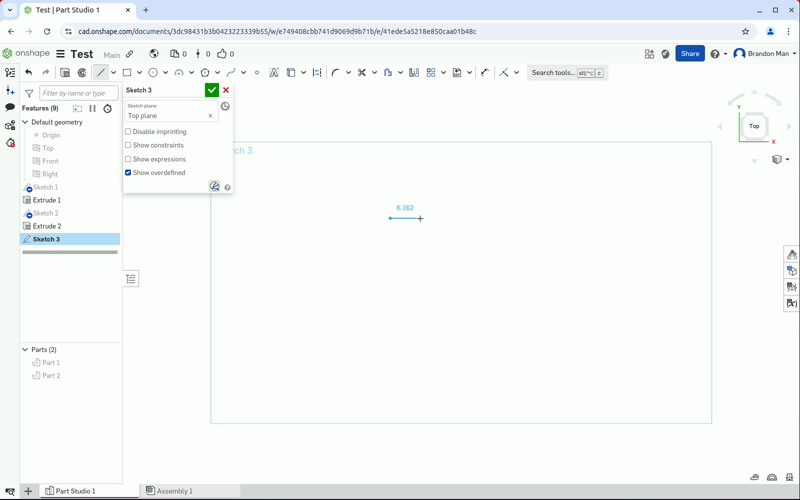
mouse_move(404, 218)
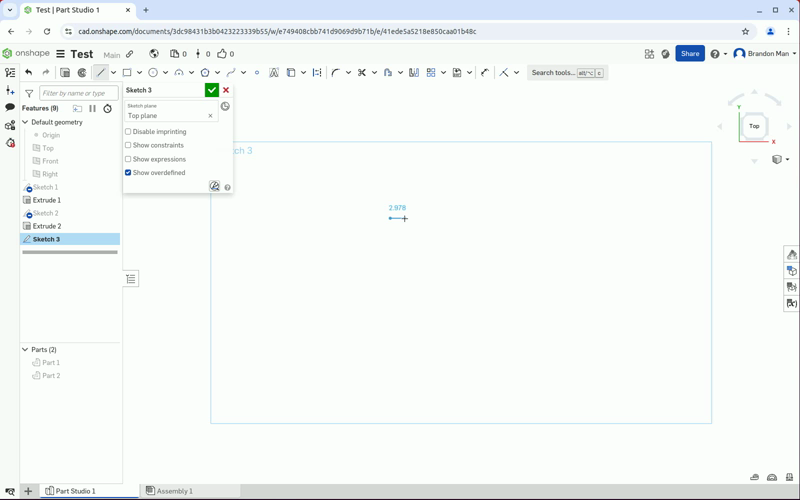
click(404, 218)
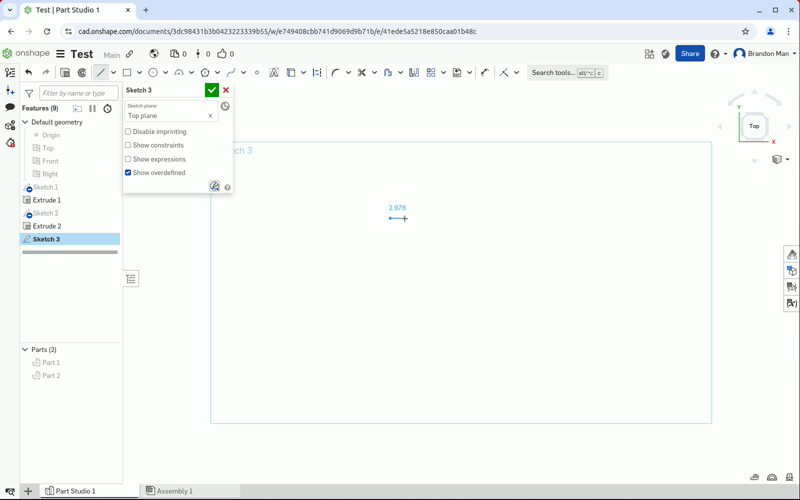
key_up(shift)
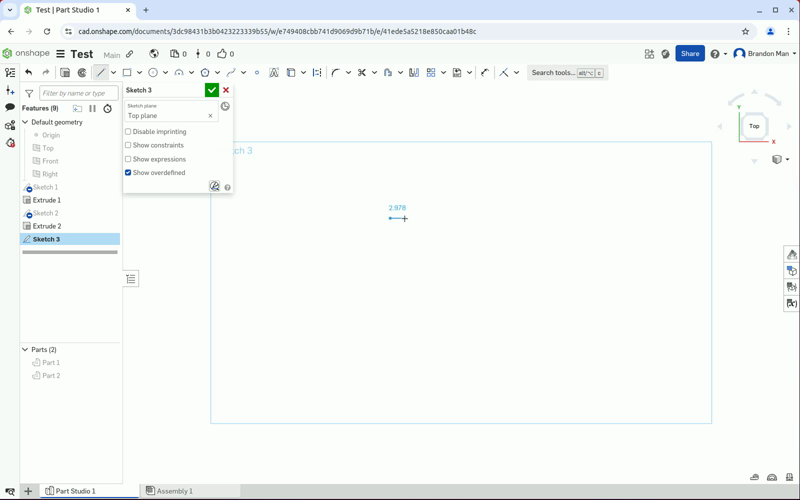
key_down(shift)
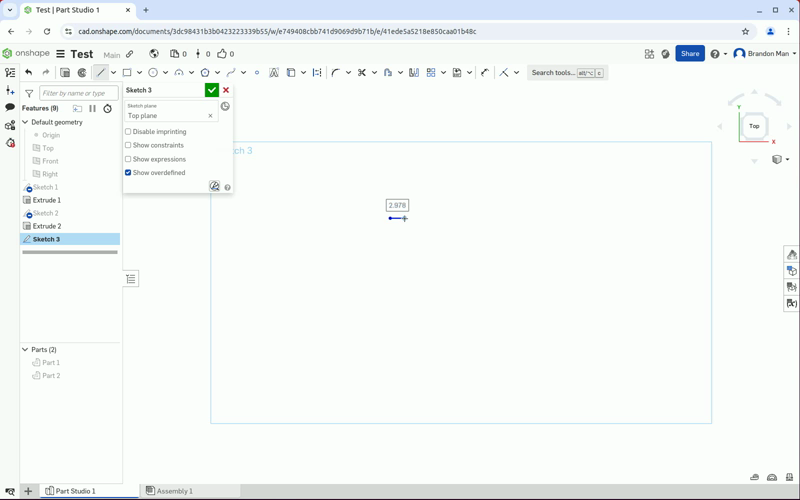
mouse_move(434, 218)
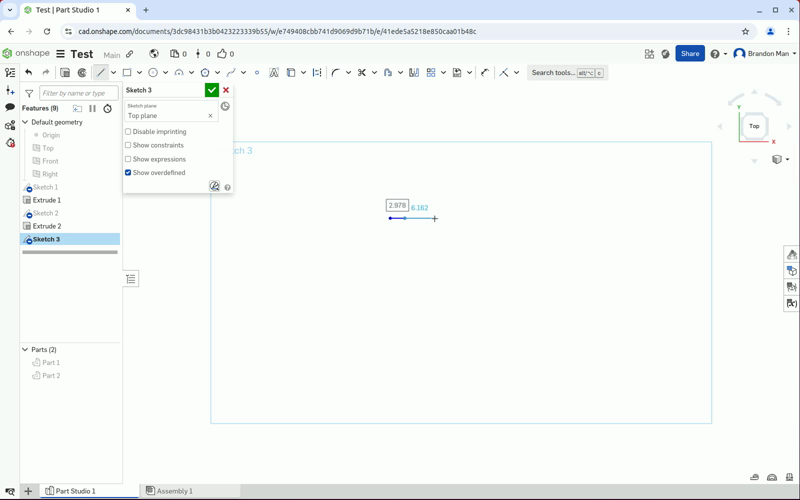
mouse_move(404, 195)
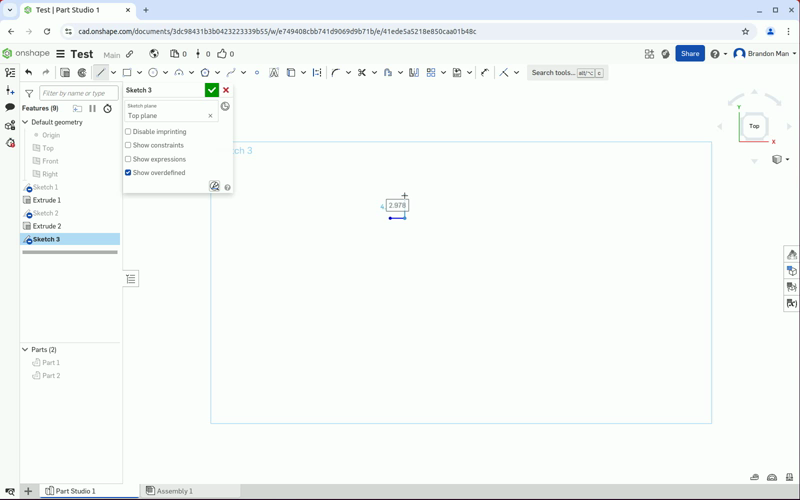
click(404, 195)
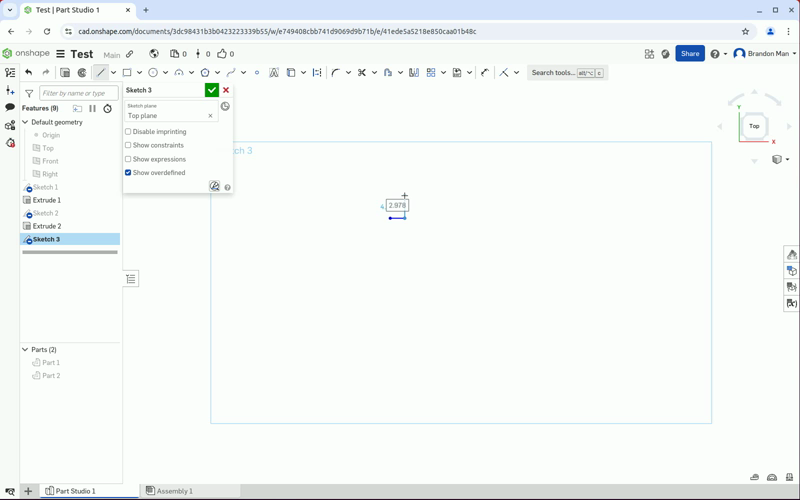
key_up(shift)
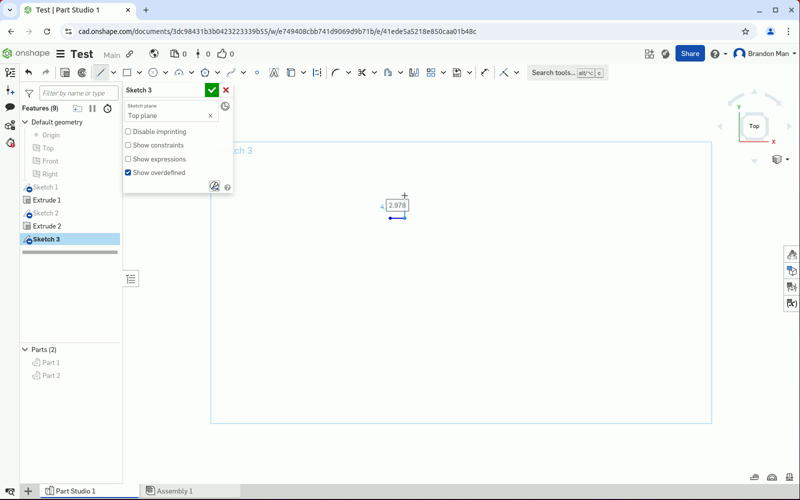
key_down(shift)
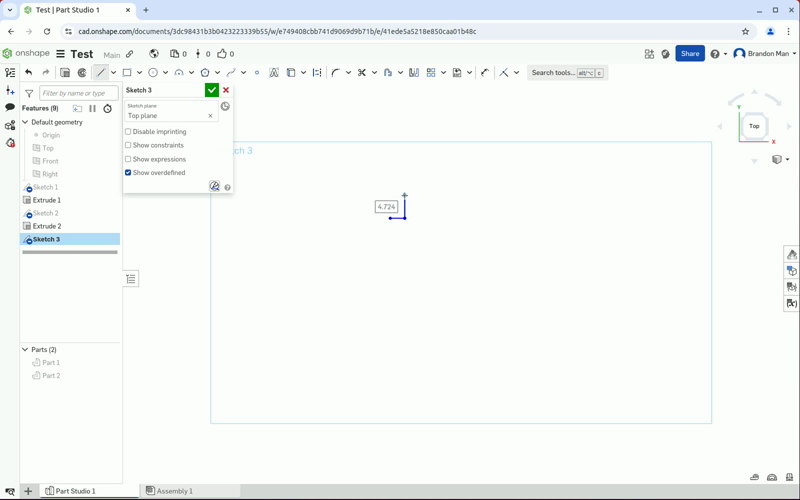
mouse_move(434, 195)
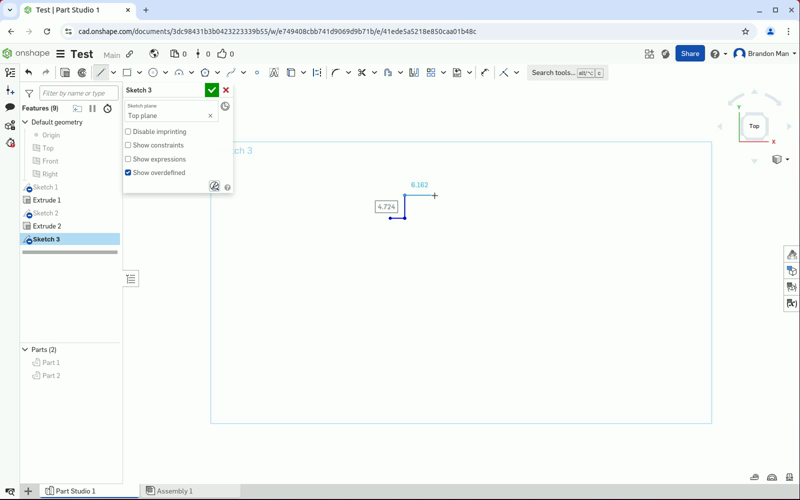
mouse_move(390, 195)
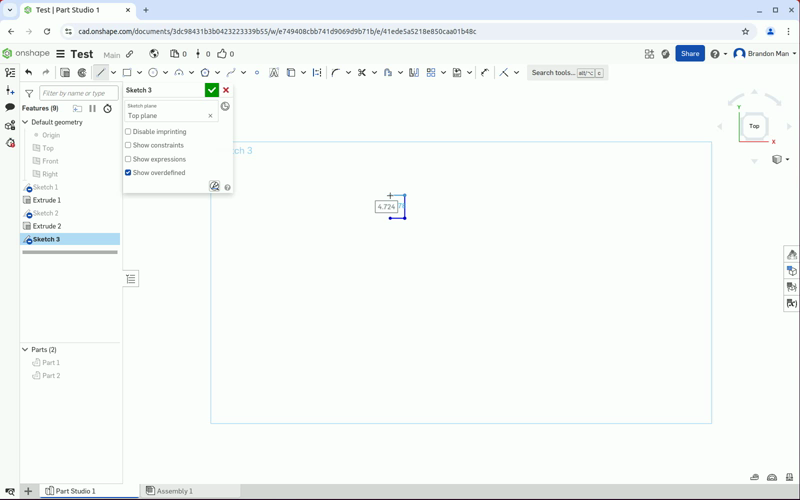
click(390, 195)
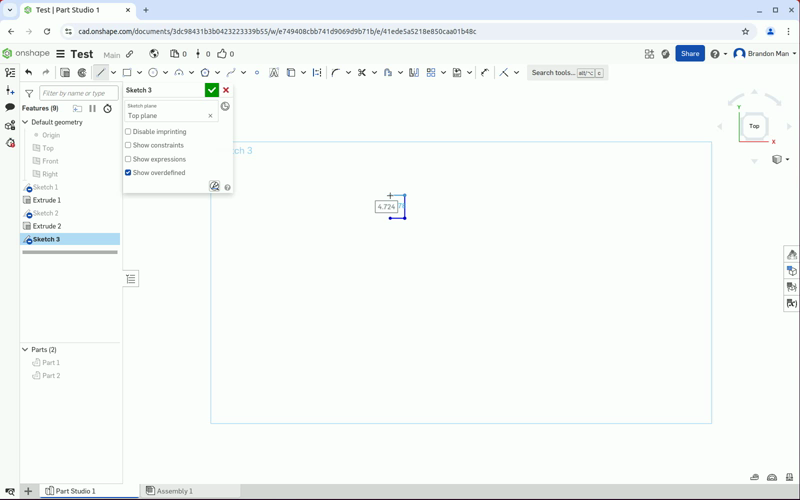
key_up(shift)
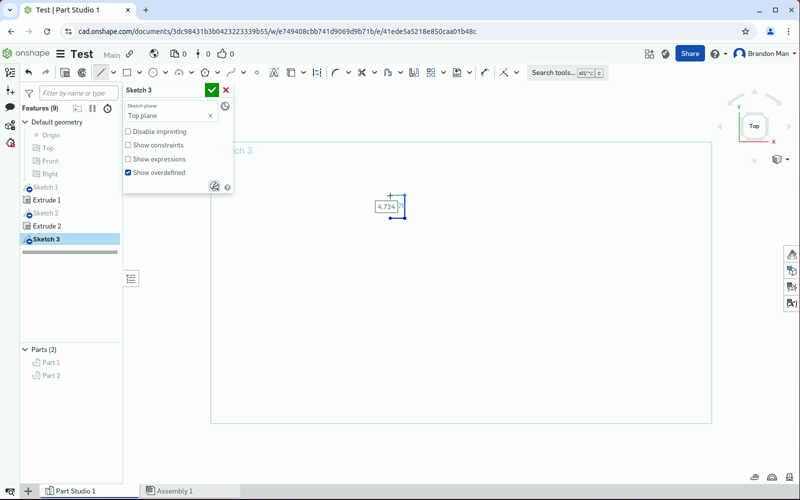
mouse_move(420, 195)
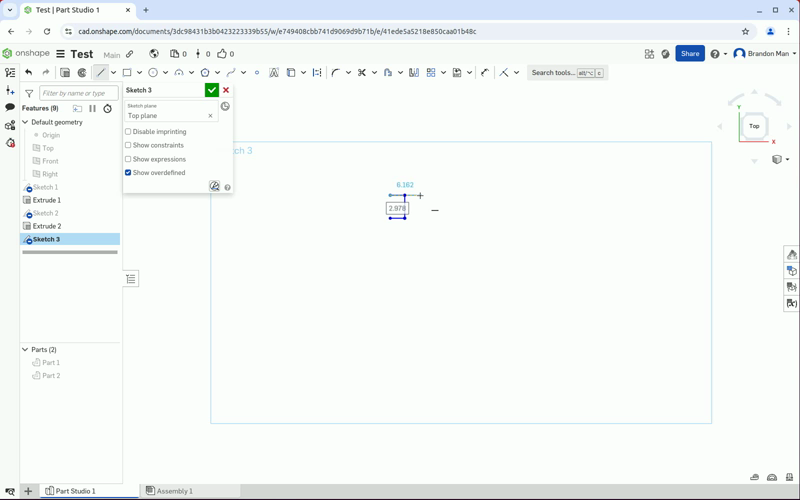
key_down(shift)
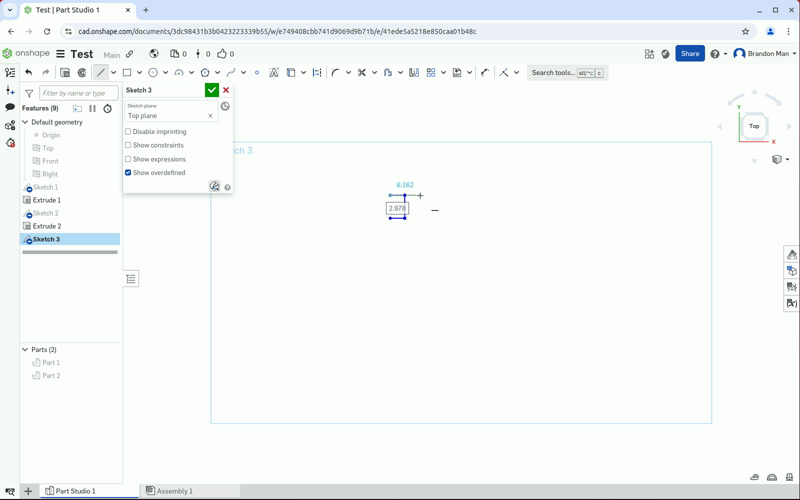
mouse_move(390, 218)
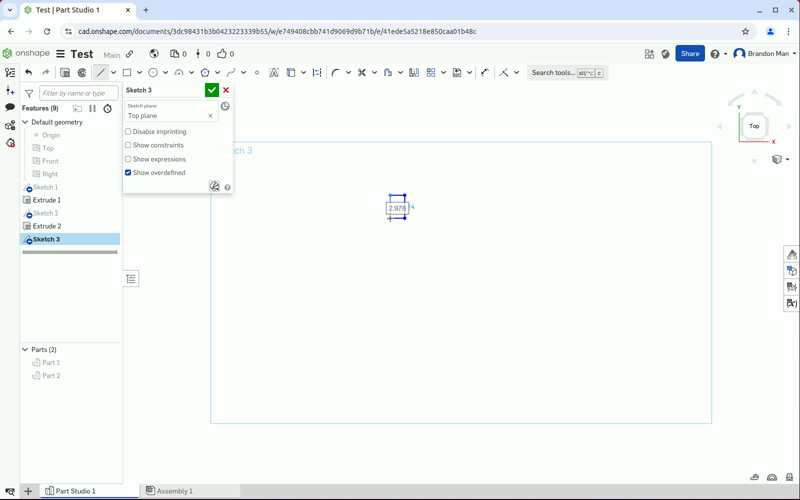
key_up(shift)
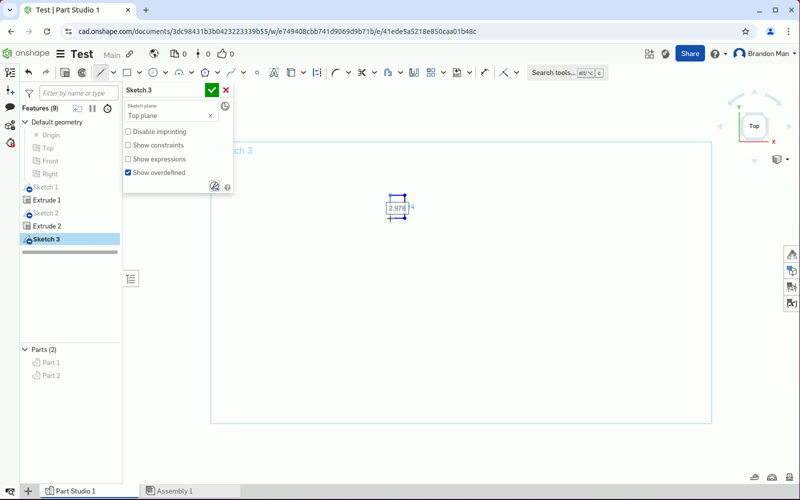
click(390, 218)
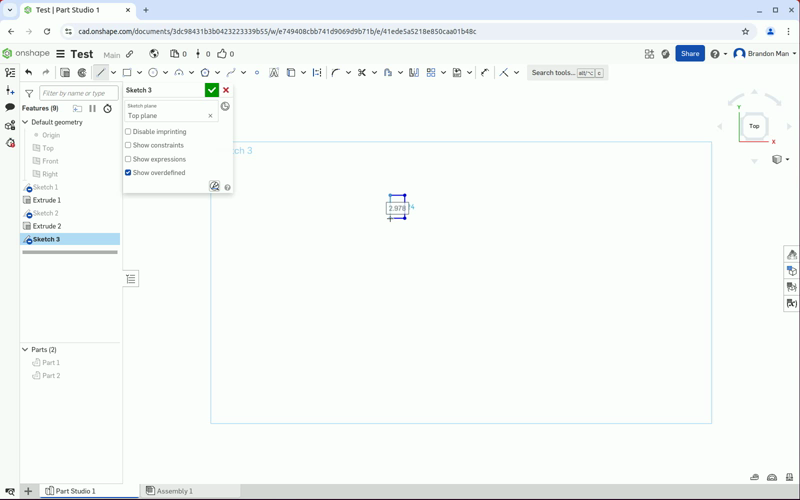
key(esc)
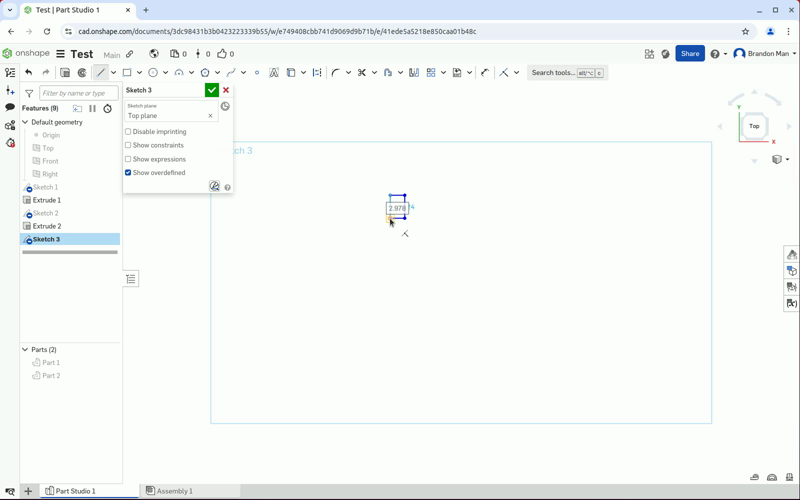
mouse_move(395, 209)
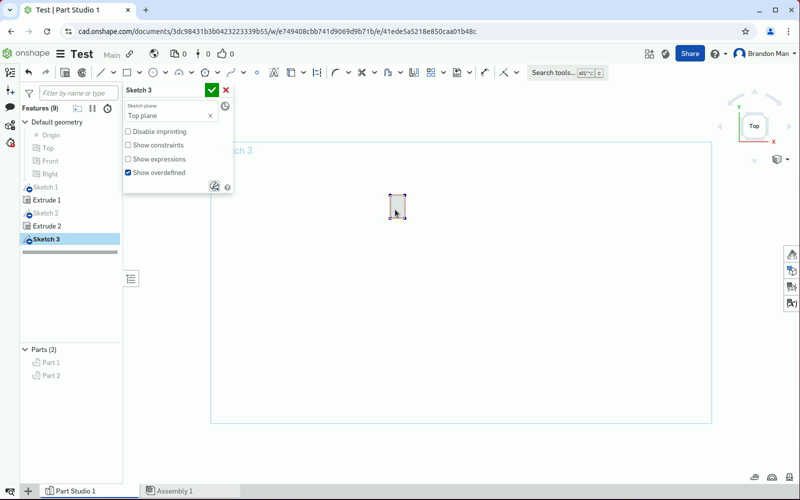
scroll(6)
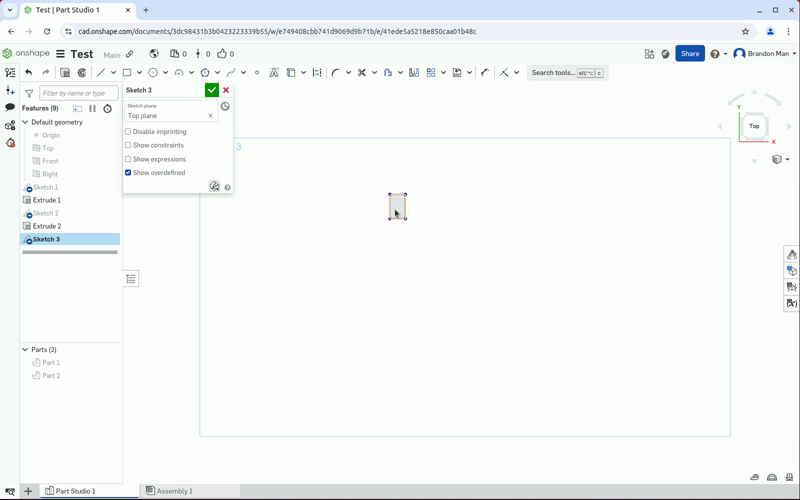
scroll(6)
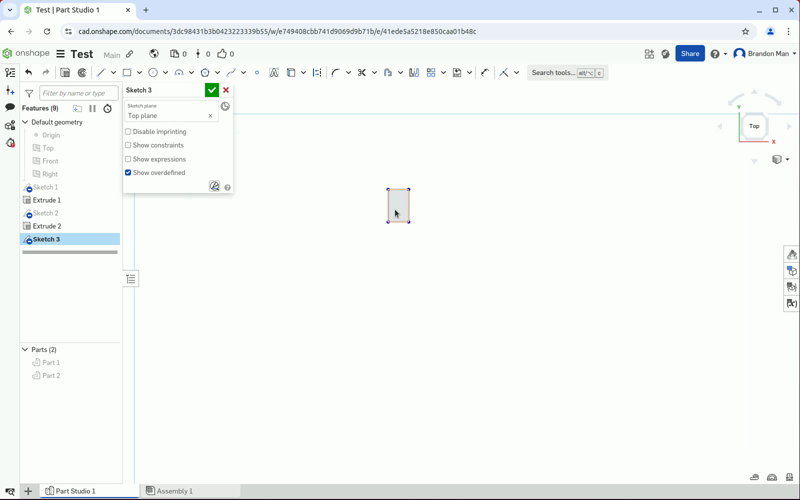
scroll(6)
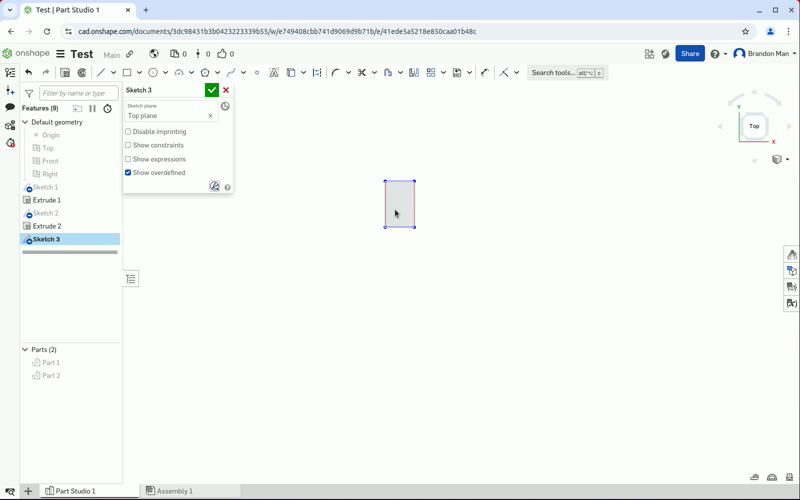
scroll(6)
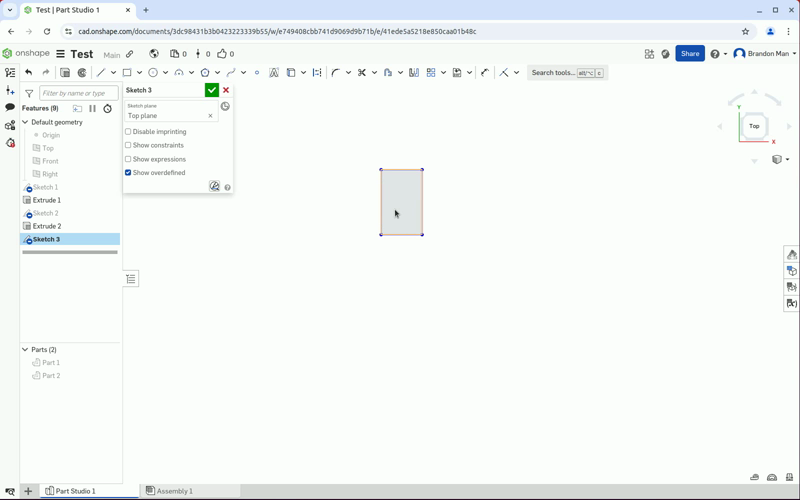
scroll(6)
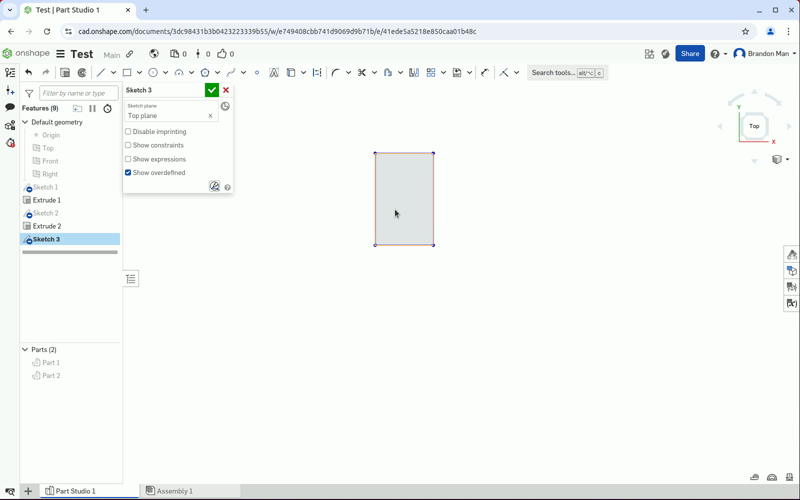
scroll(6)
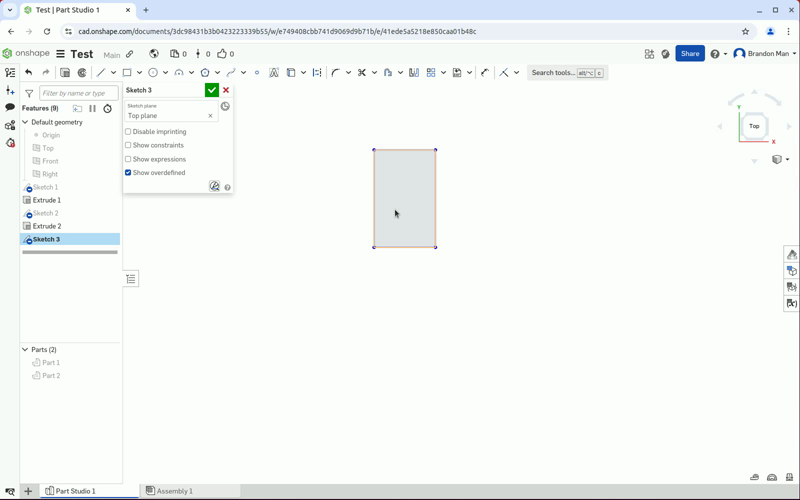
scroll(6)
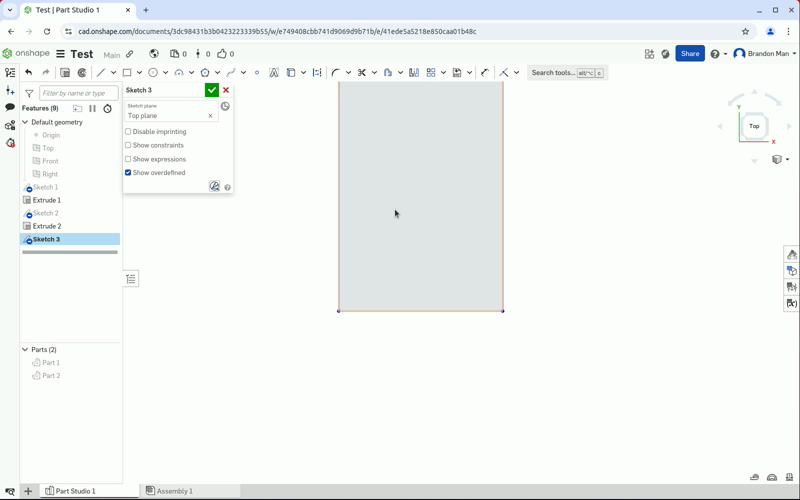
click(395, 209)
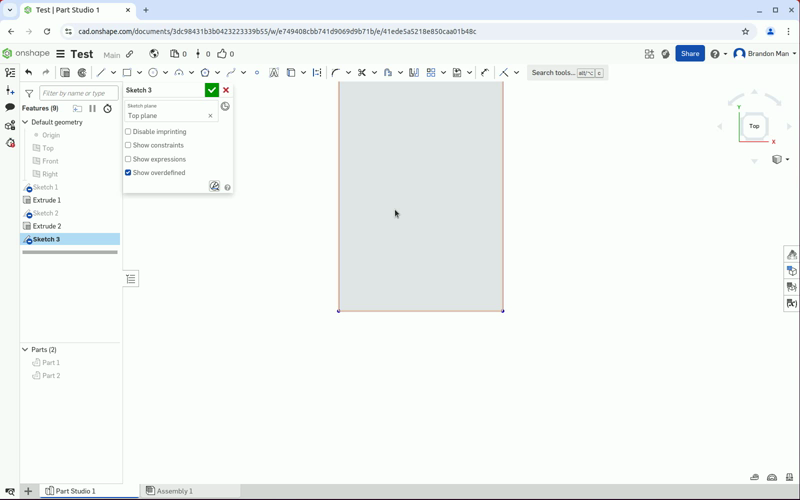
scroll(-6)
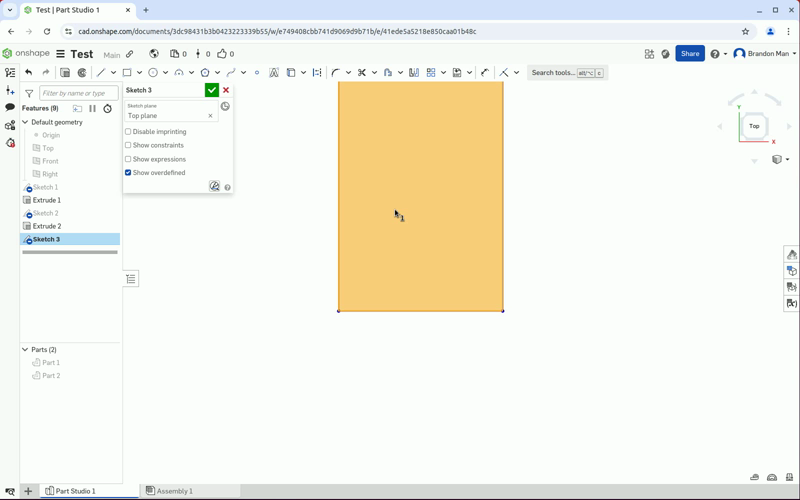
scroll(-6)
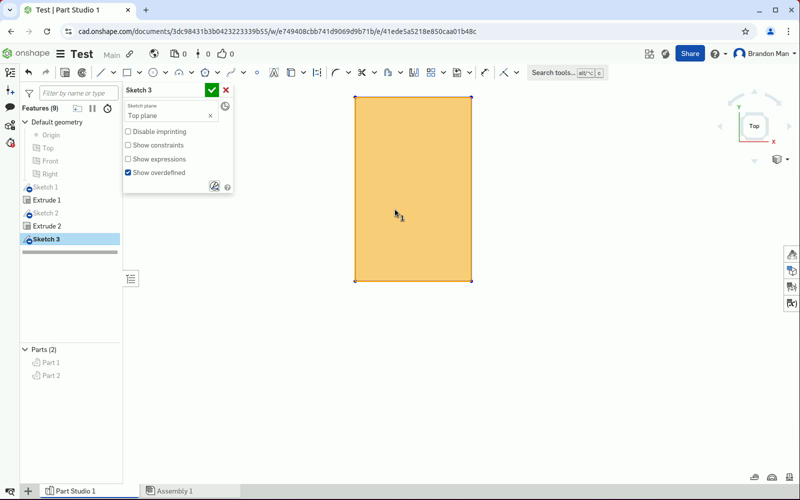
scroll(-6)
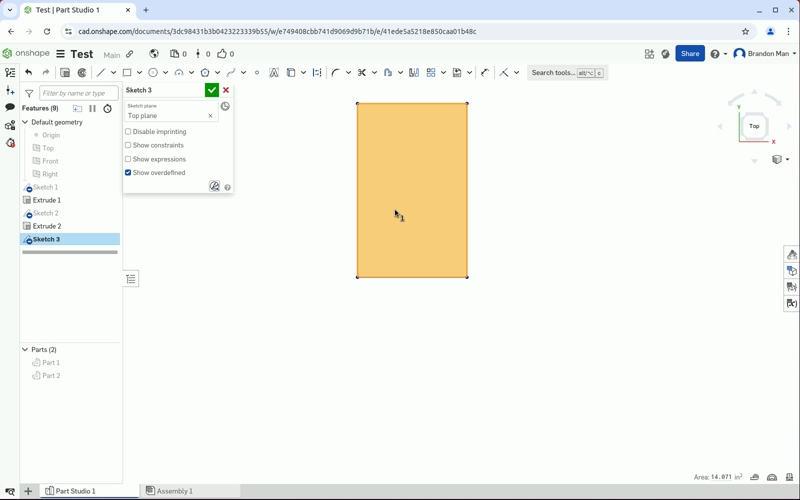
scroll(-6)
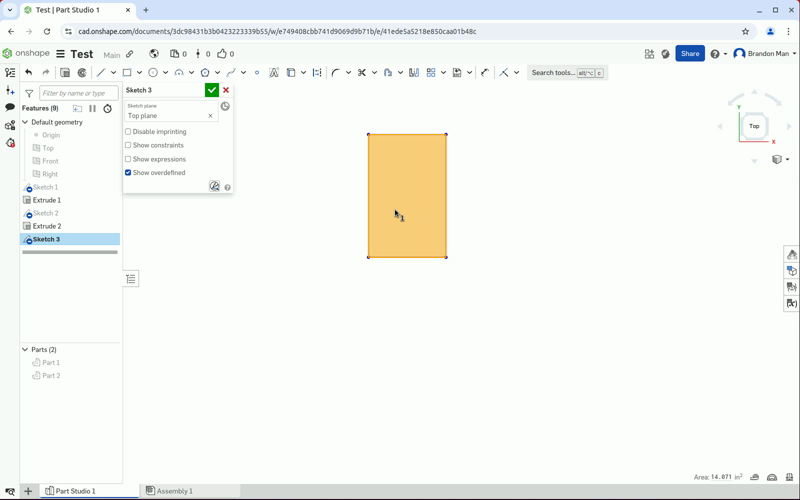
scroll(-6)
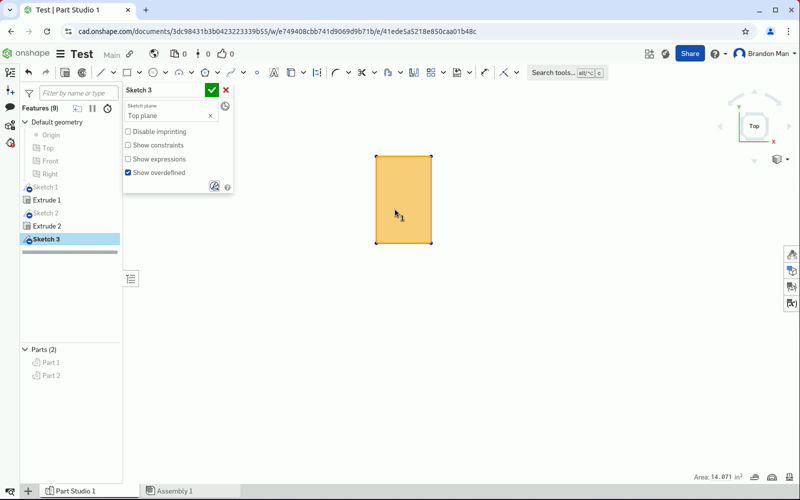
scroll(-6)
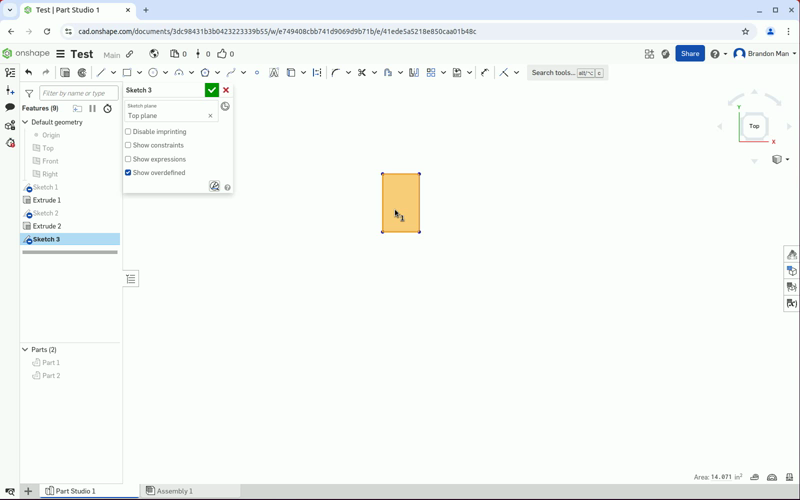
scroll(-6)
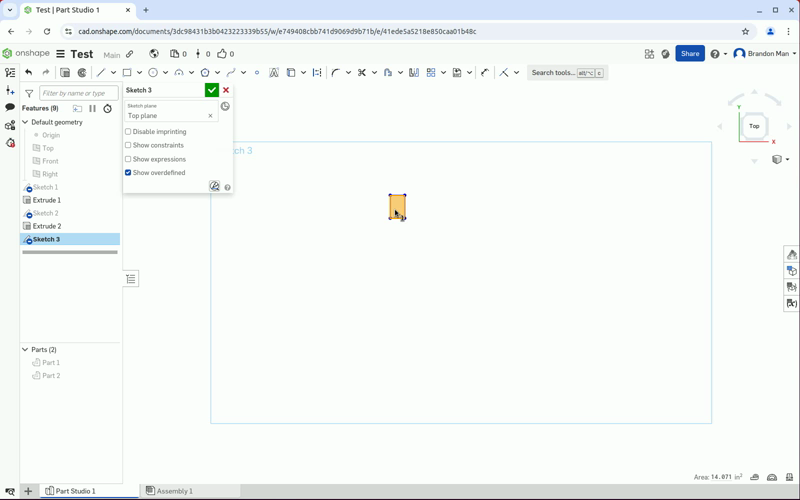
mouse_move(73, 352)
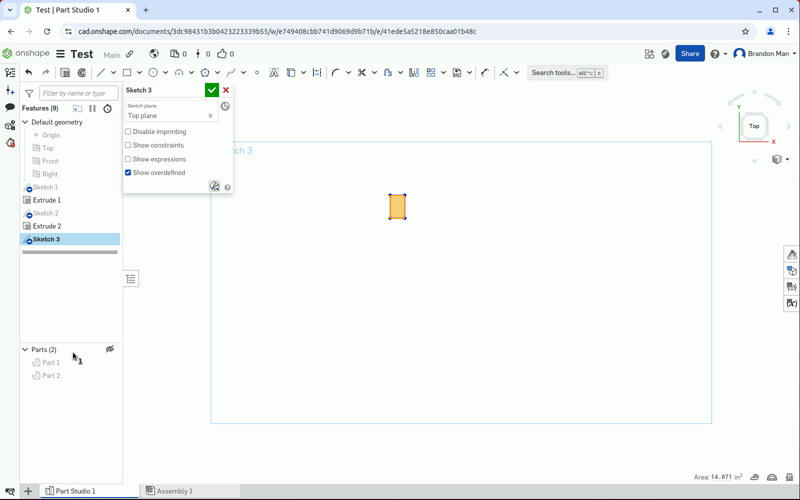
key(shift+y)
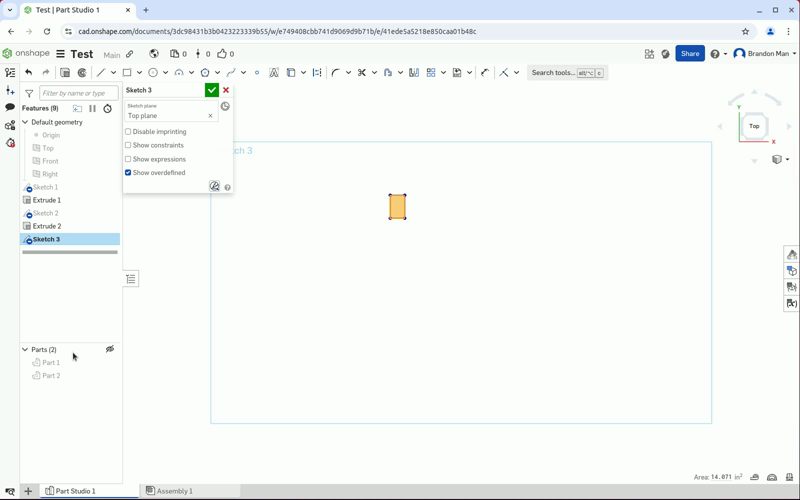
key(shift+e)
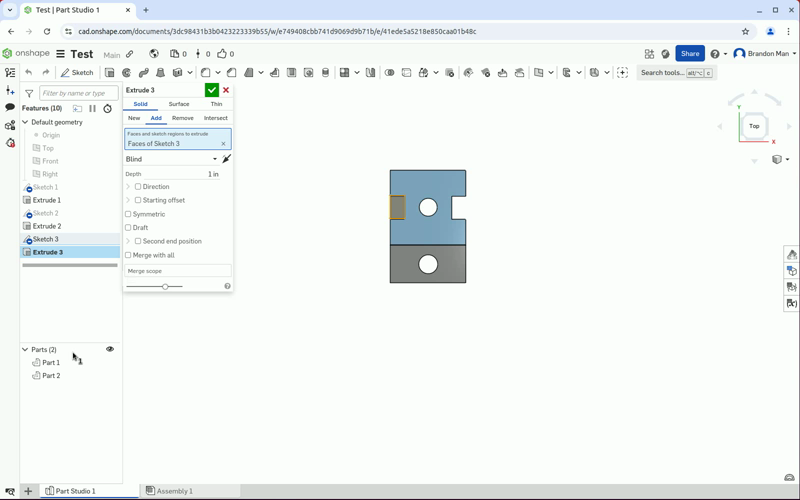
mouse_move(143, 106)
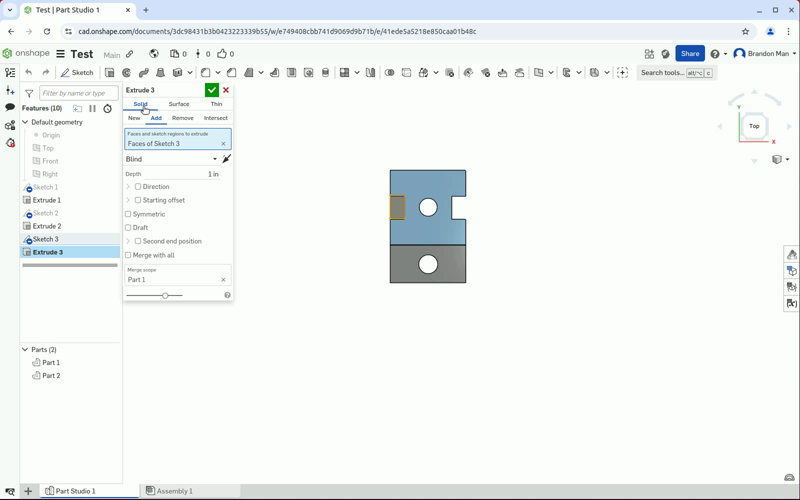
click(143, 106)
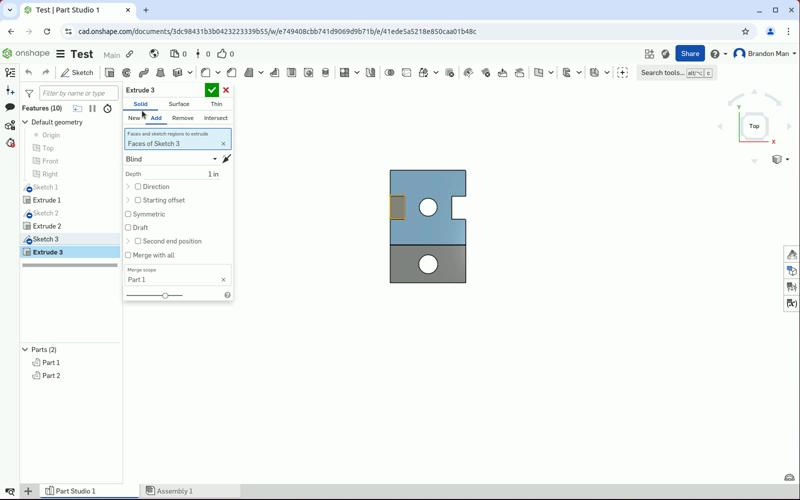
mouse_move(137, 120)
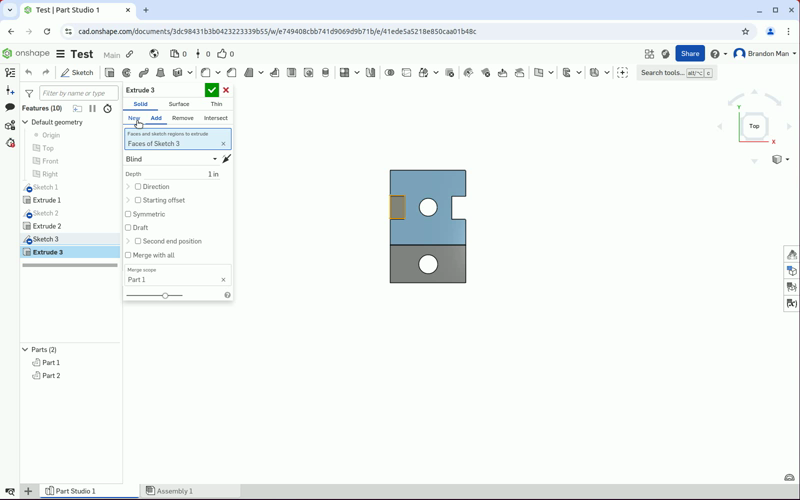
click(137, 120)
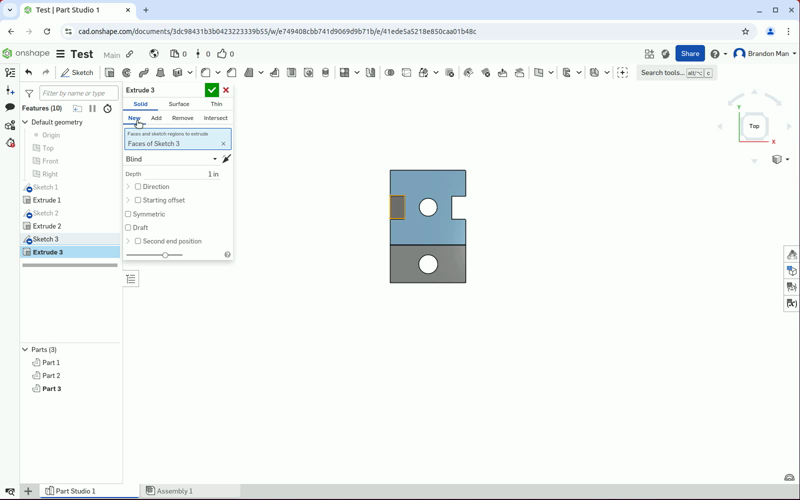
key(tab, 4)
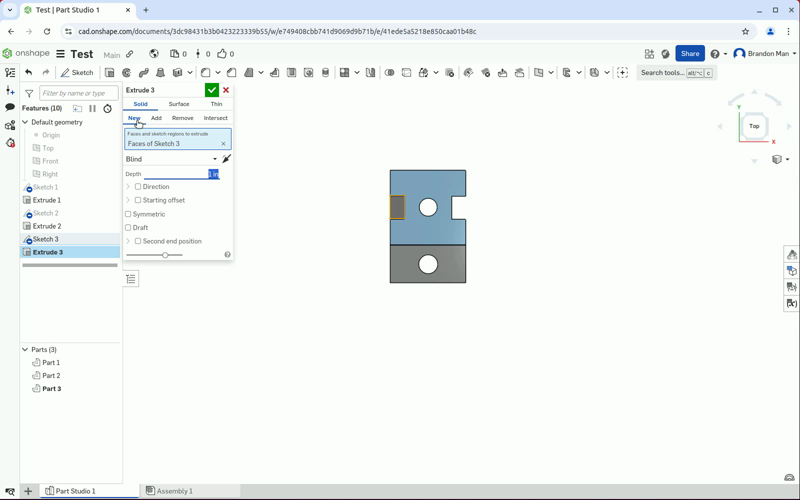
text(7.703)
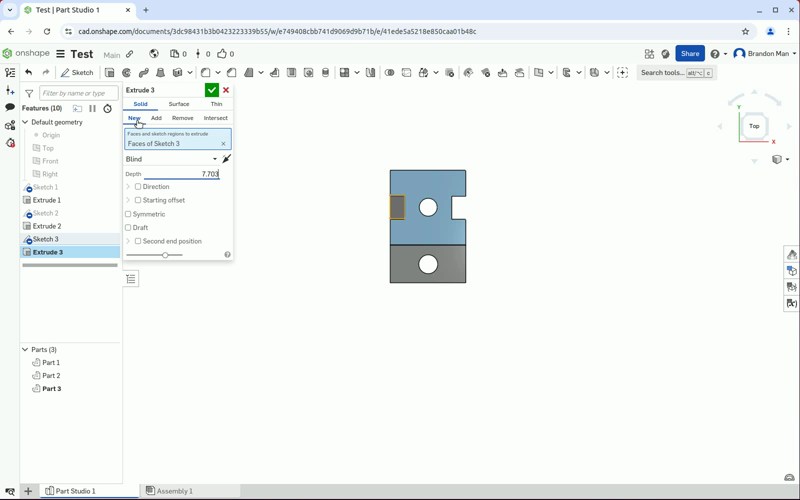
key(enter)
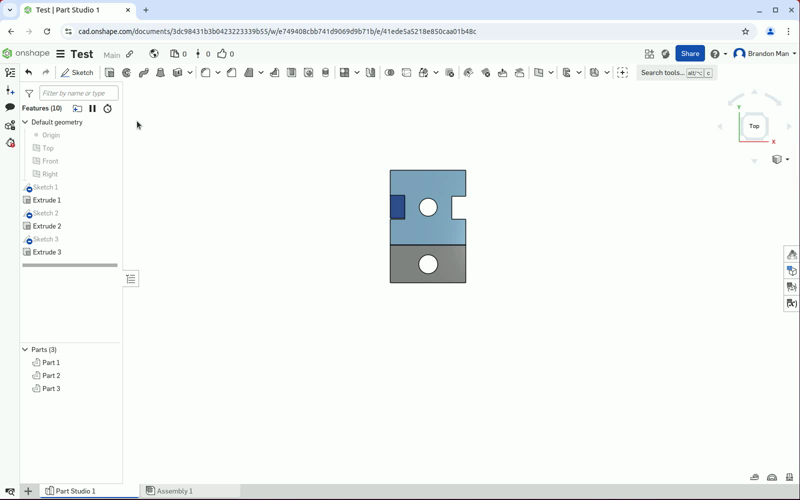
key(shift+h)
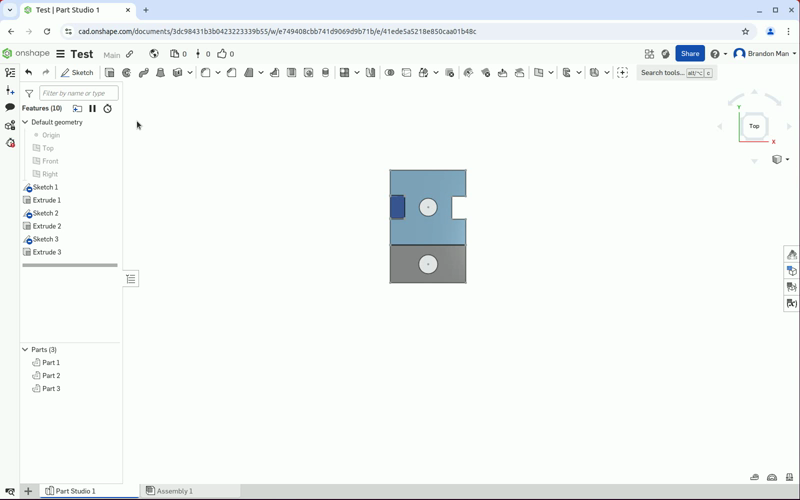
key(shift+h)
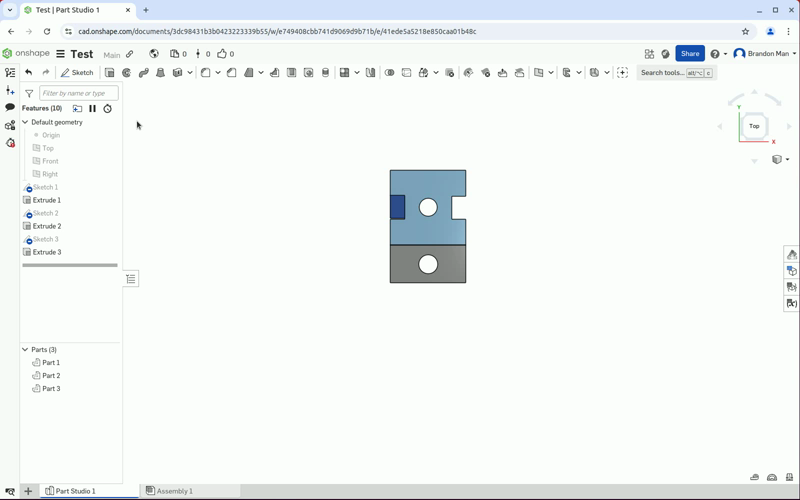
mouse_move(73, 189)
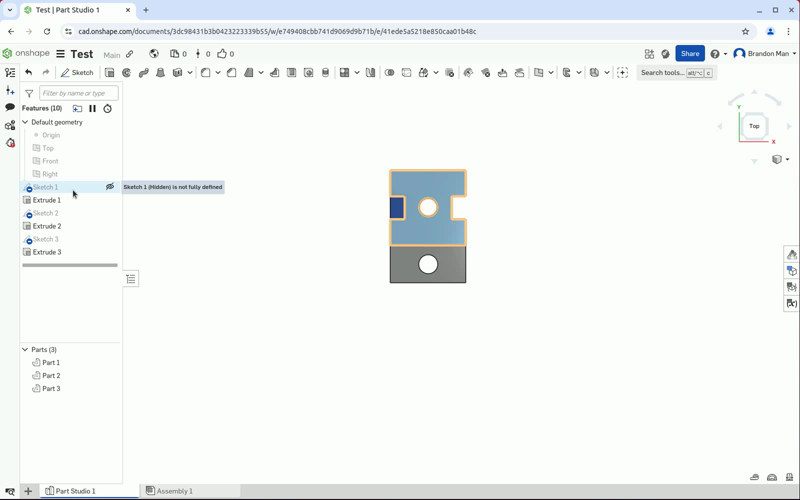
click(73, 189)
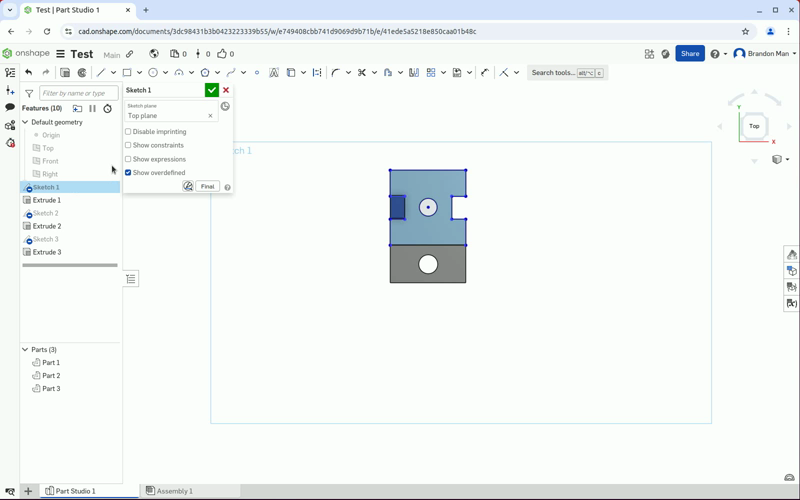
mouse_move(229, 92)
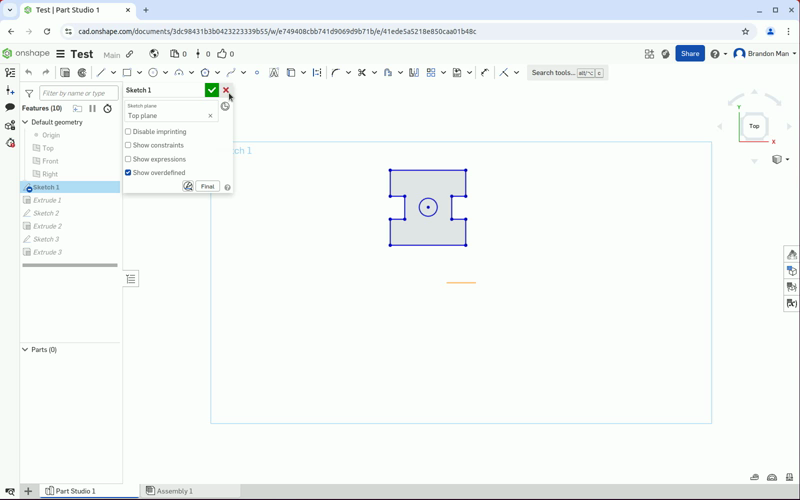
click(229, 92)
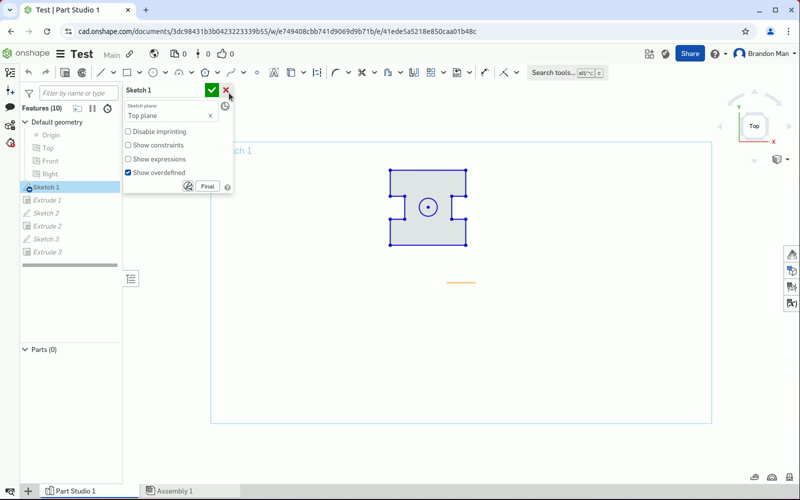
key(shift+s)
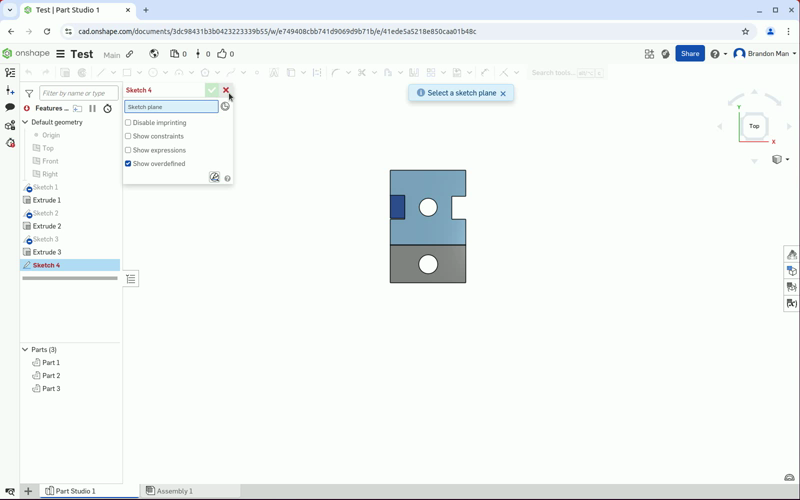
mouse_move(73, 150)
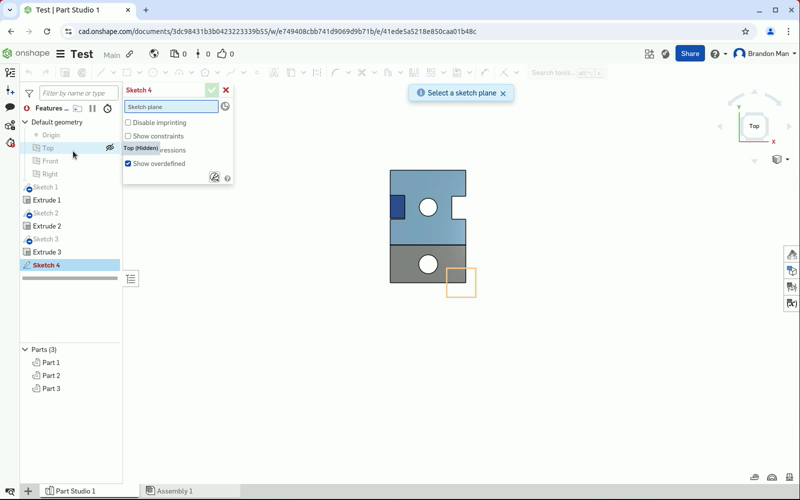
click(73, 150)
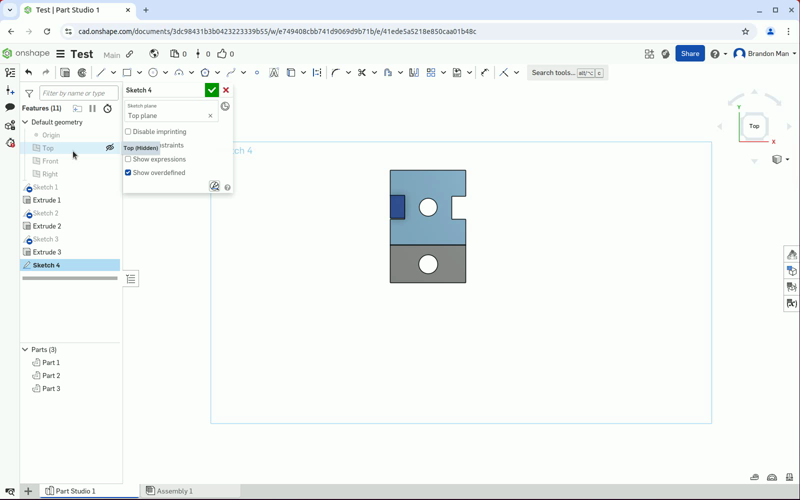
mouse_move(73, 352)
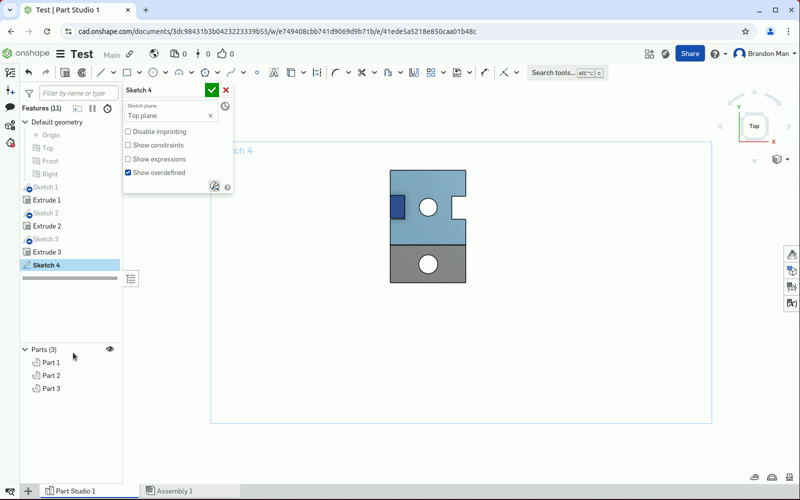
key(y)
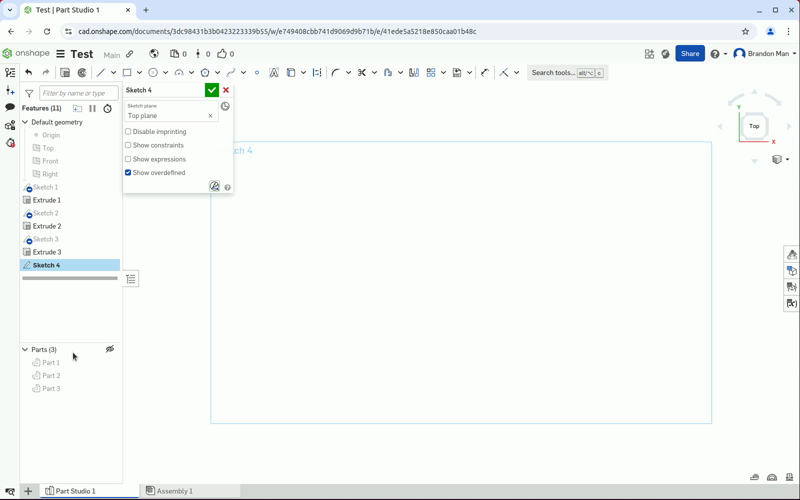
key(l)
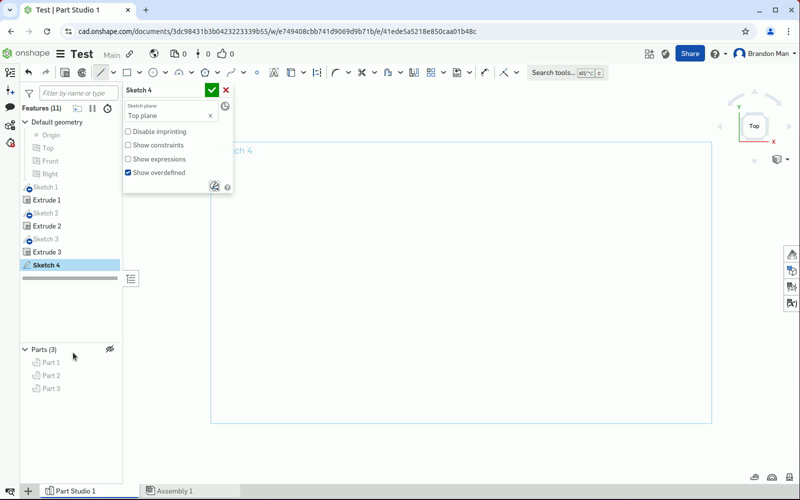
key_down(shift)
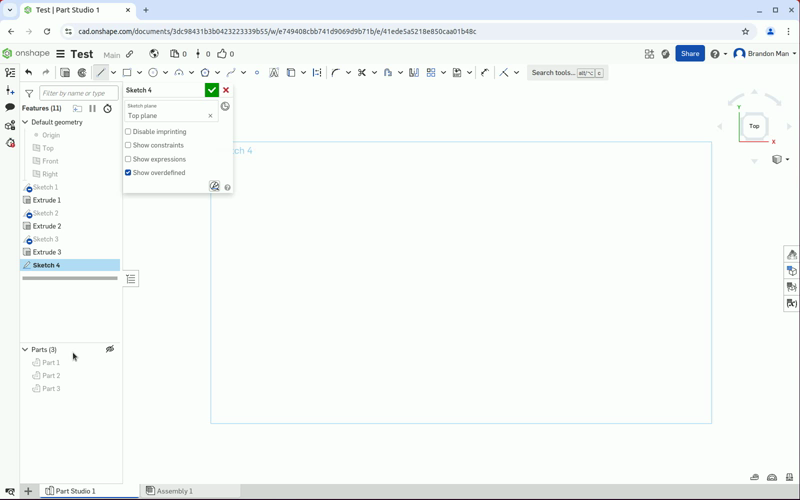
mouse_move(451, 218)
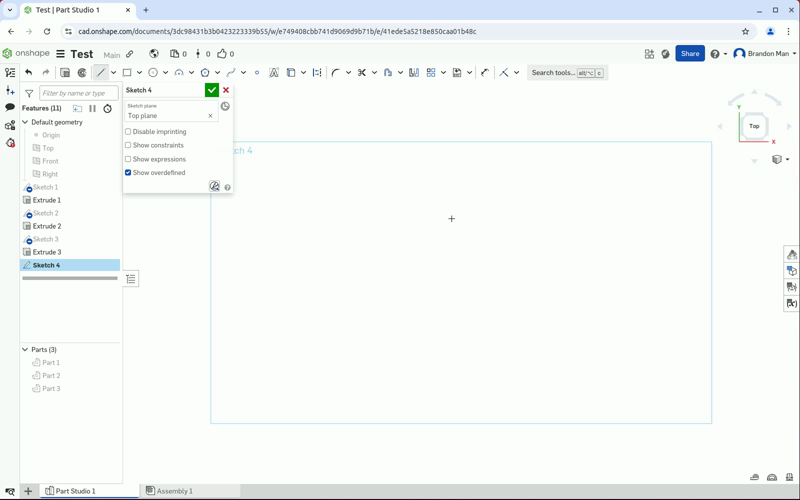
click(451, 218)
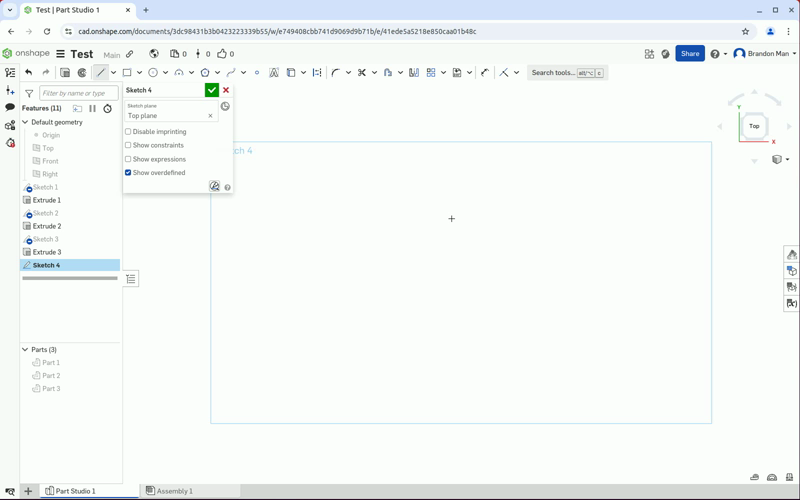
key_up(shift)
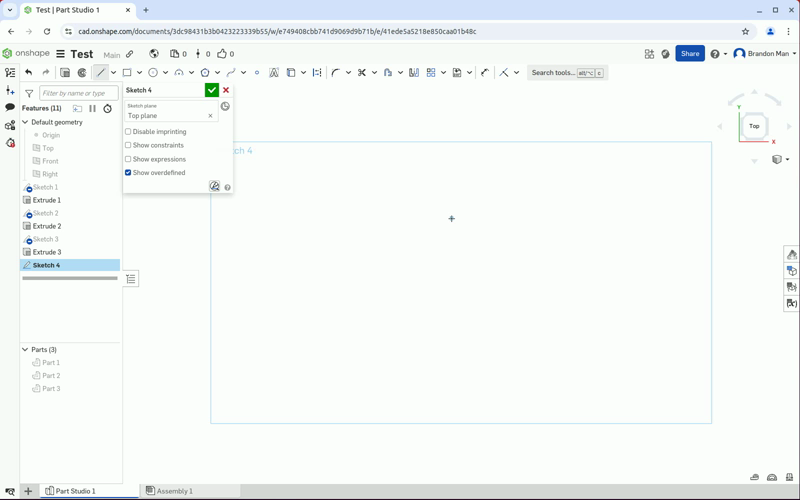
key_down(shift)
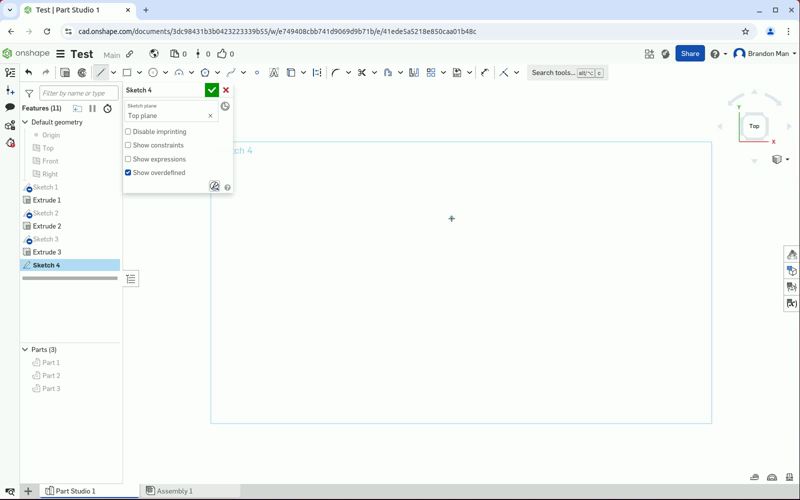
mouse_move(481, 218)
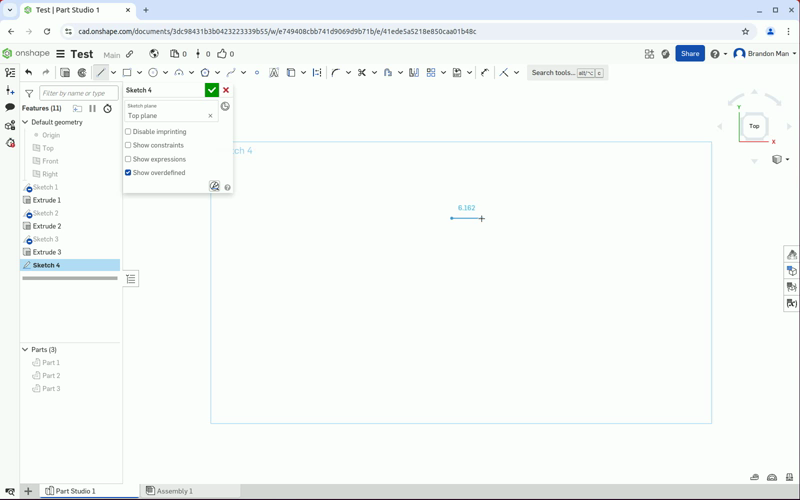
mouse_move(466, 218)
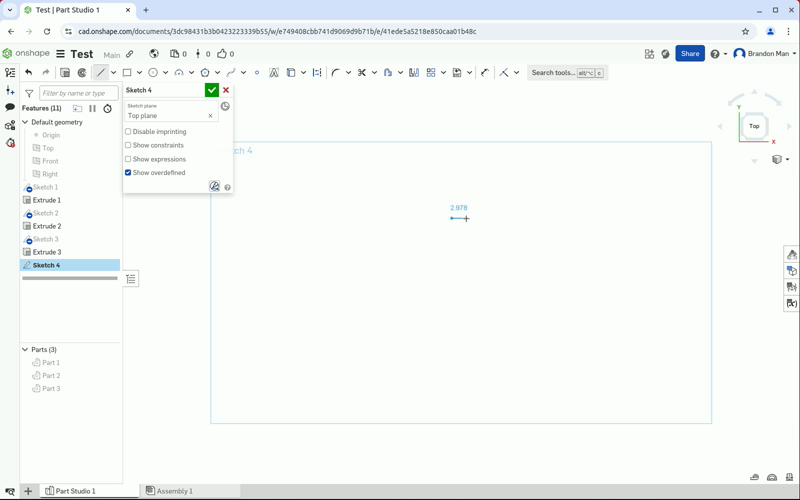
click(466, 218)
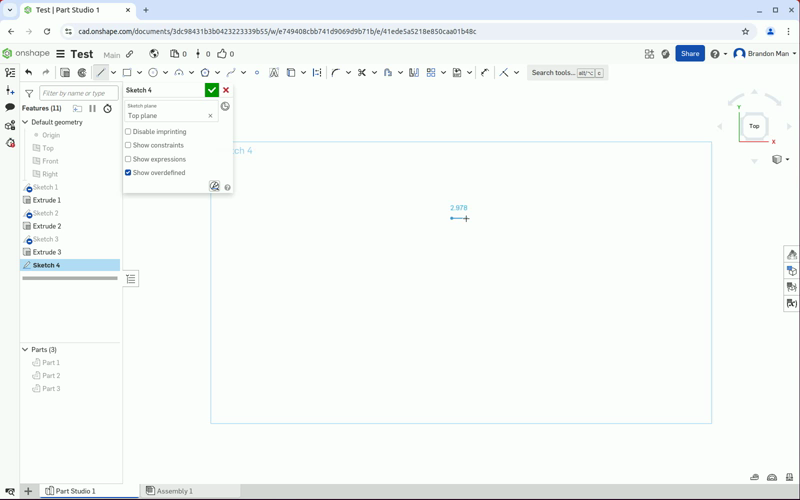
key_up(shift)
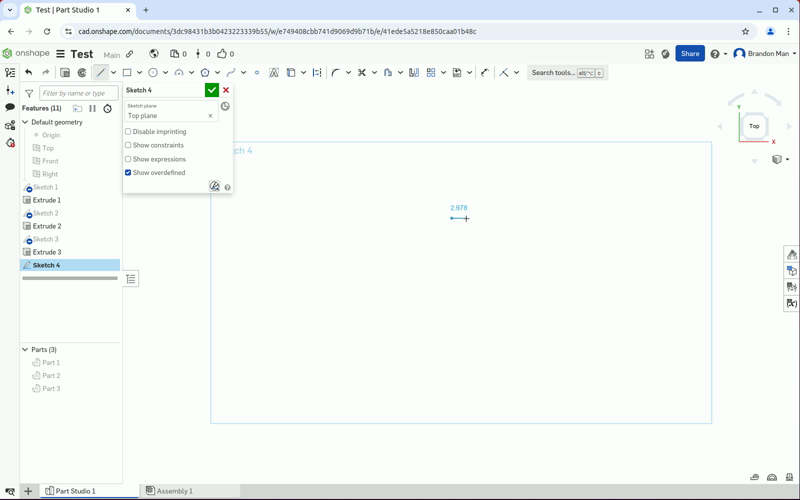
key_down(shift)
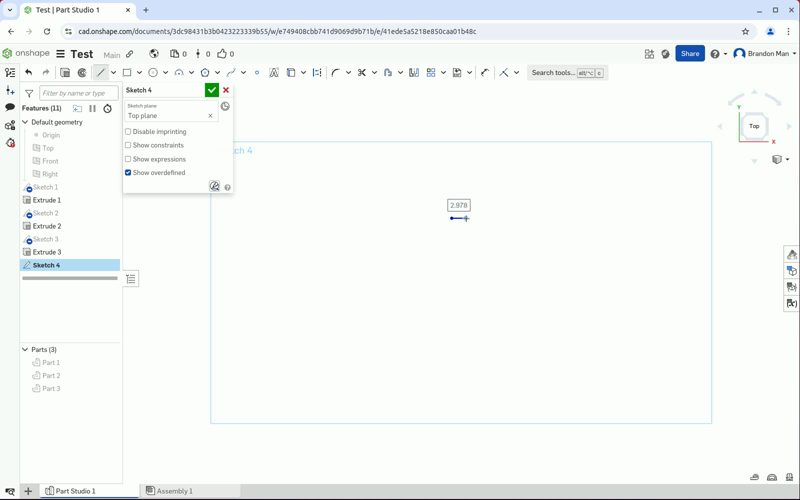
mouse_move(496, 218)
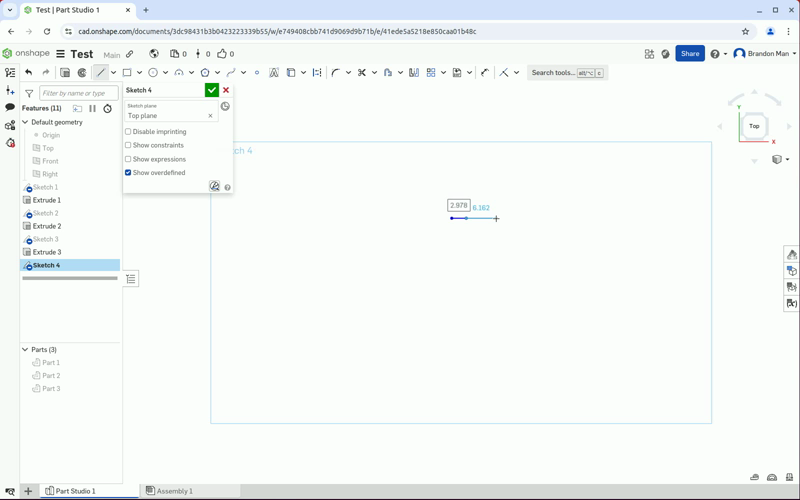
mouse_move(466, 195)
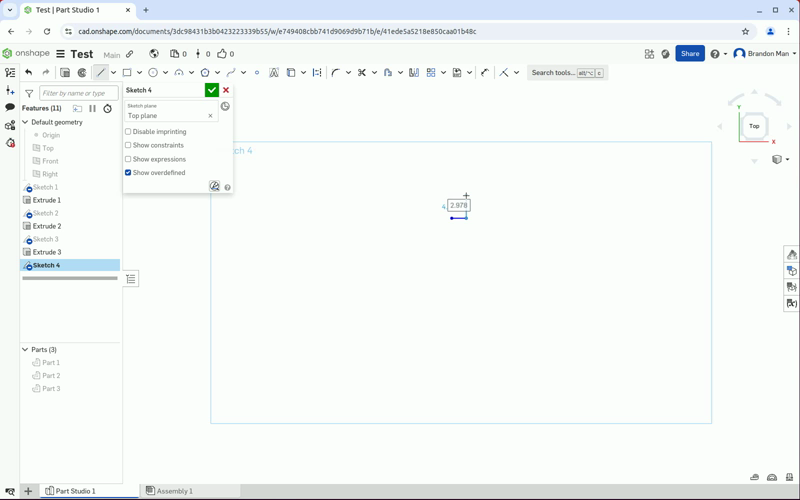
click(466, 195)
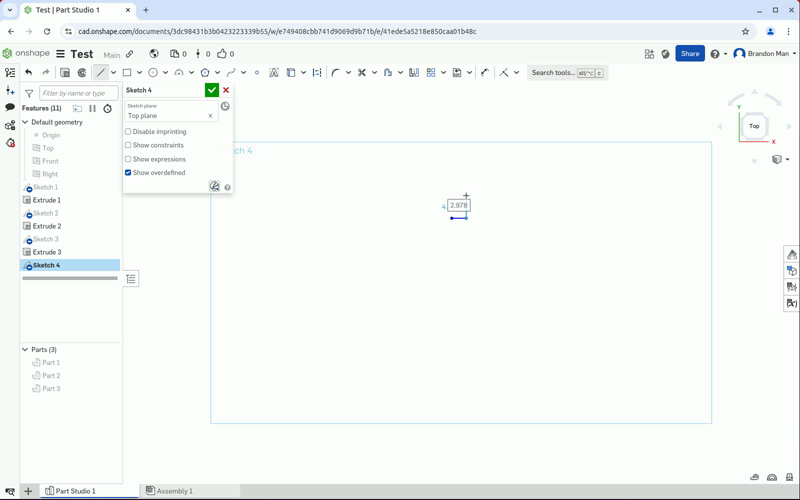
key_up(shift)
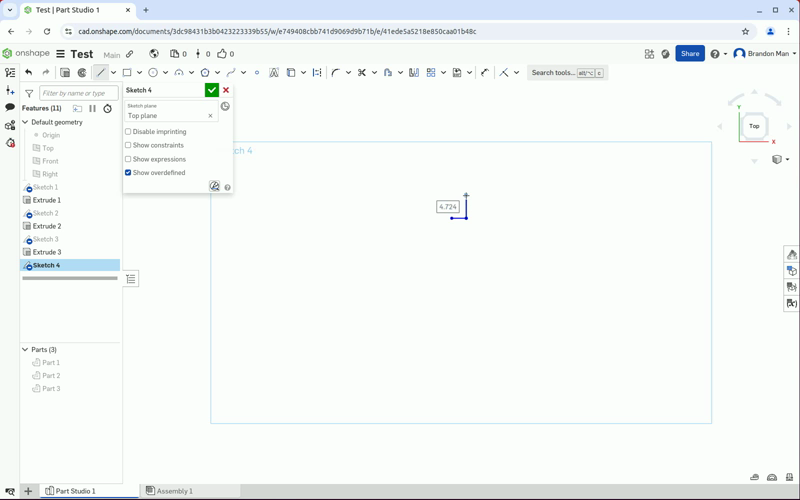
key_down(shift)
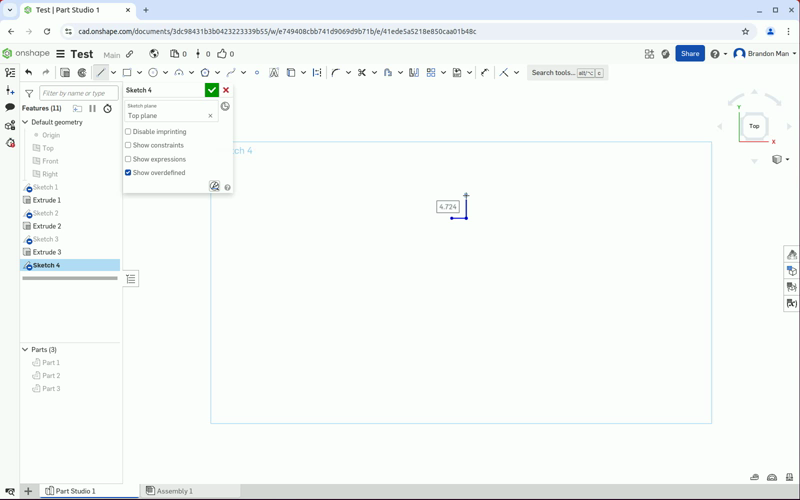
mouse_move(496, 195)
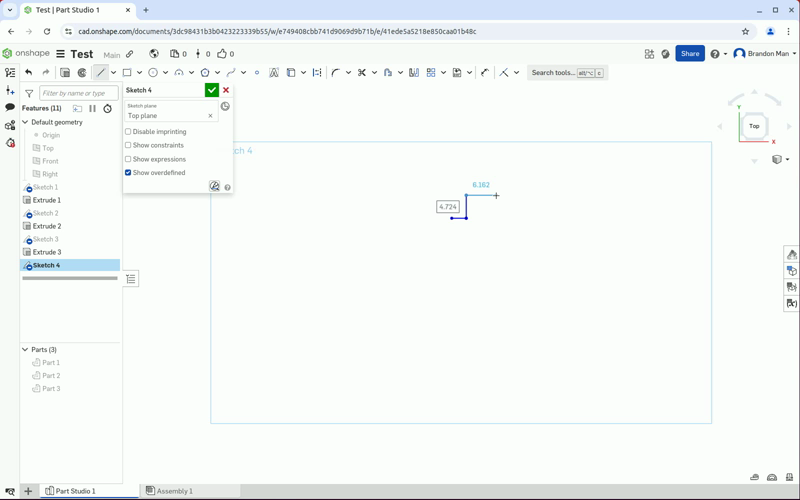
mouse_move(451, 195)
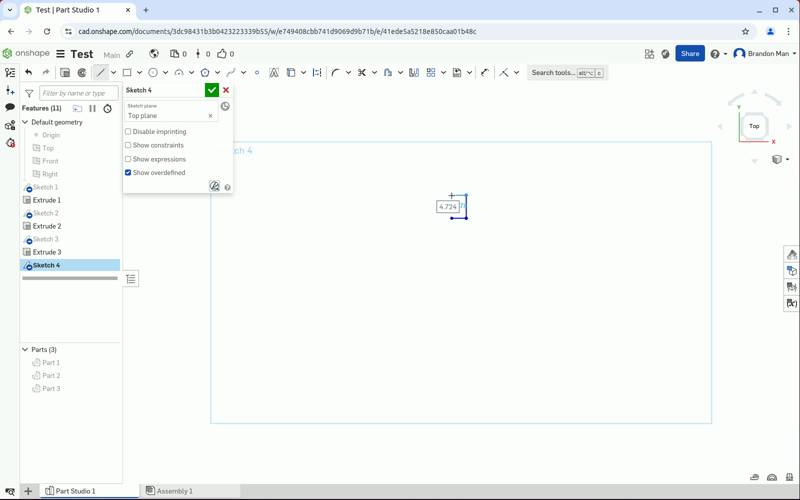
click(451, 195)
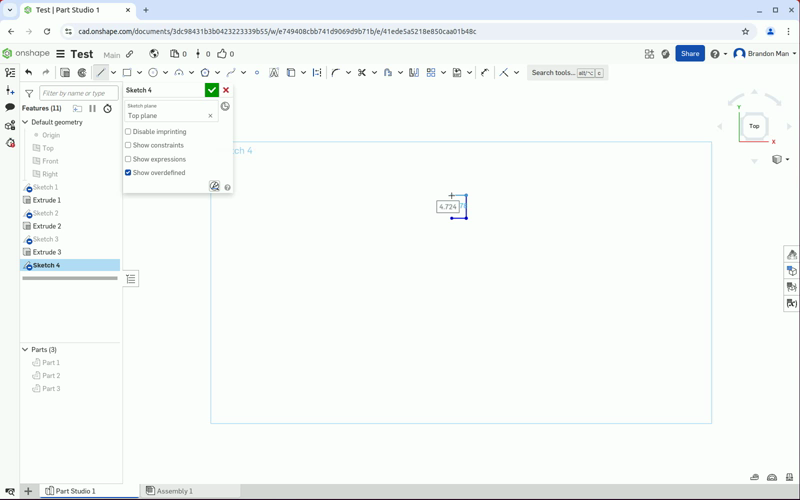
key_up(shift)
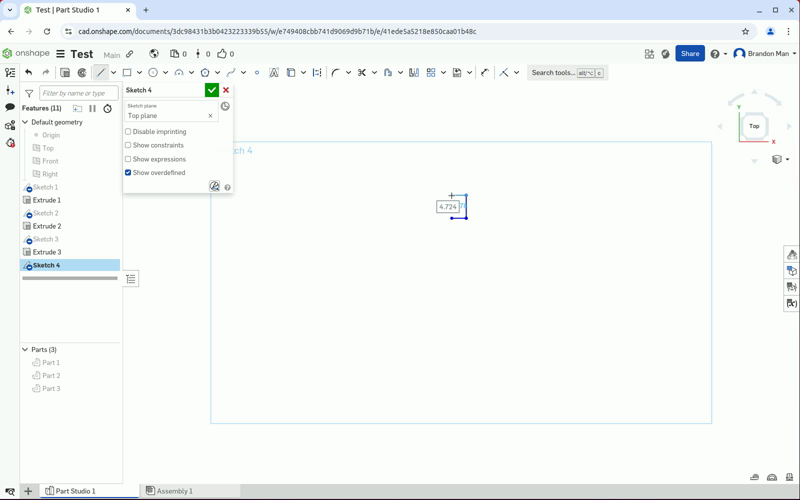
mouse_move(481, 195)
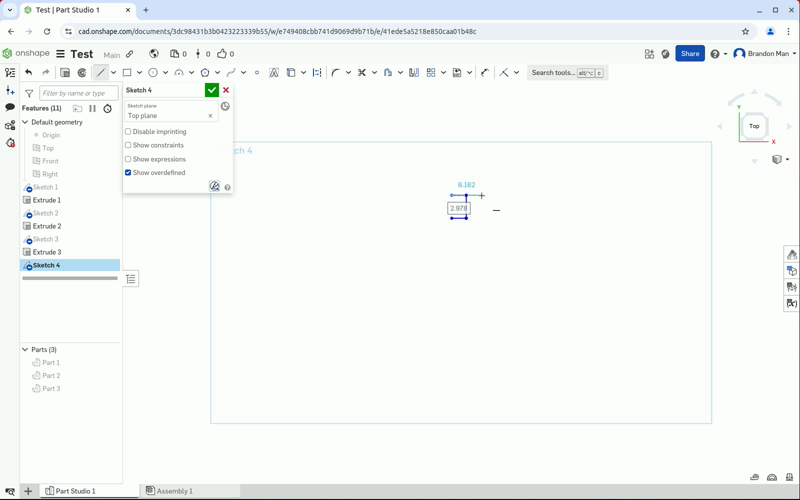
key_down(shift)
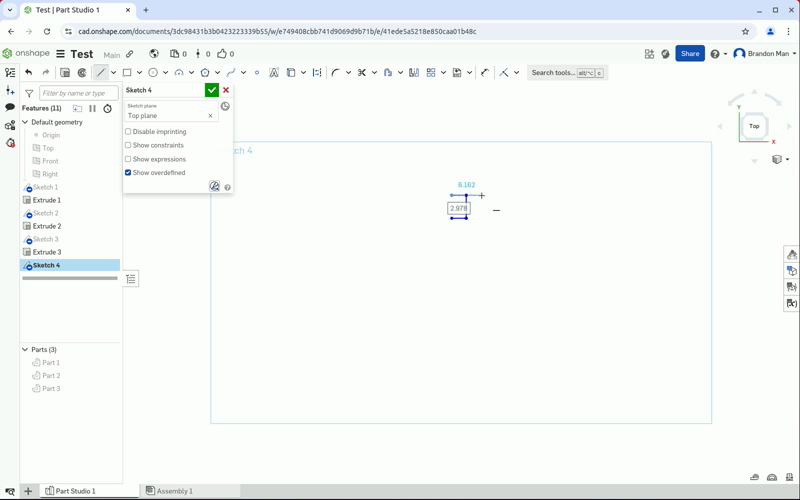
mouse_move(451, 218)
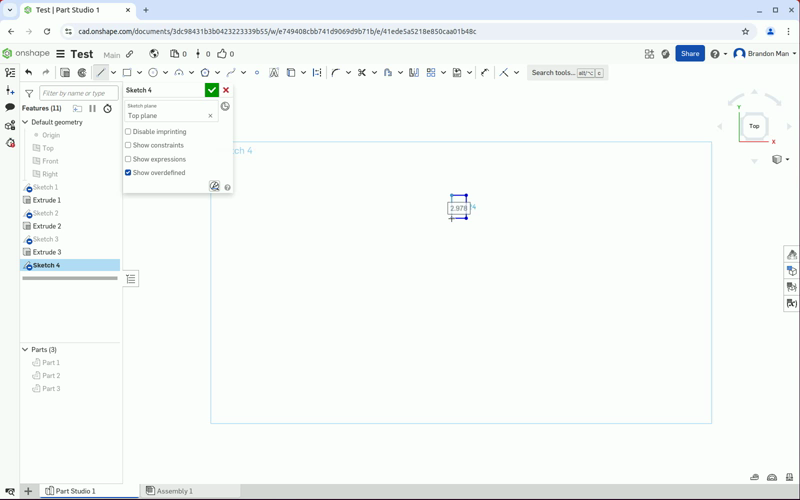
key_up(shift)
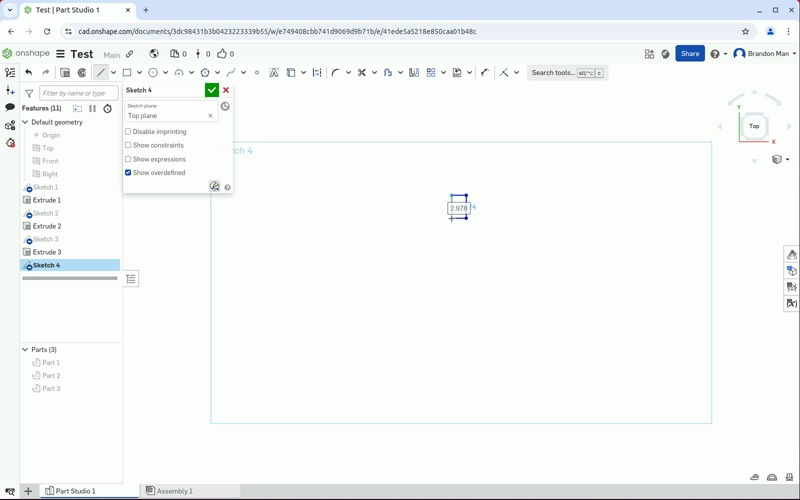
click(451, 218)
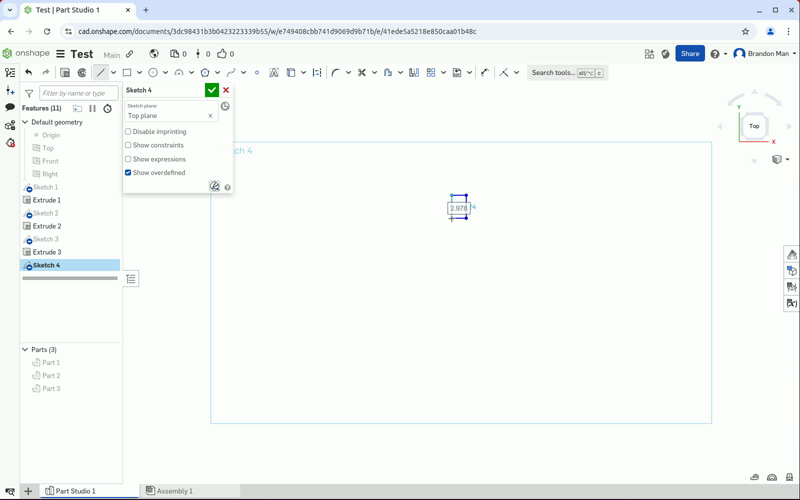
key(esc)
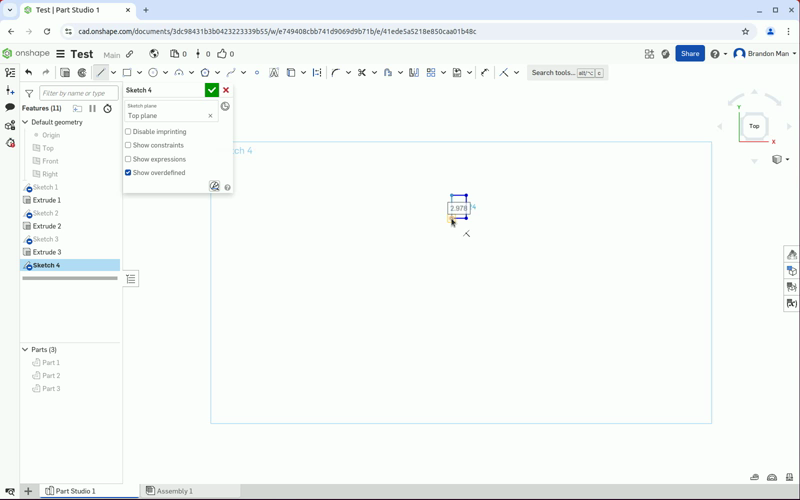
mouse_move(462, 216)
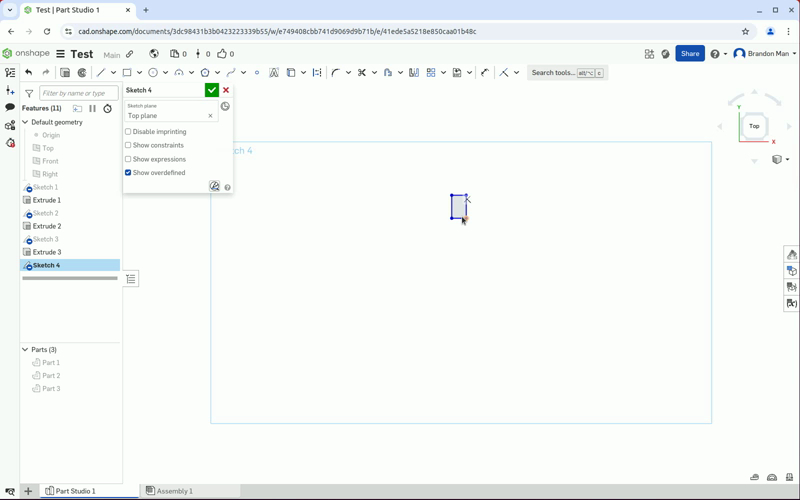
scroll(6)
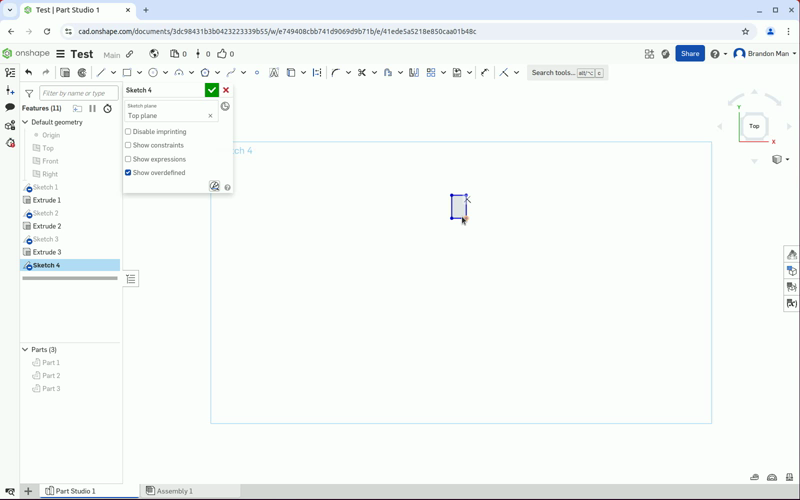
scroll(6)
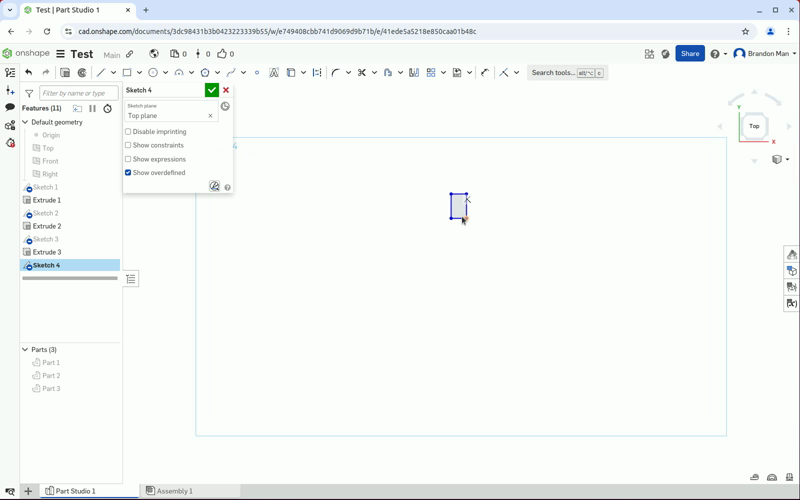
scroll(6)
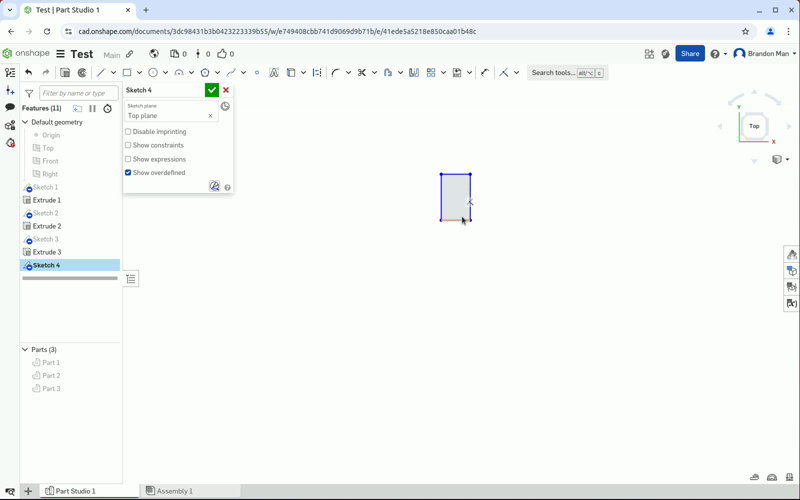
scroll(6)
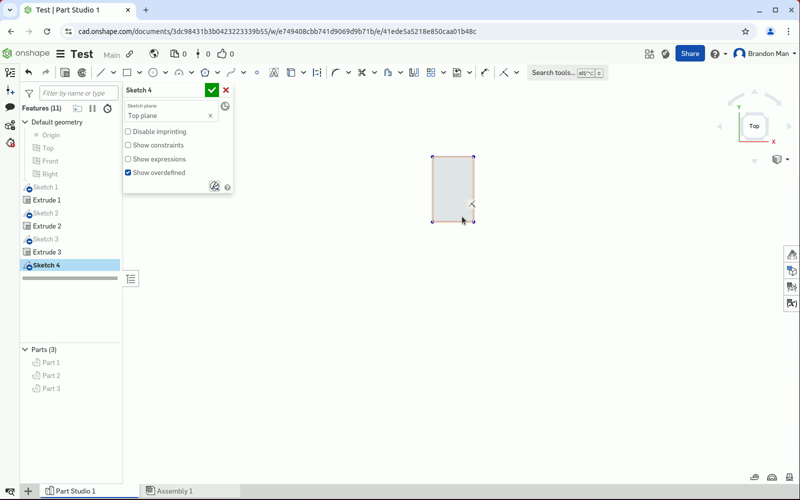
scroll(6)
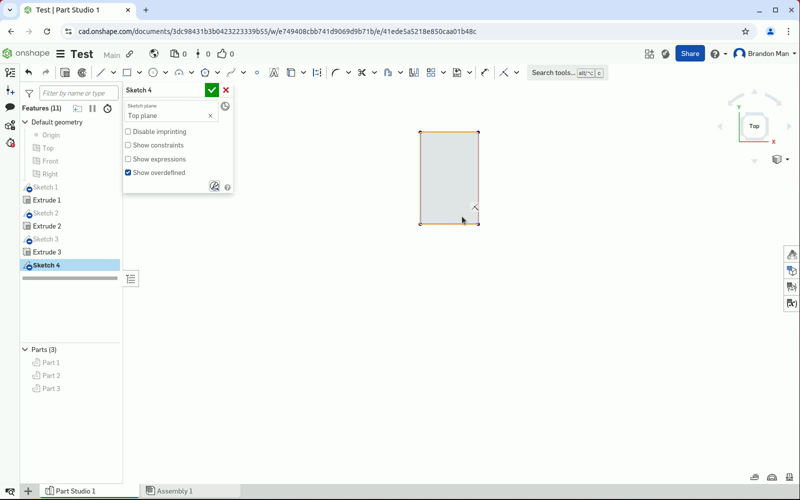
scroll(6)
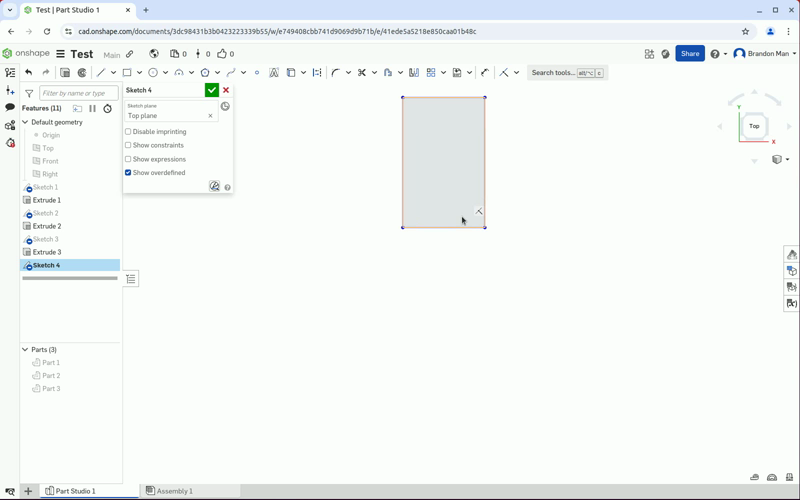
scroll(6)
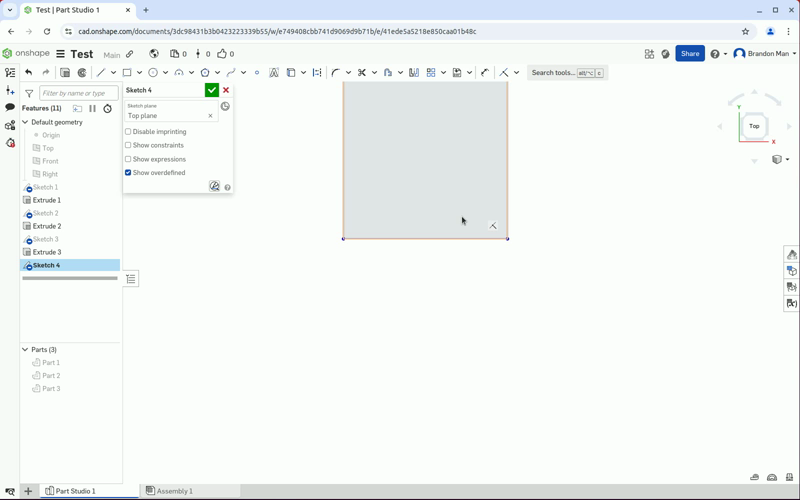
click(462, 216)
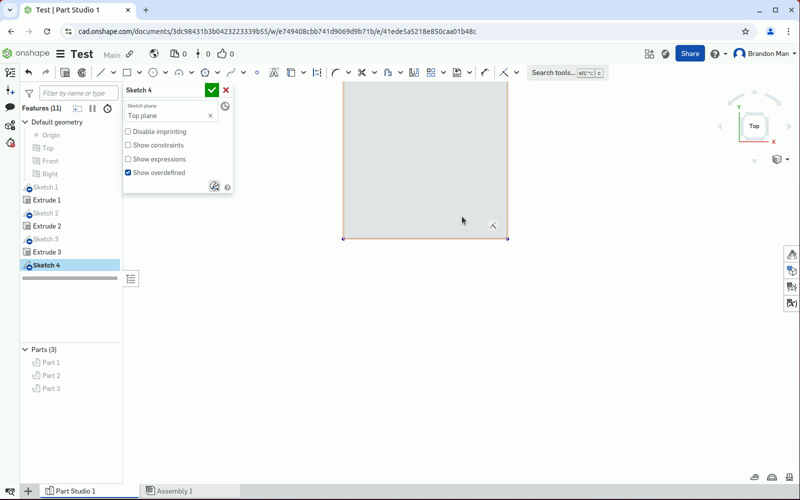
scroll(-6)
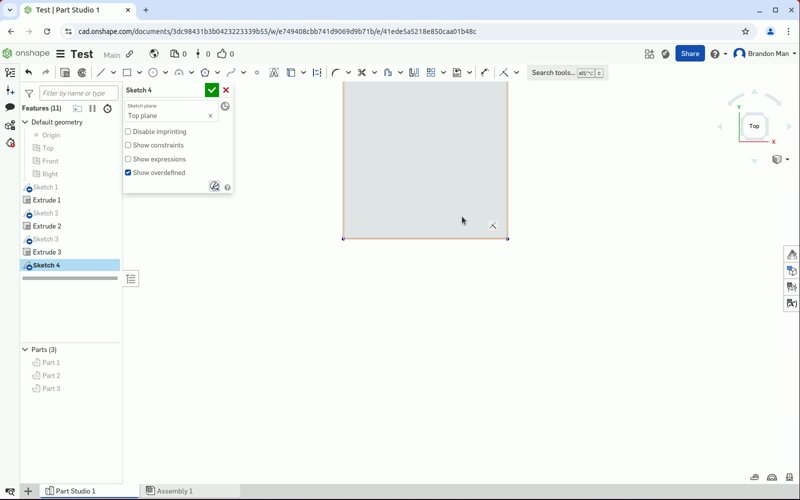
scroll(-6)
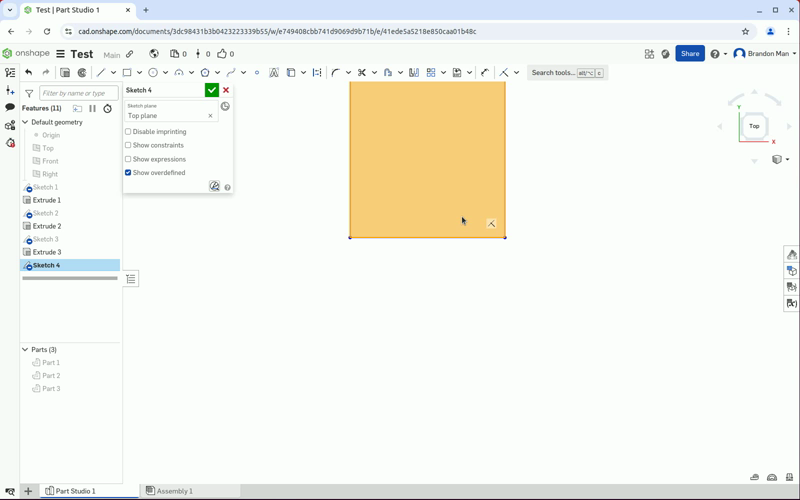
scroll(-6)
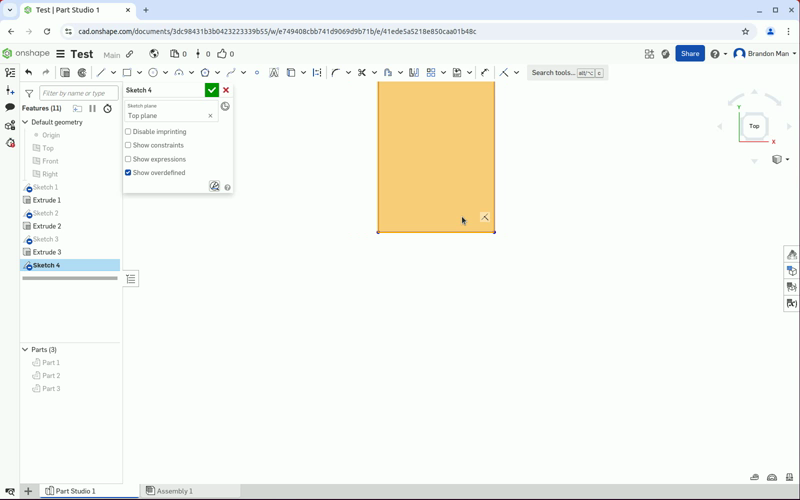
scroll(-6)
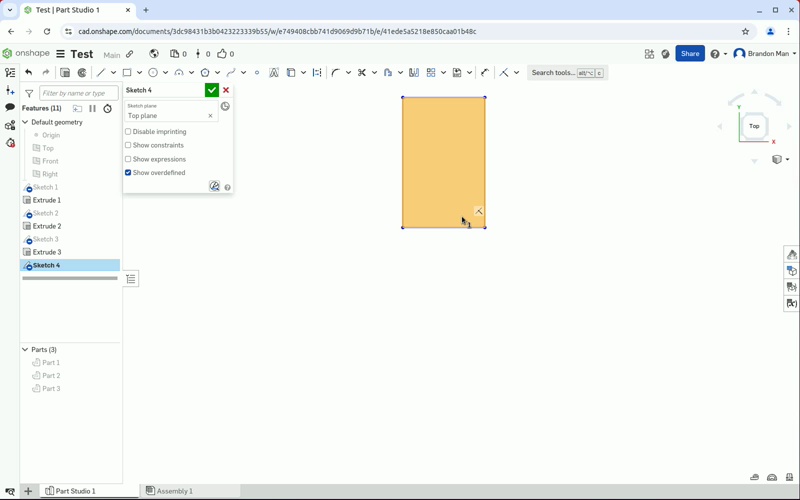
scroll(-6)
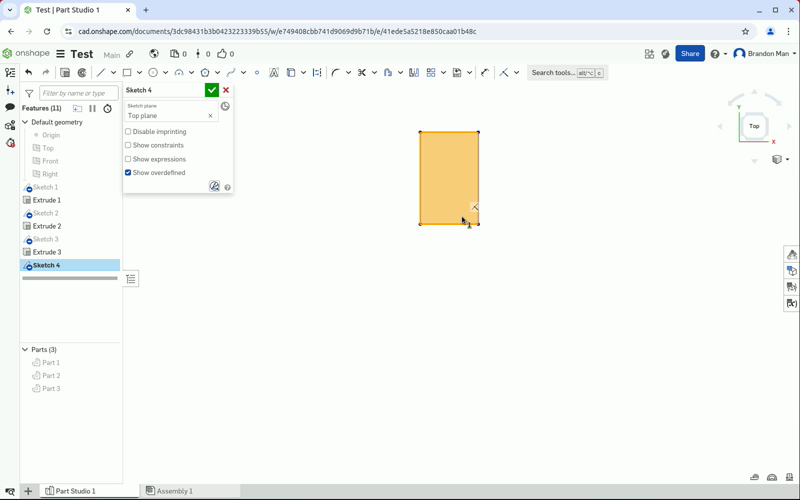
scroll(-6)
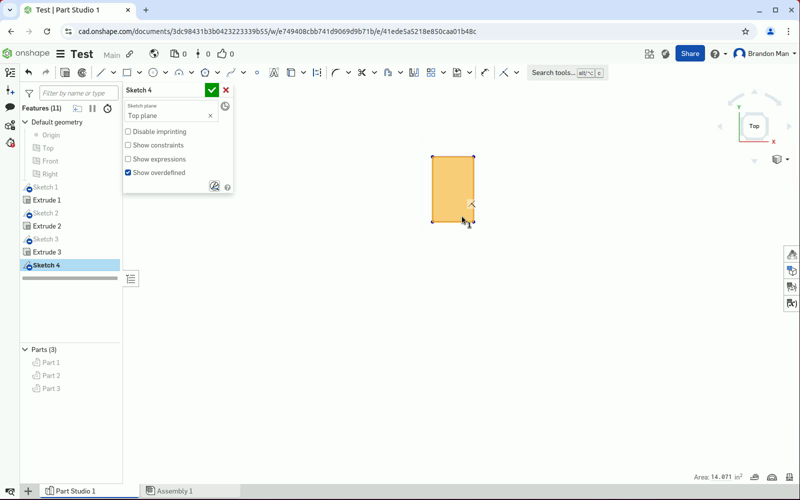
scroll(-6)
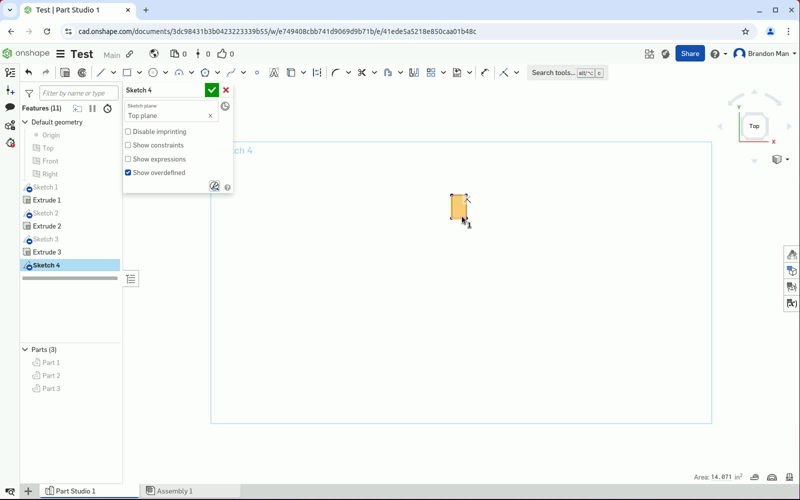
mouse_move(73, 352)
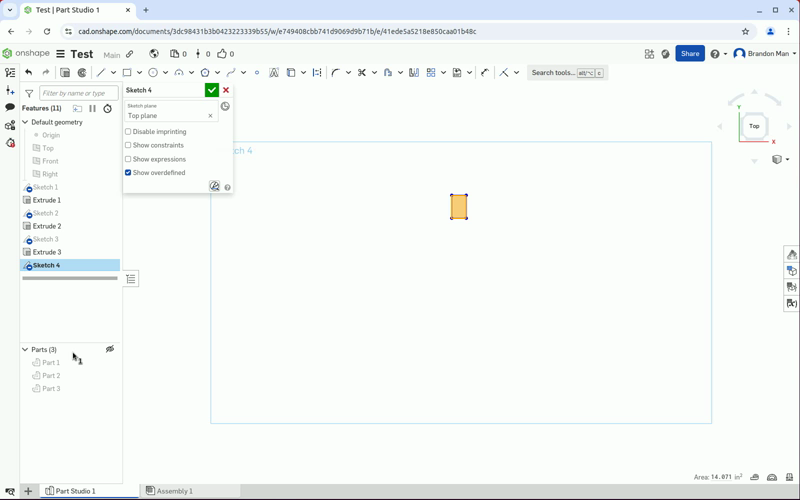
key(shift+y)
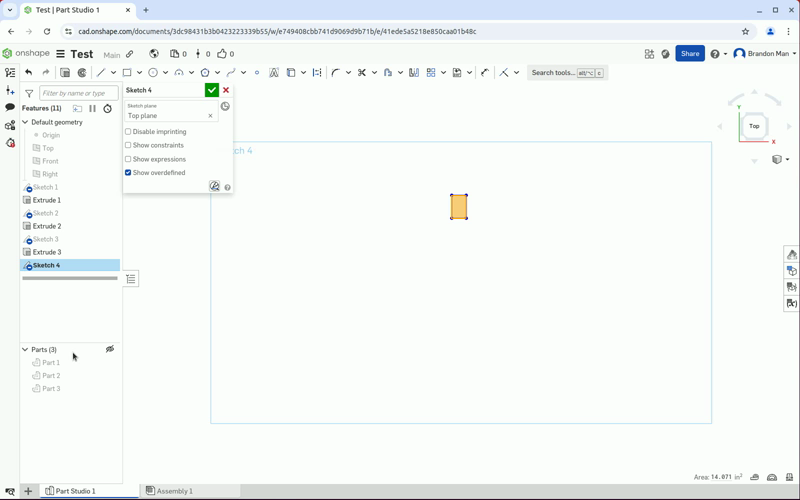
key(shift+e)
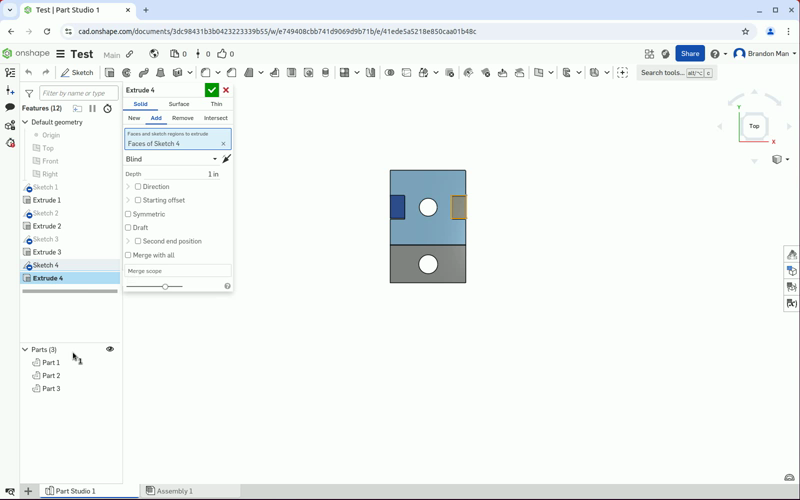
mouse_move(143, 106)
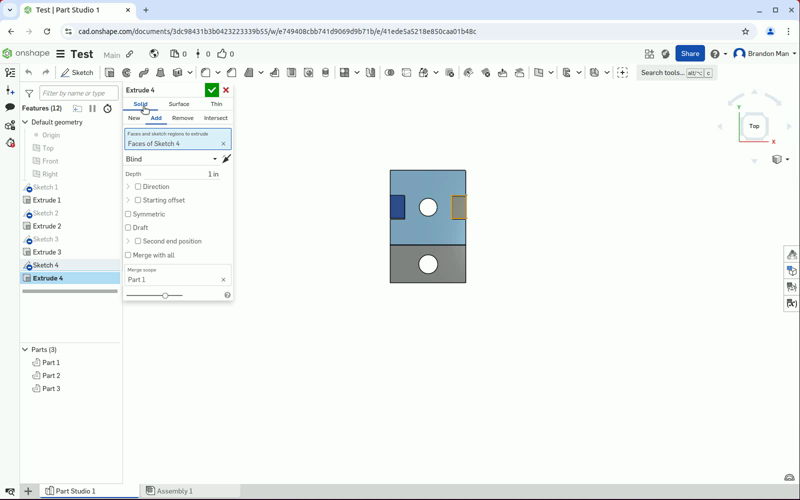
click(143, 106)
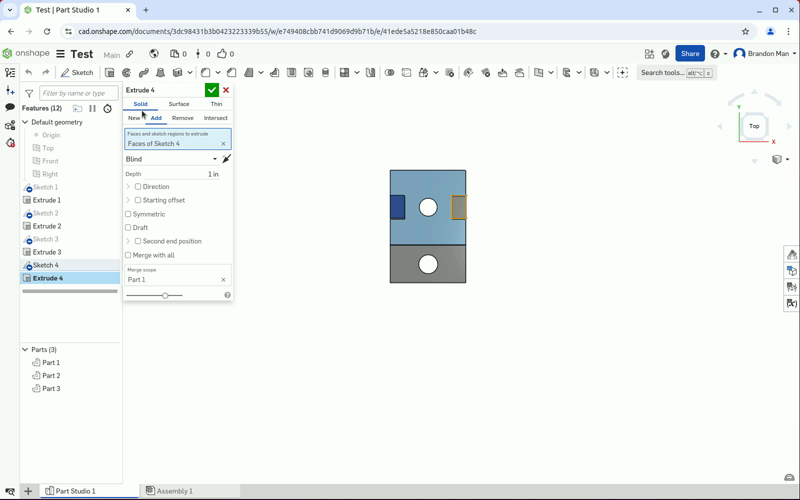
mouse_move(137, 120)
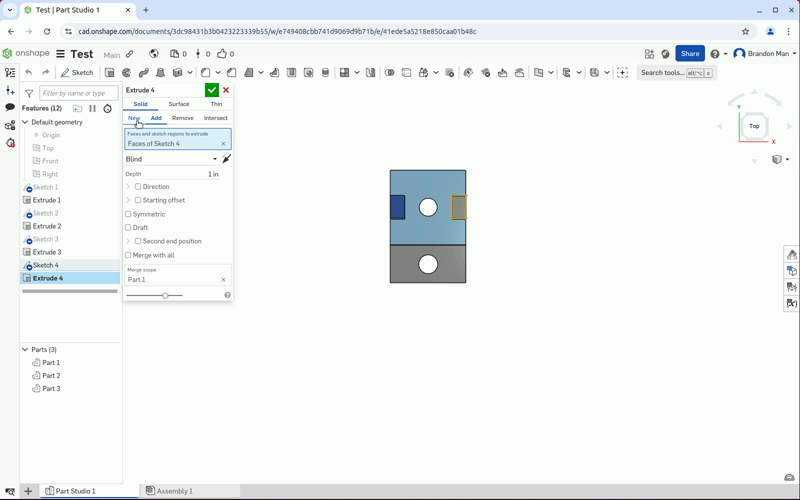
click(137, 120)
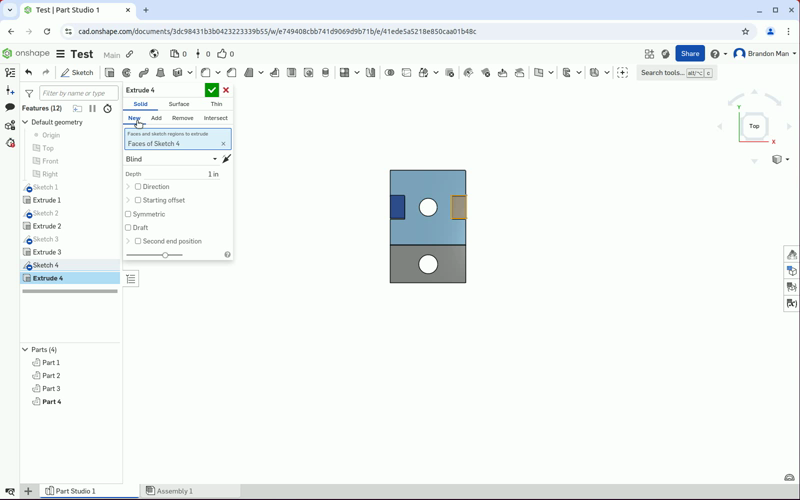
key(tab, 4)
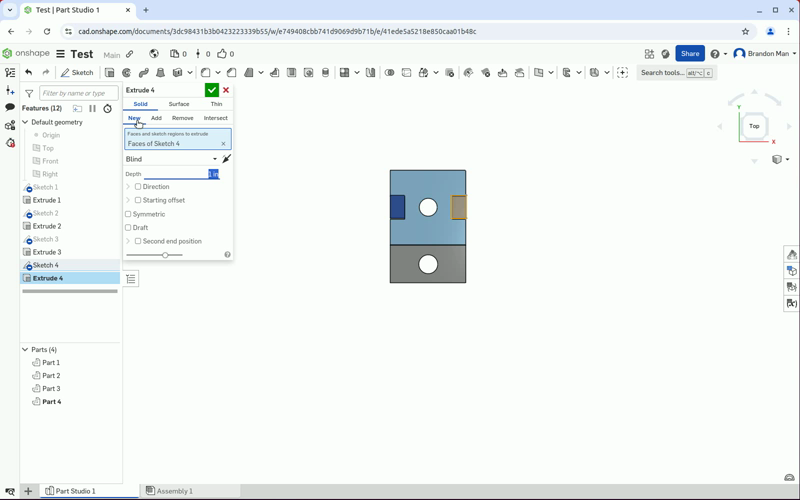
text(7.703)
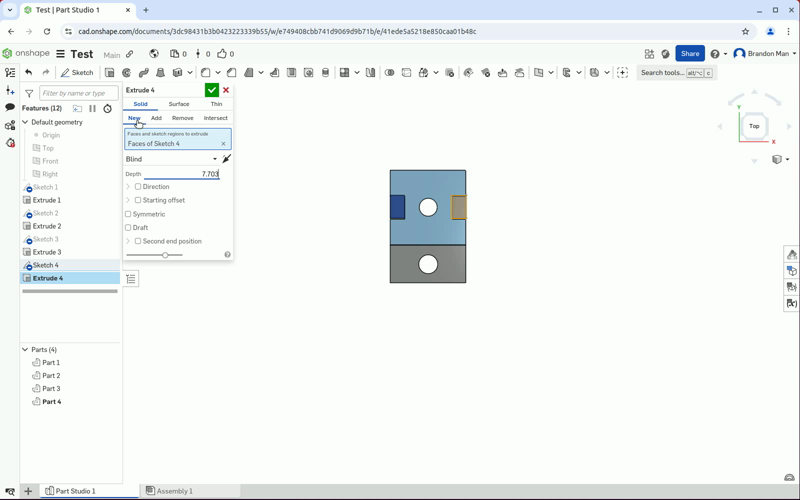
key(enter)
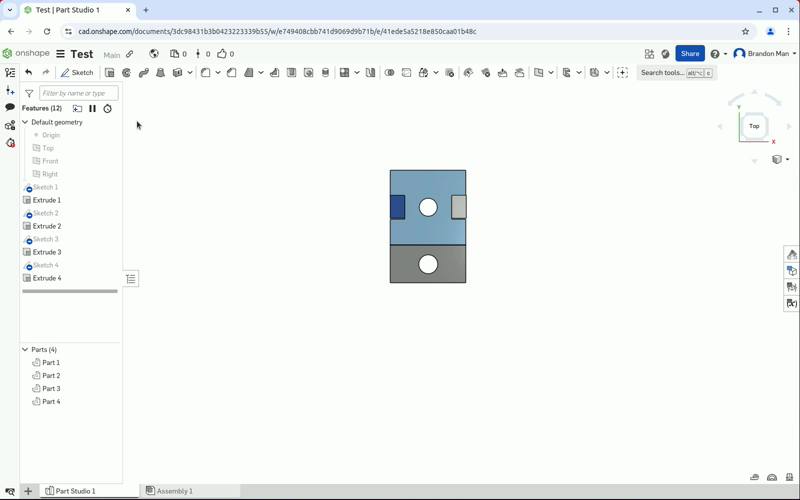
key(shift+h)
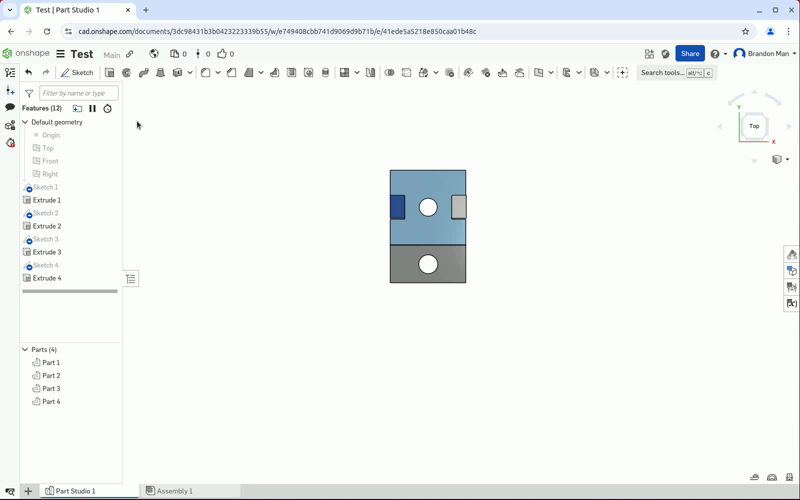
key(shift+h)
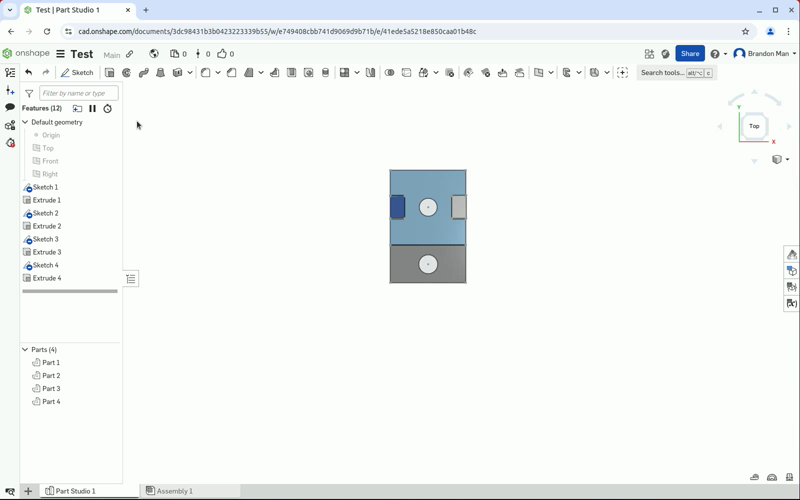
key(shift+7)
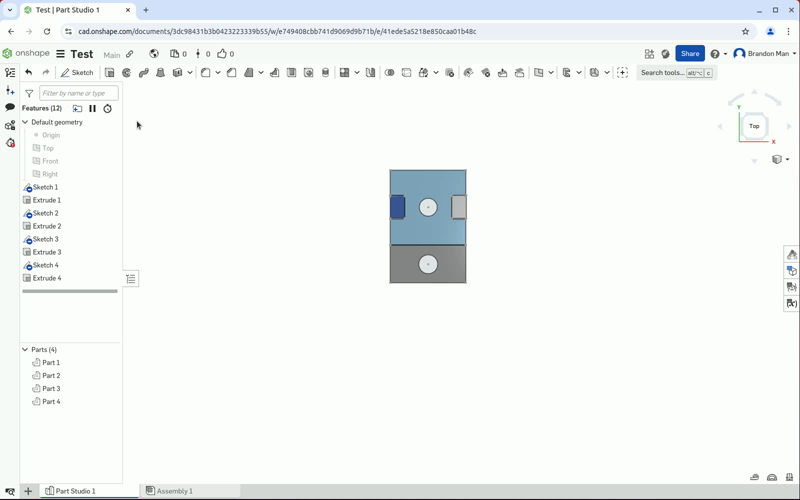
key(up, 3)
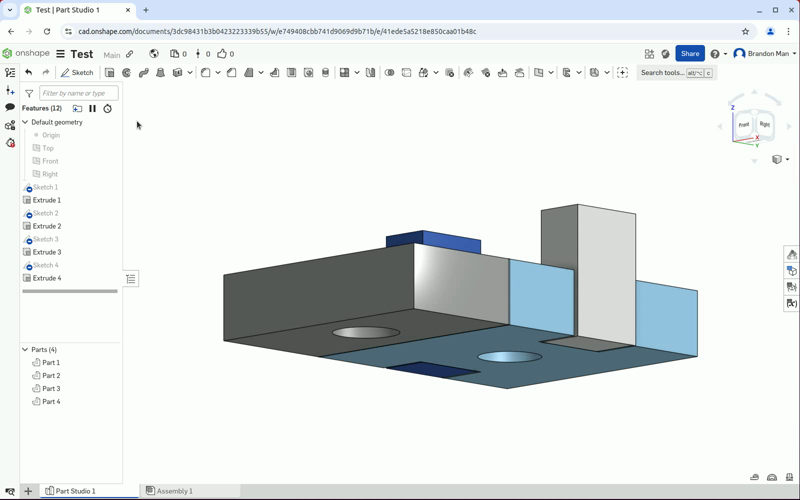
key(left, 3)
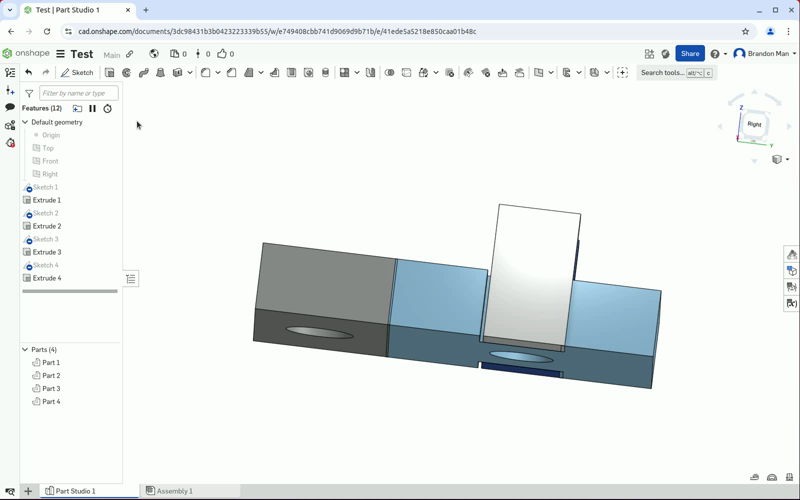
key(right, 3)
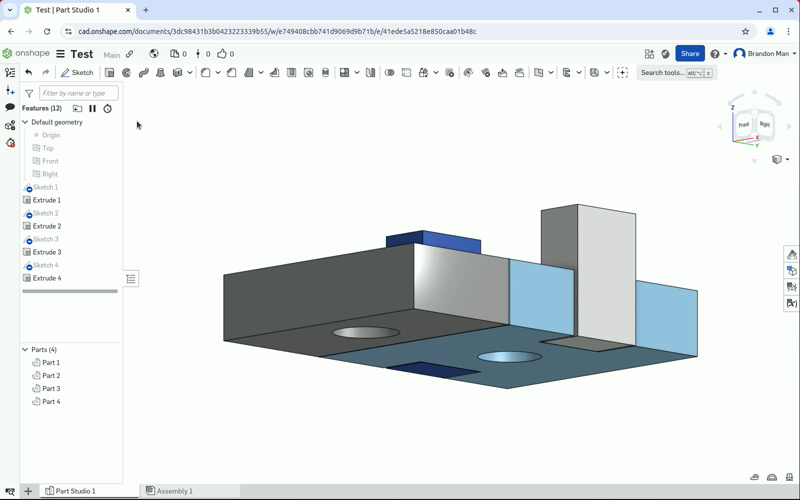
key(down, 3)
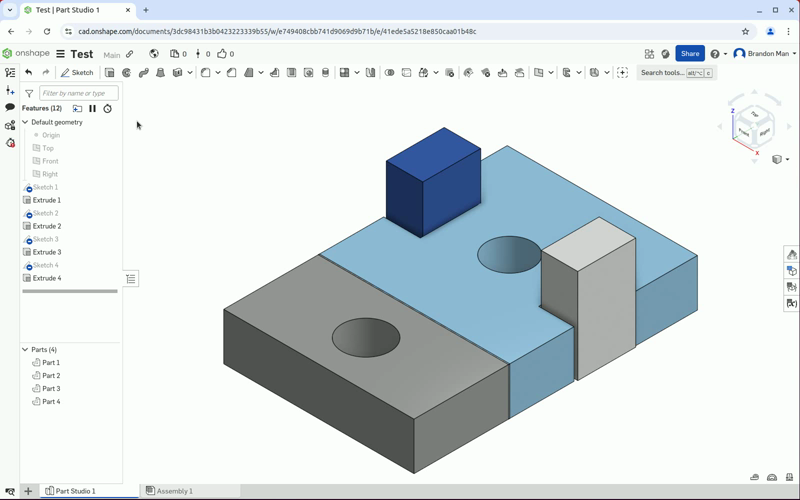
mouse_move(73, 189)
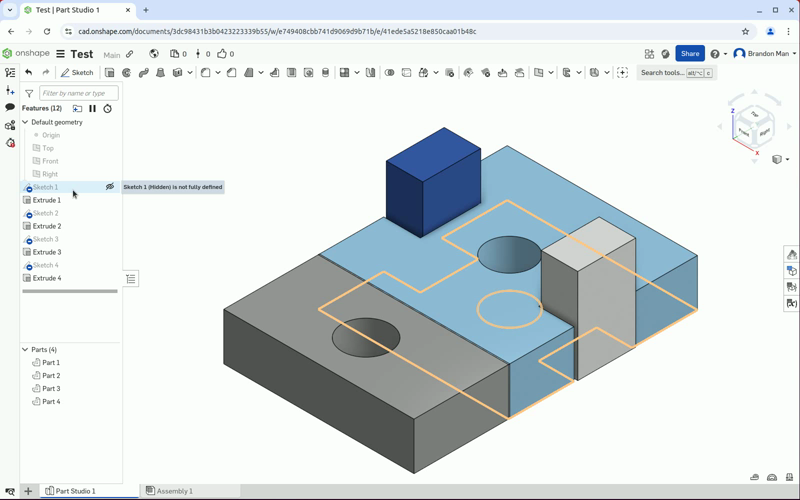
click(73, 189)